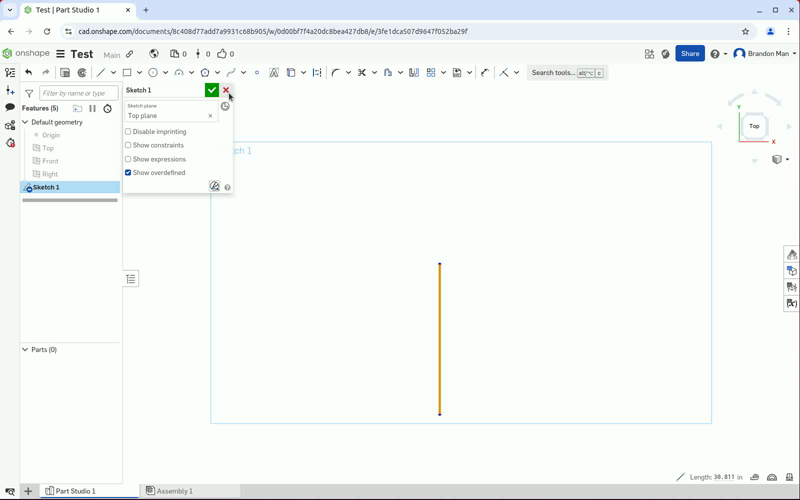
key(shift+h)
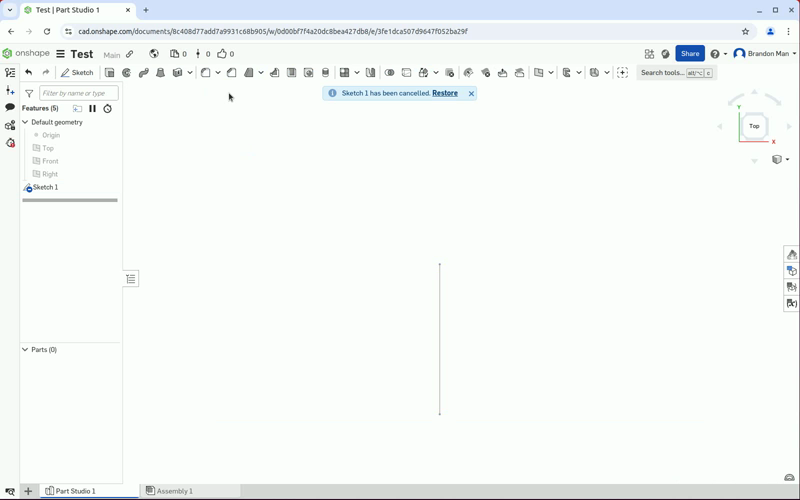
key(shift+s)
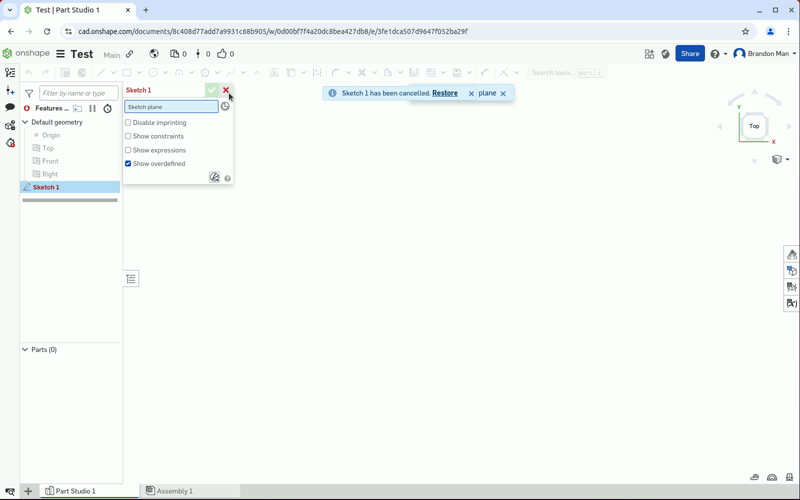
mouse_move(73, 150)
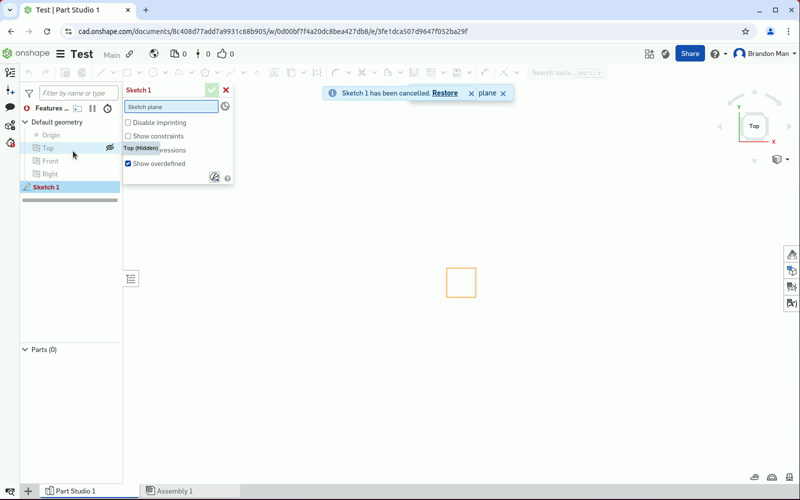
click(73, 150)
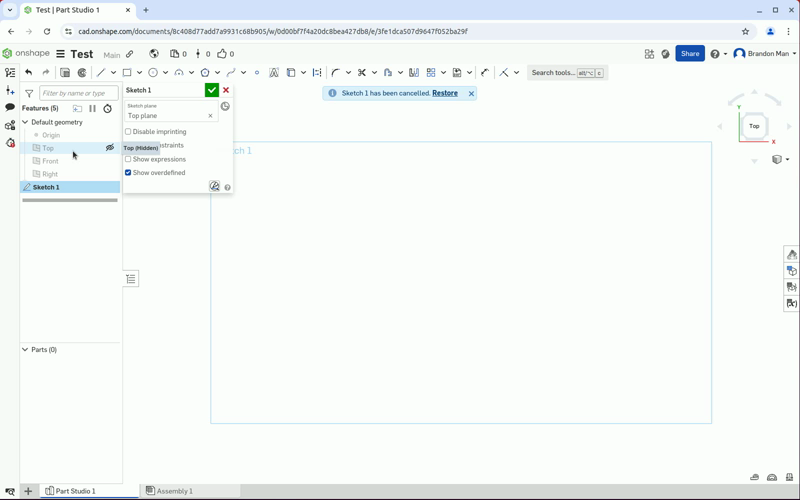
mouse_move(73, 352)
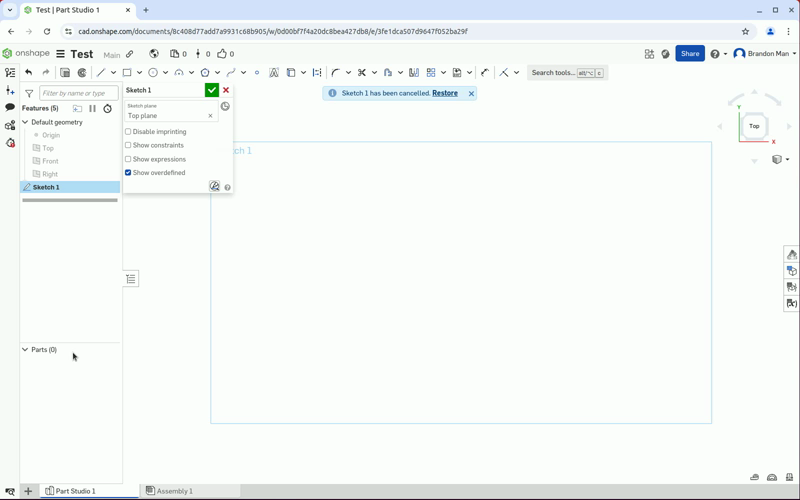
key(y)
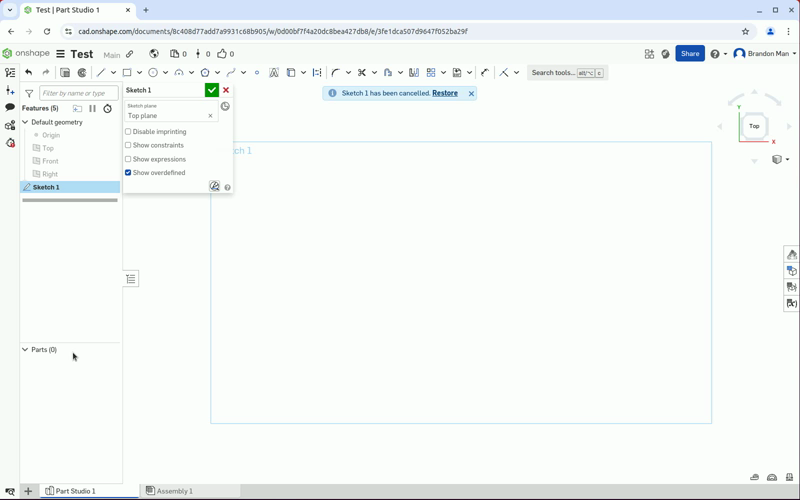
key(l)
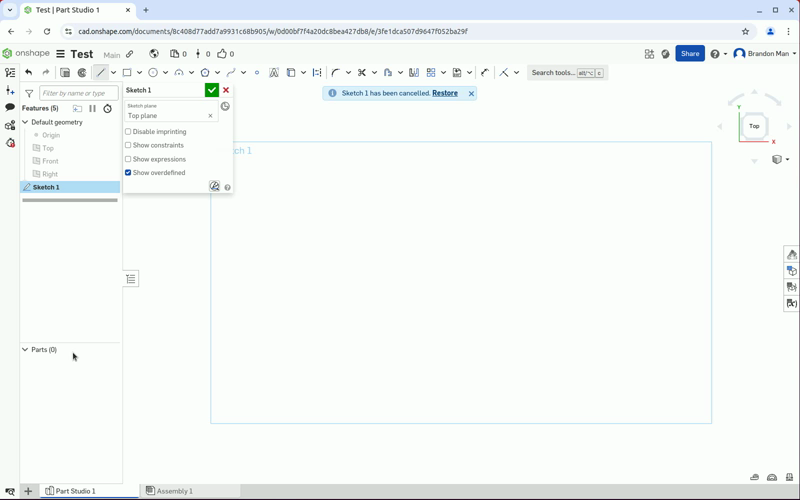
key_down(shift)
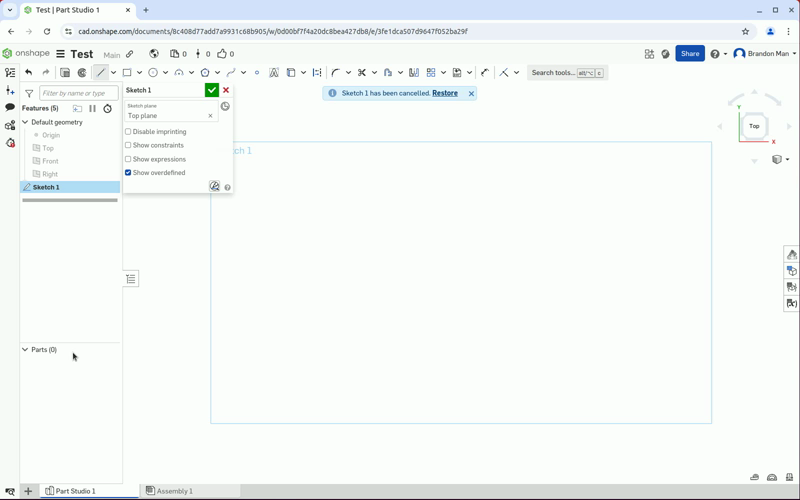
mouse_move(426, 286)
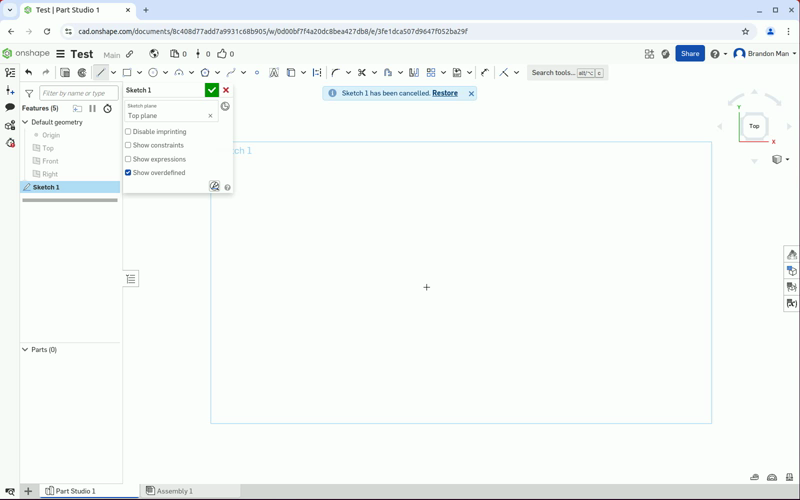
click(426, 286)
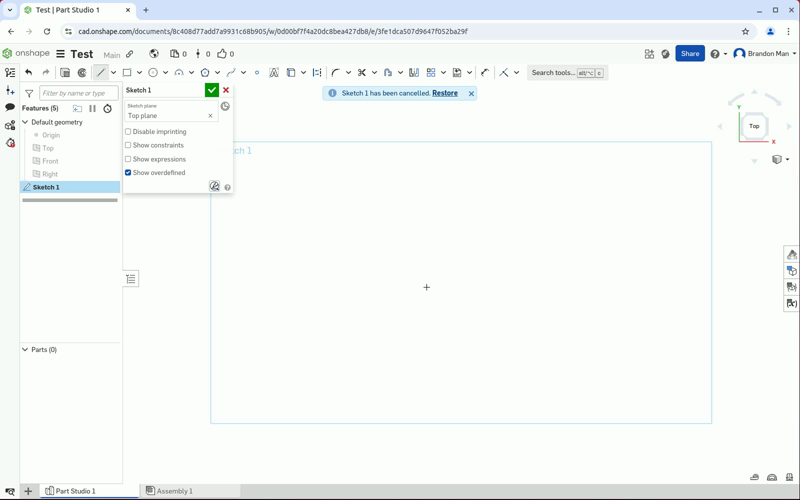
key_up(shift)
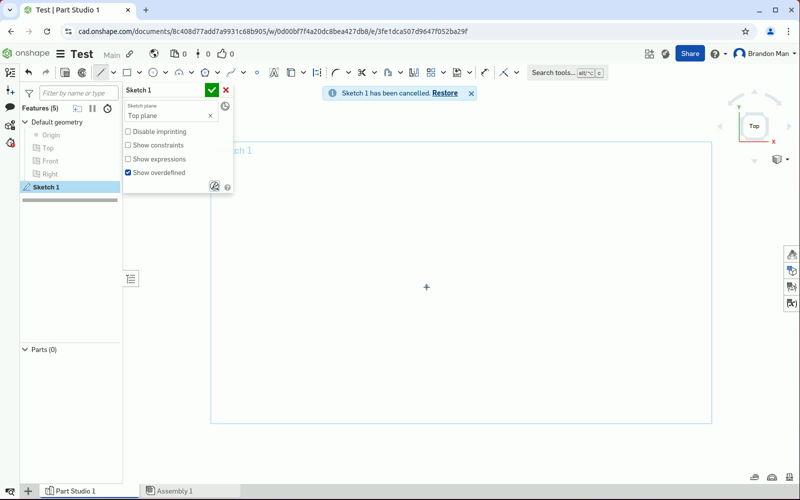
key_down(shift)
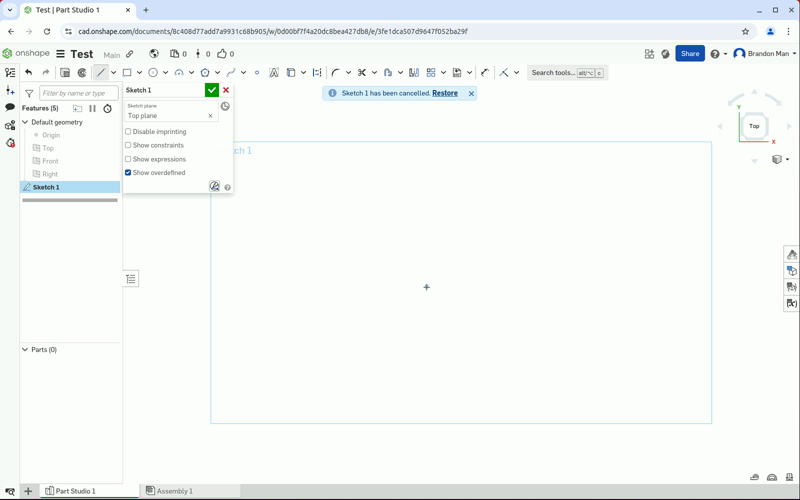
mouse_move(456, 286)
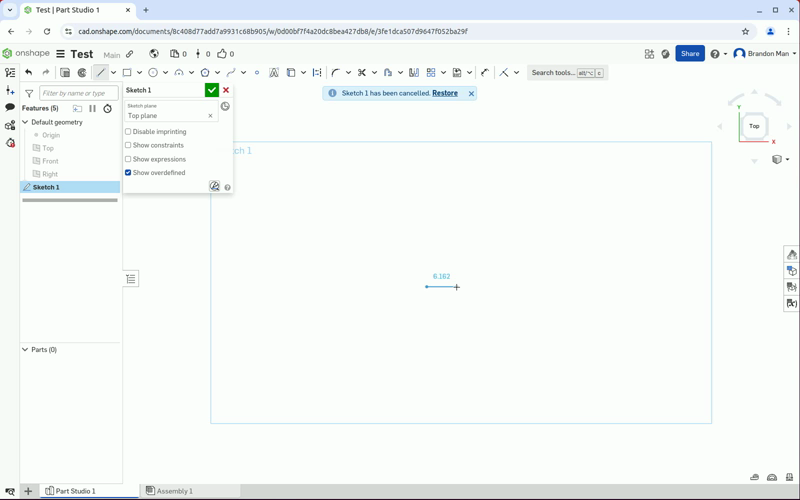
mouse_move(444, 286)
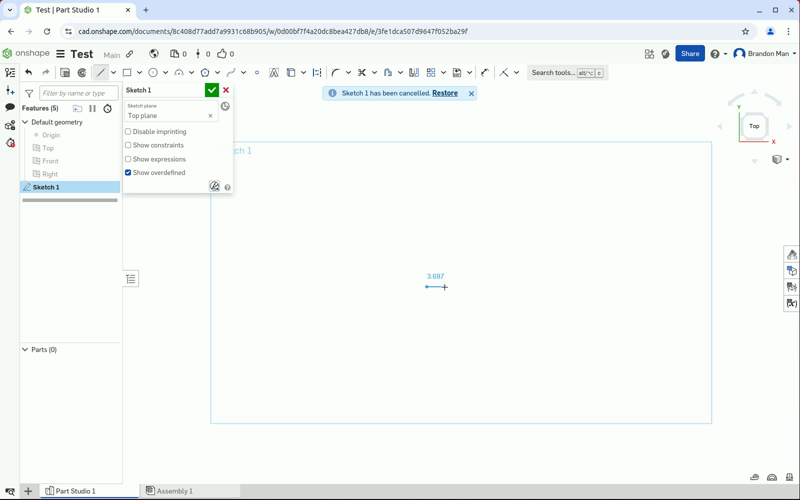
click(444, 286)
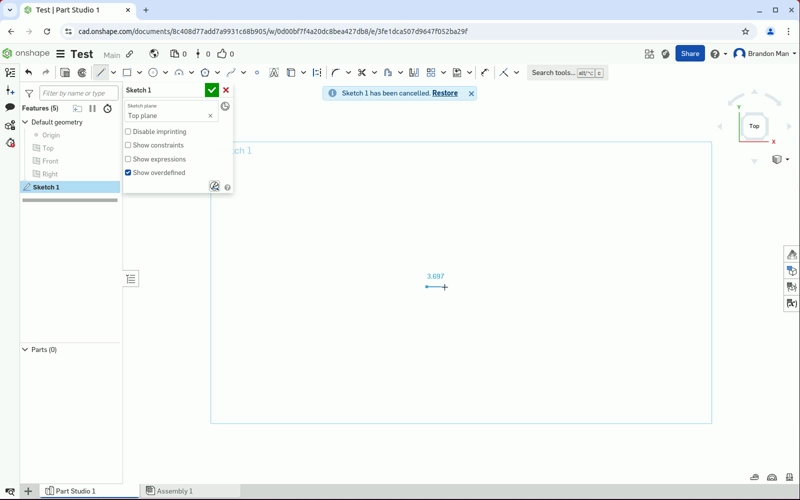
key_up(shift)
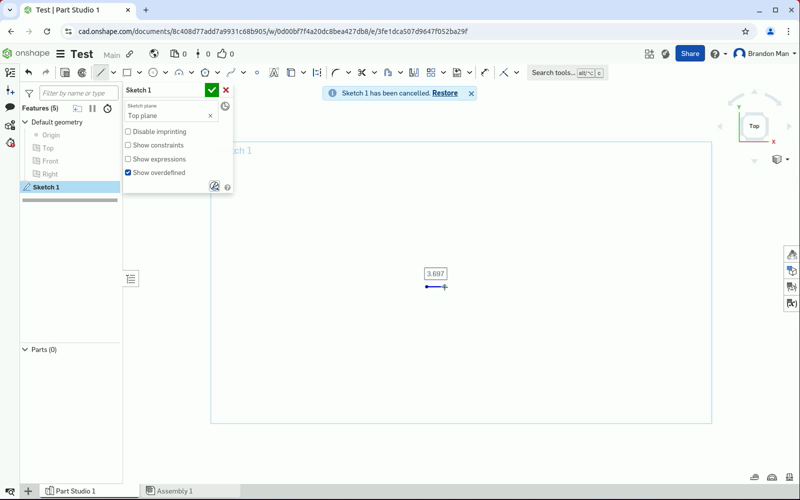
key(esc)
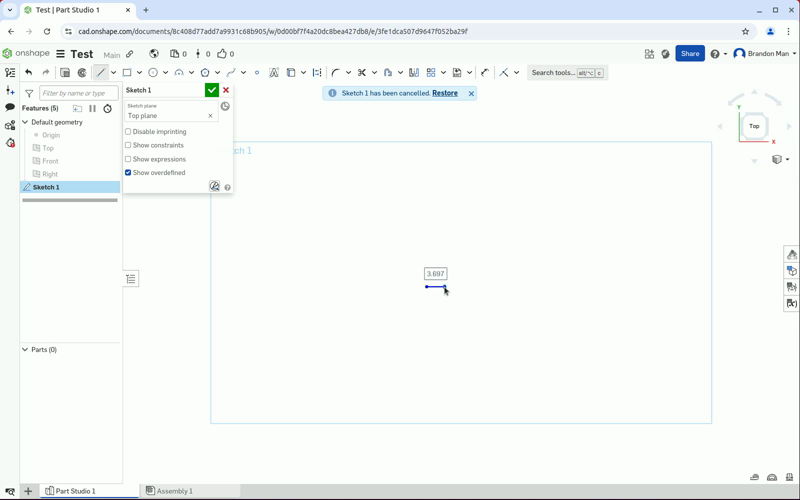
key(a)
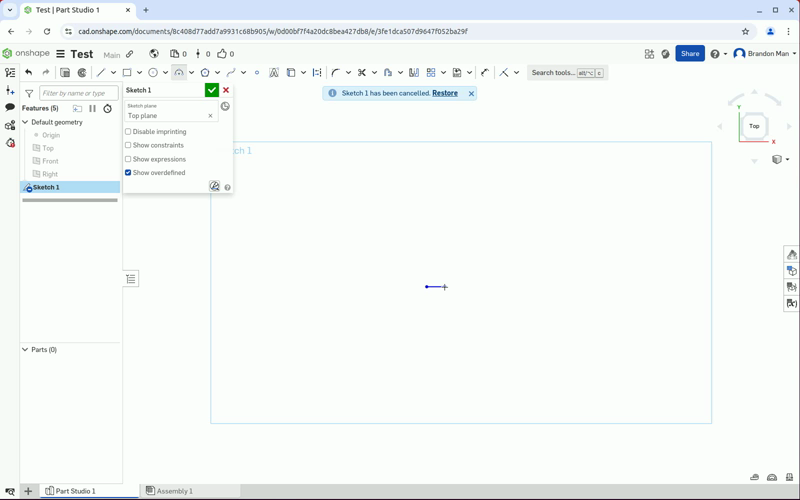
mouse_move(444, 286)
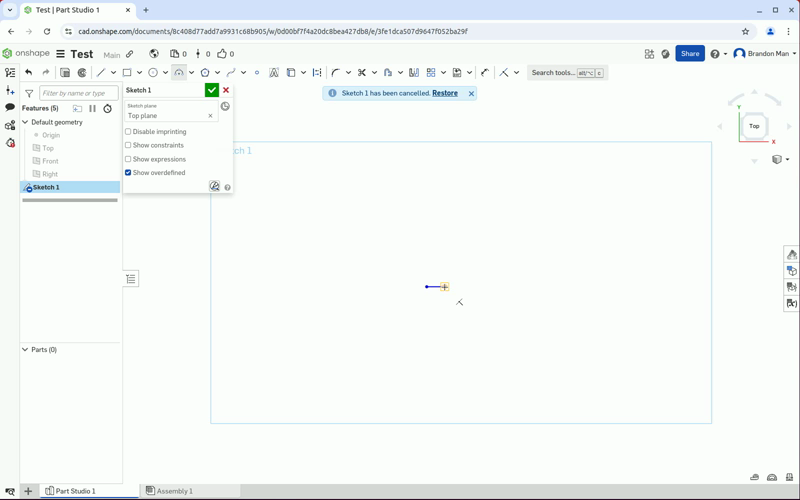
click(444, 286)
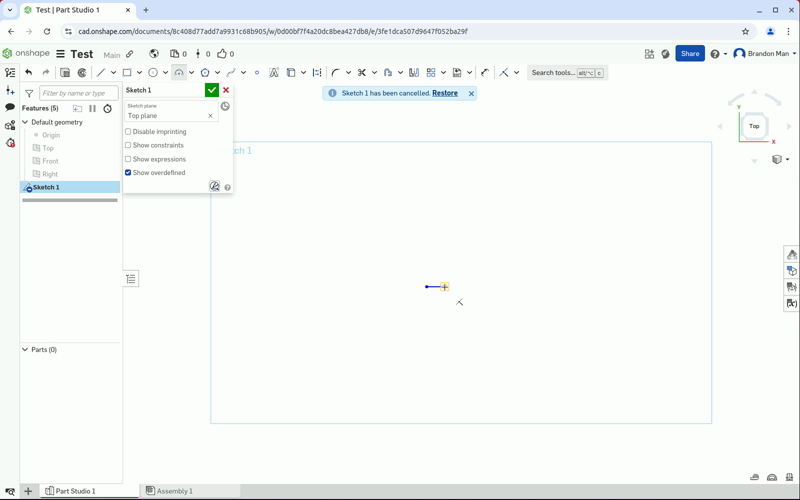
key_down(shift)
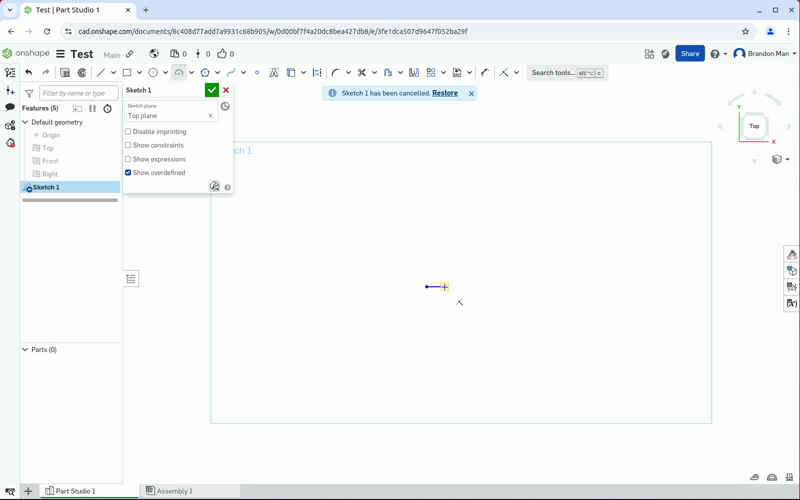
mouse_move(444, 279)
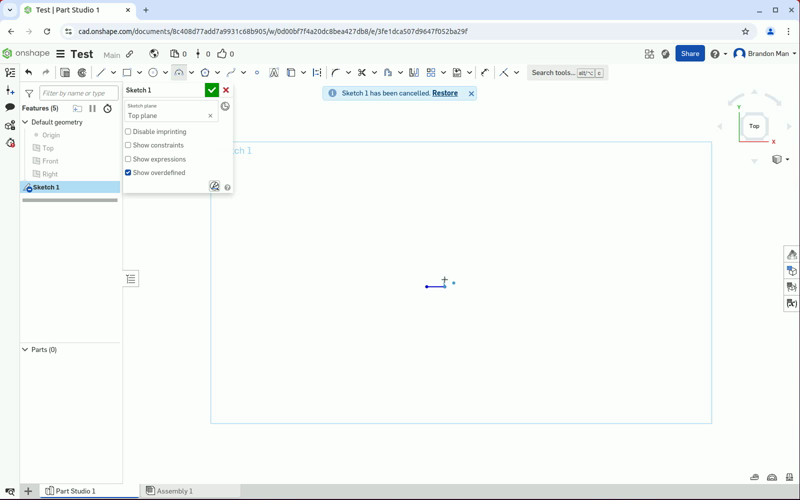
scroll(6)
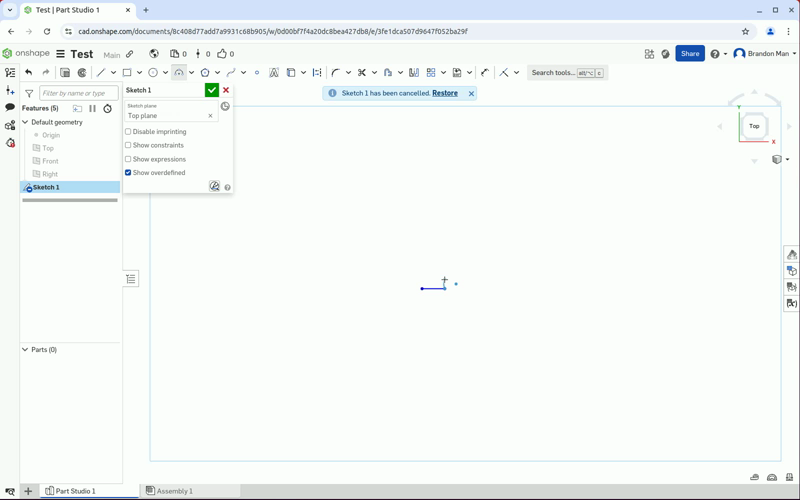
scroll(6)
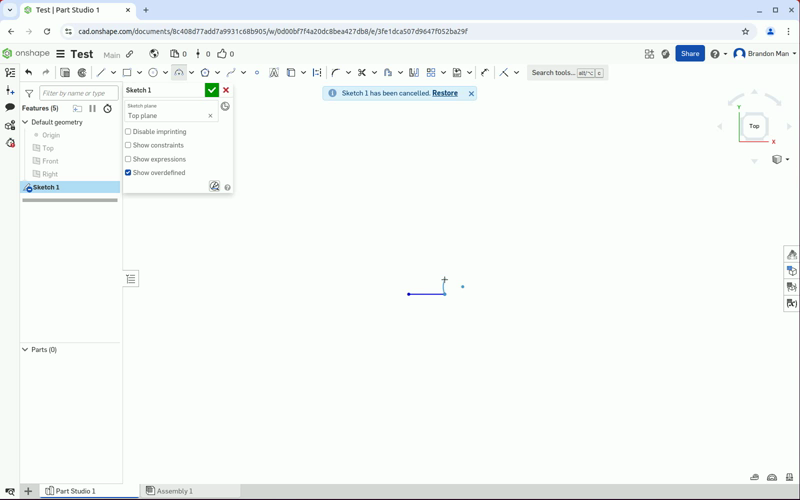
scroll(6)
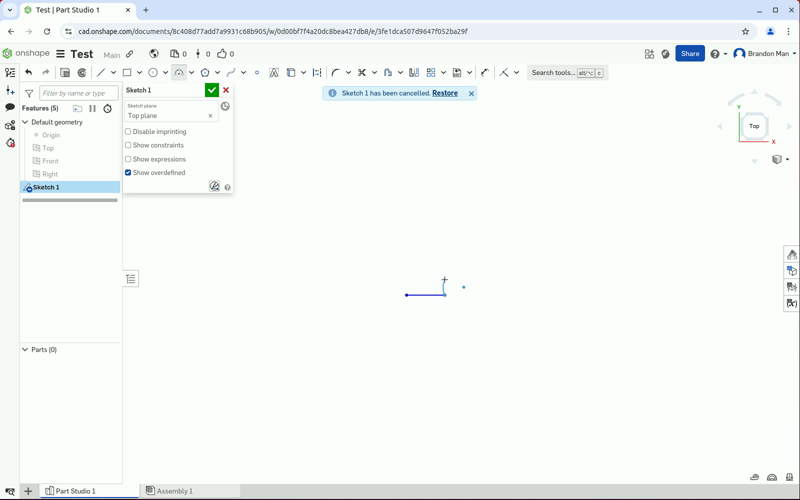
scroll(6)
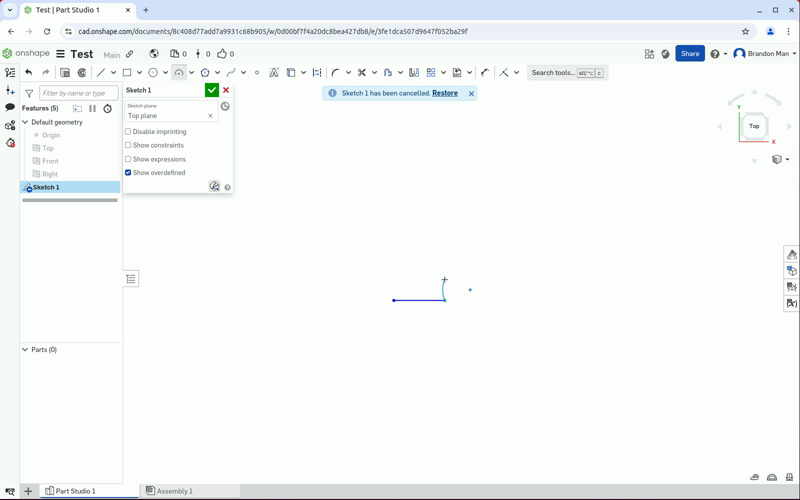
scroll(6)
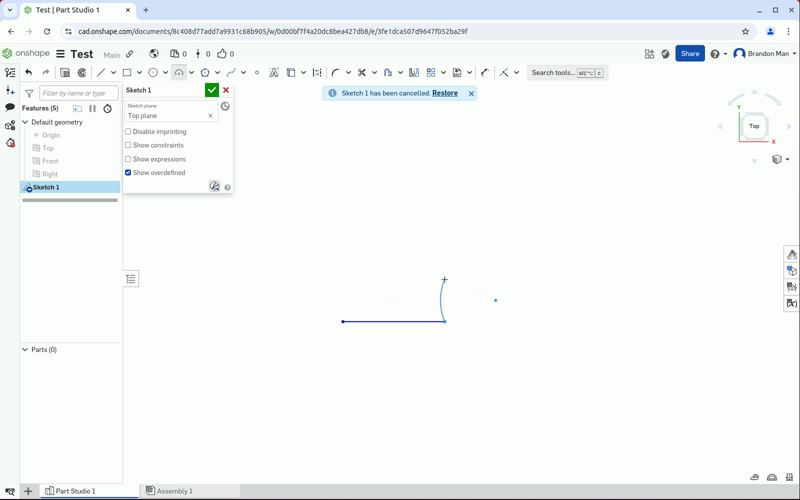
scroll(6)
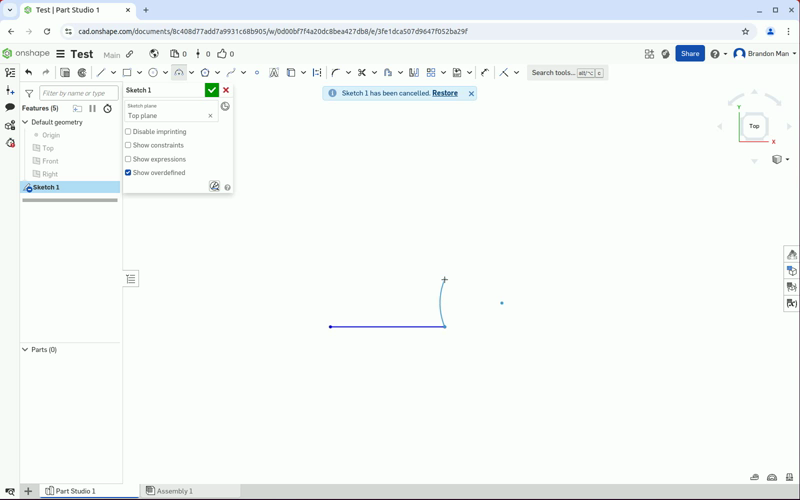
scroll(6)
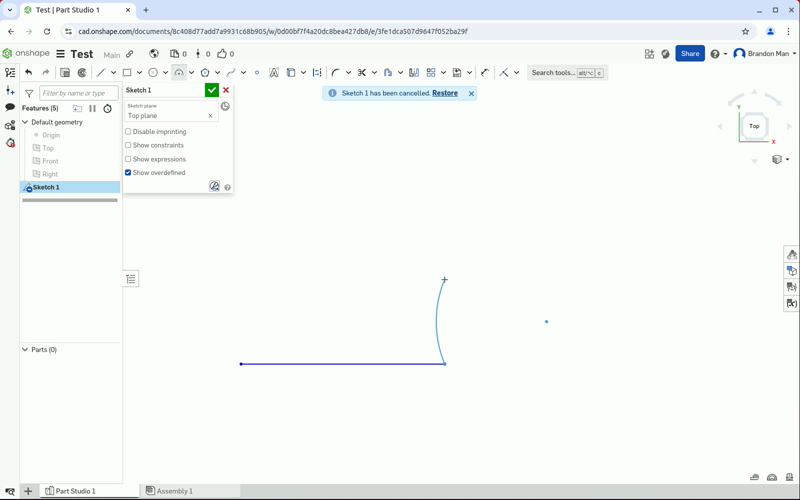
click(444, 279)
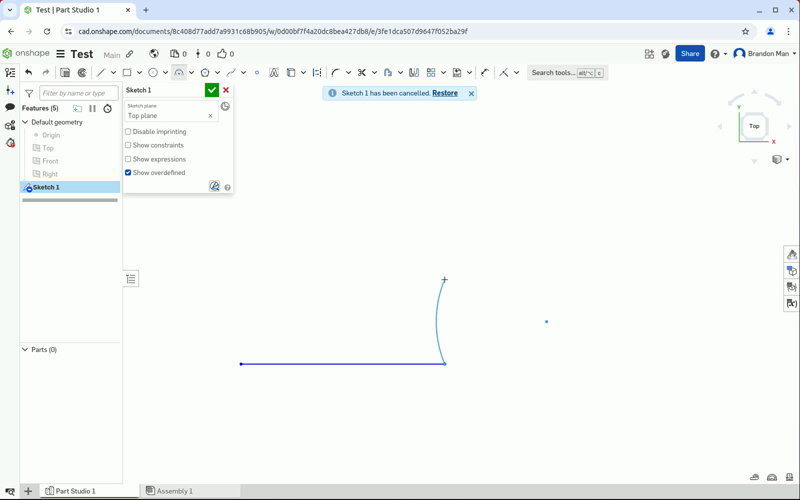
scroll(-6)
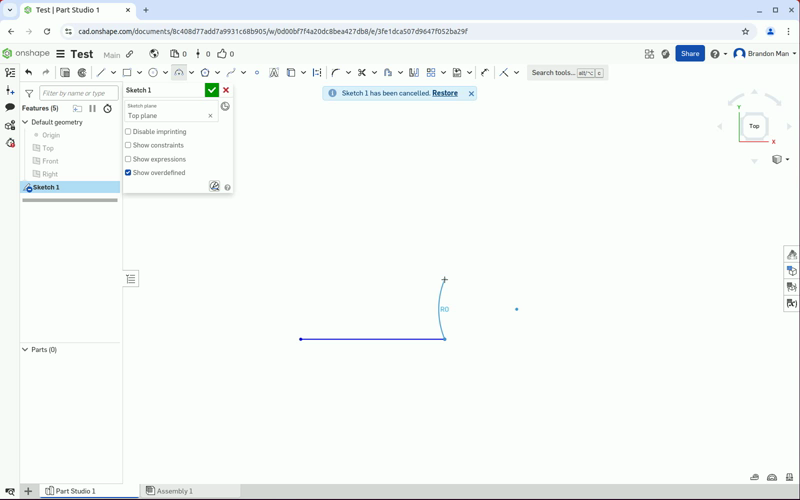
scroll(-6)
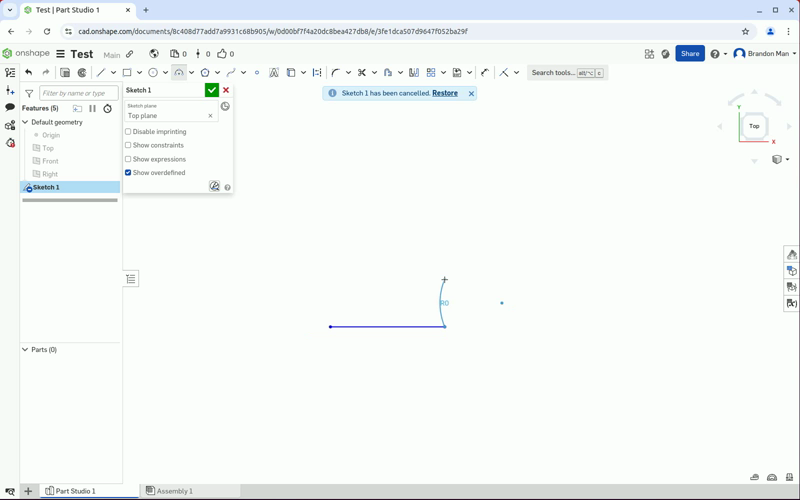
scroll(-6)
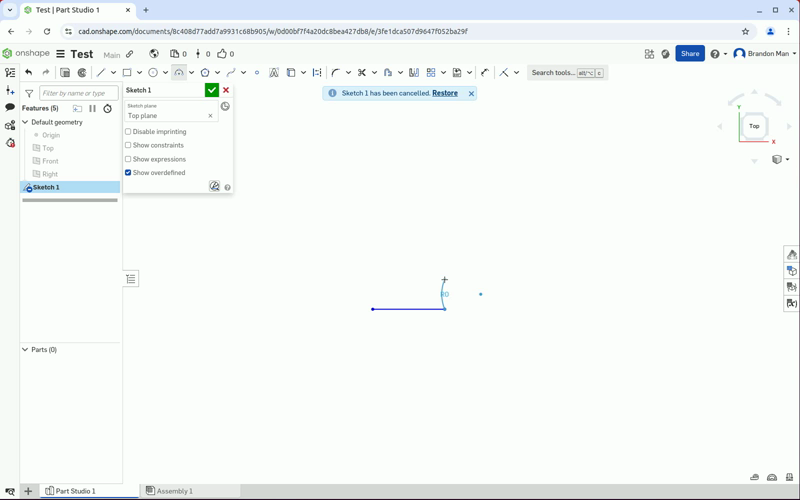
scroll(-6)
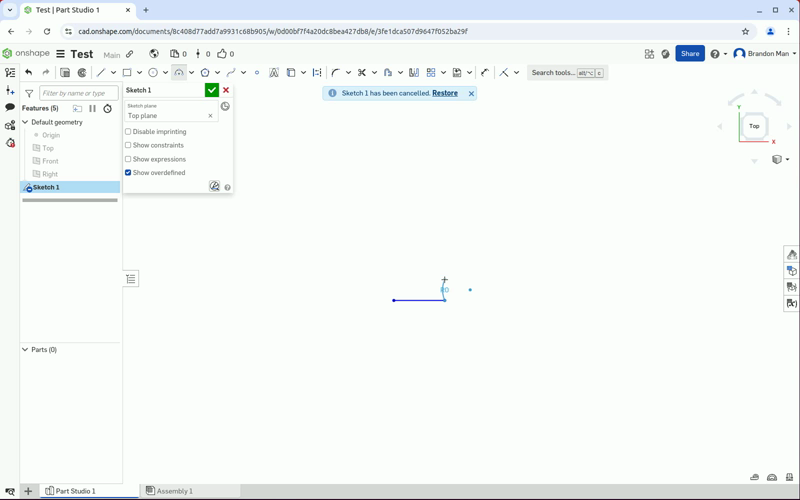
scroll(-6)
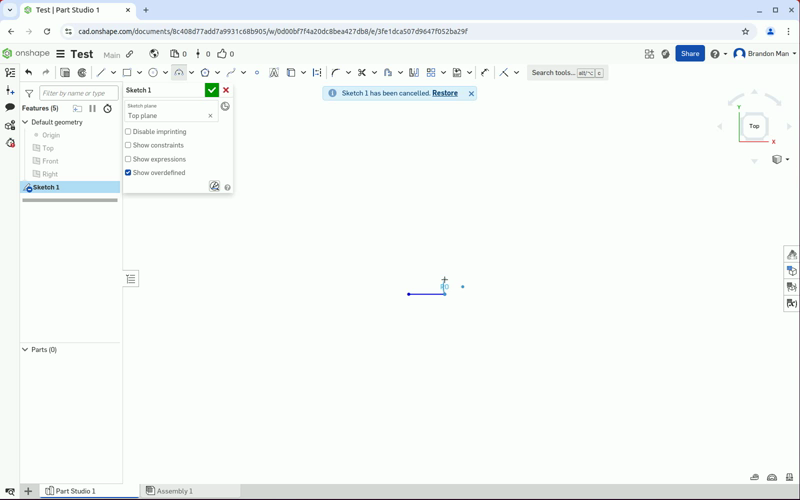
scroll(-6)
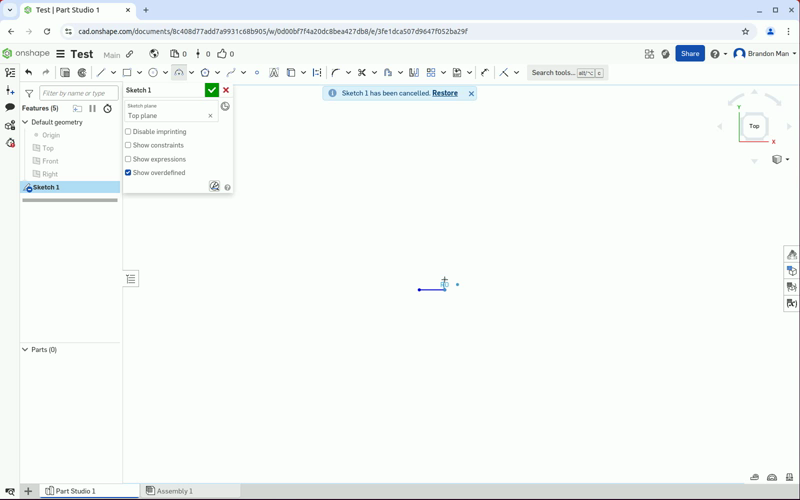
scroll(-6)
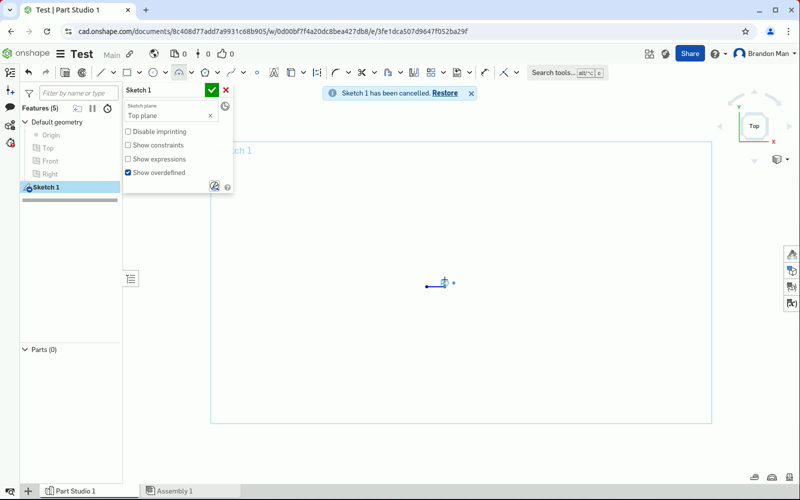
mouse_move(371, 282)
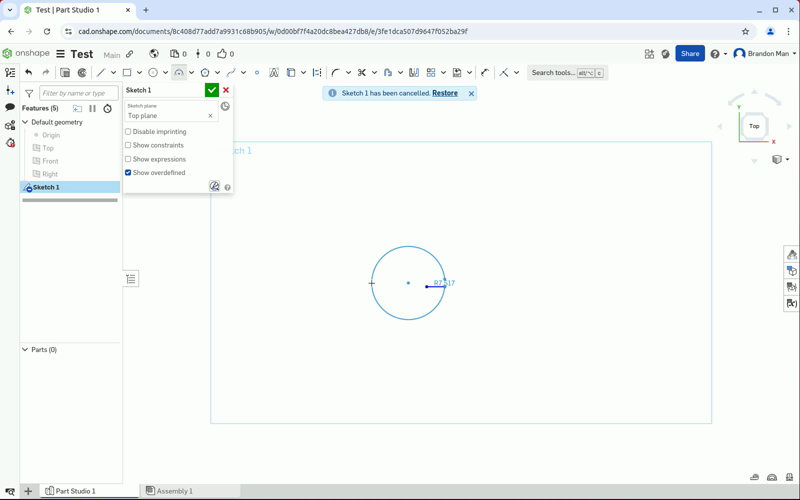
scroll(6)
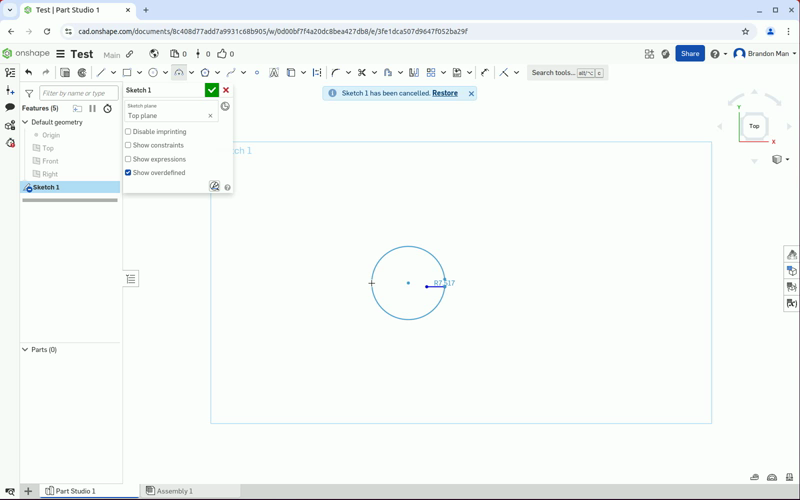
scroll(6)
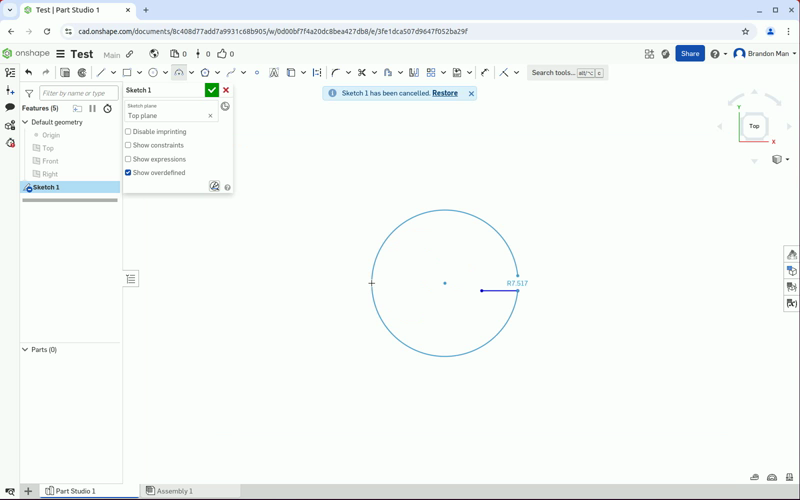
scroll(6)
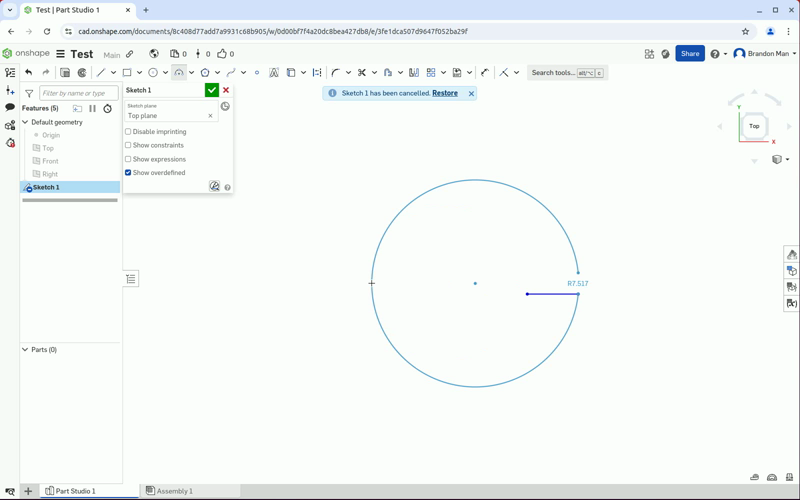
scroll(6)
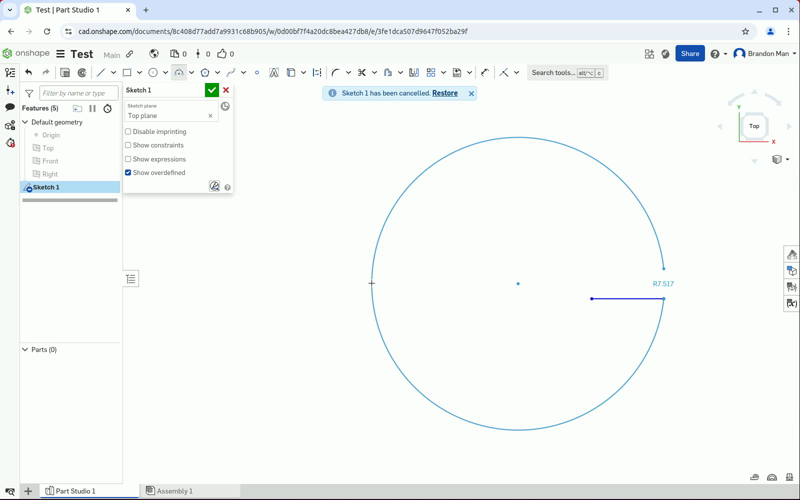
scroll(6)
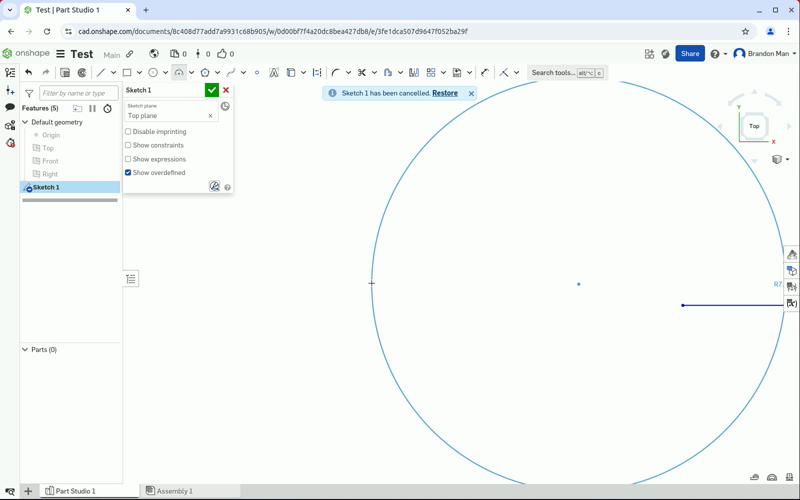
scroll(6)
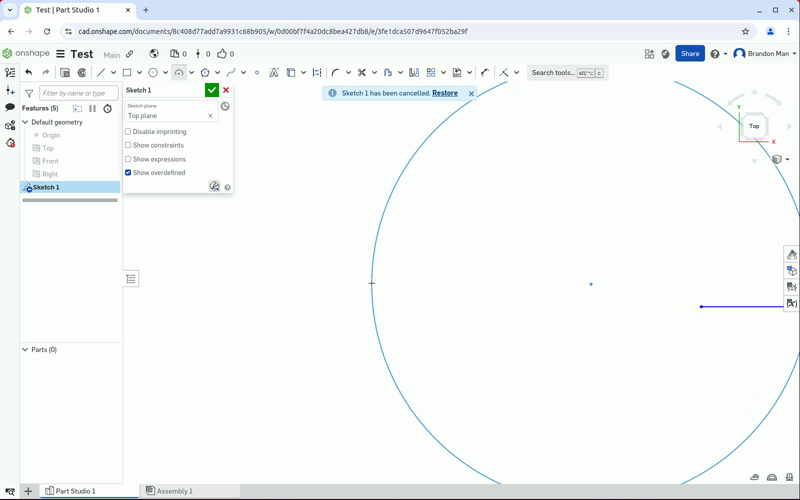
scroll(6)
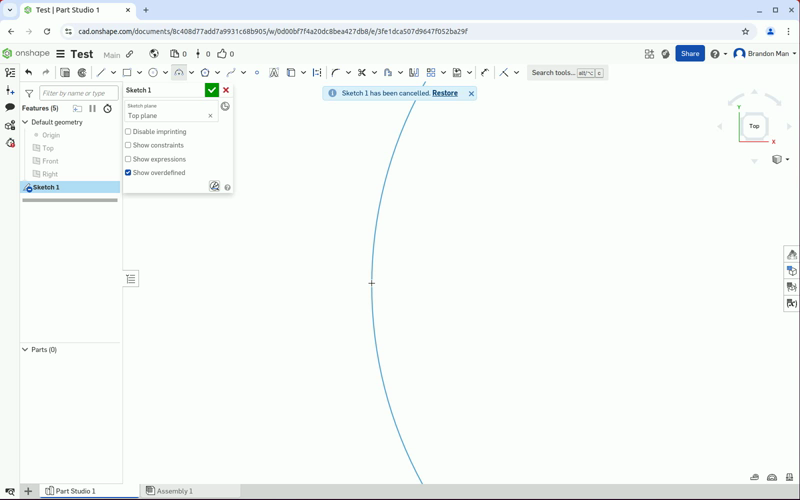
click(371, 282)
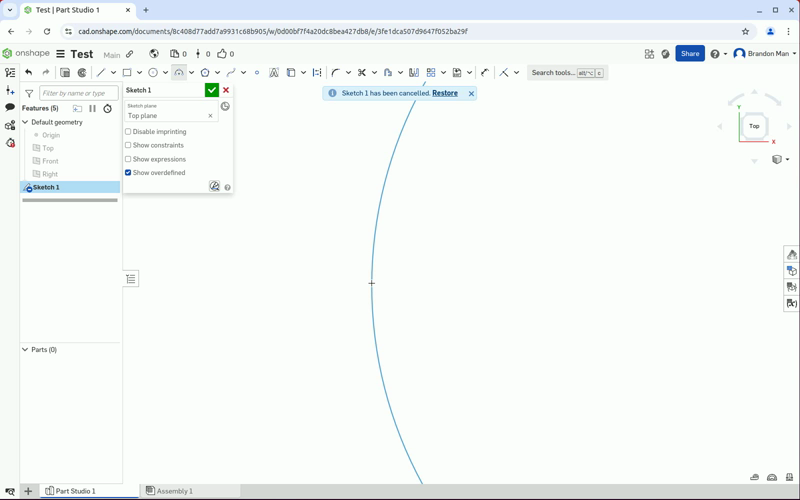
scroll(-6)
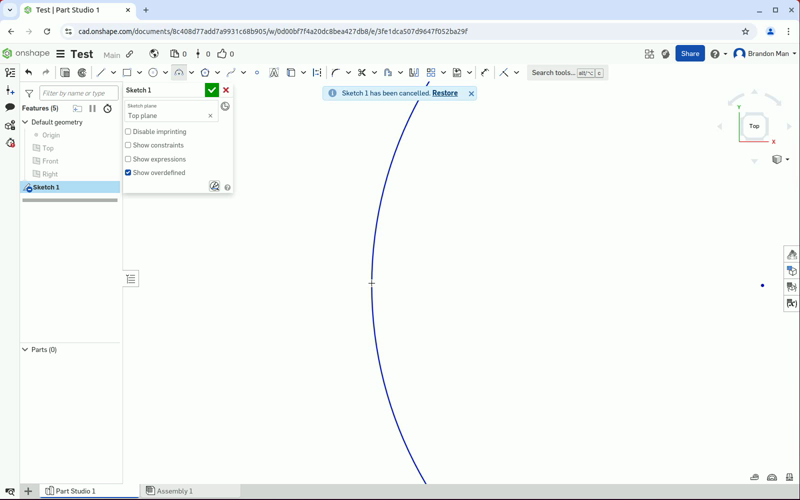
scroll(-6)
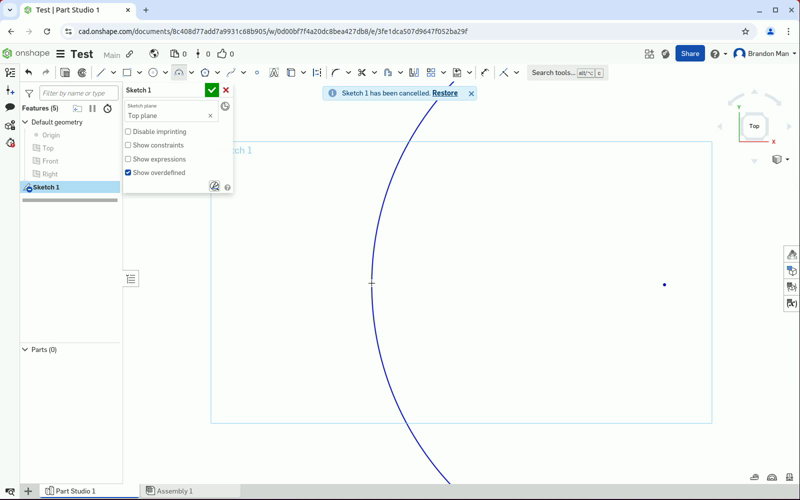
scroll(-6)
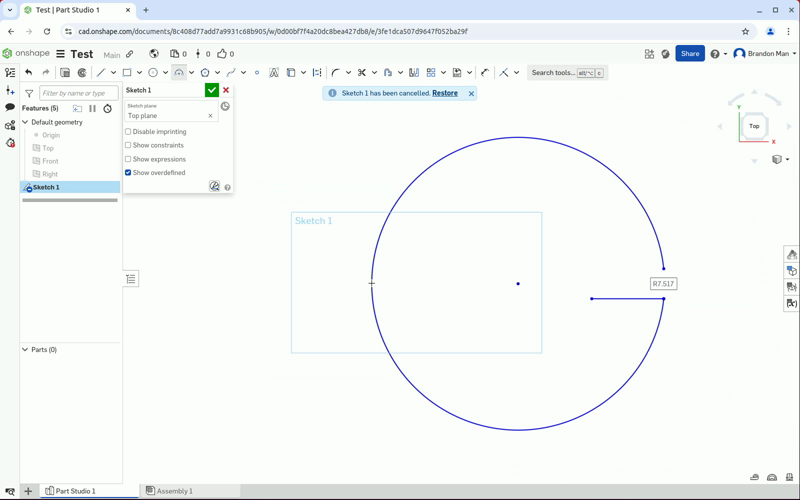
scroll(-6)
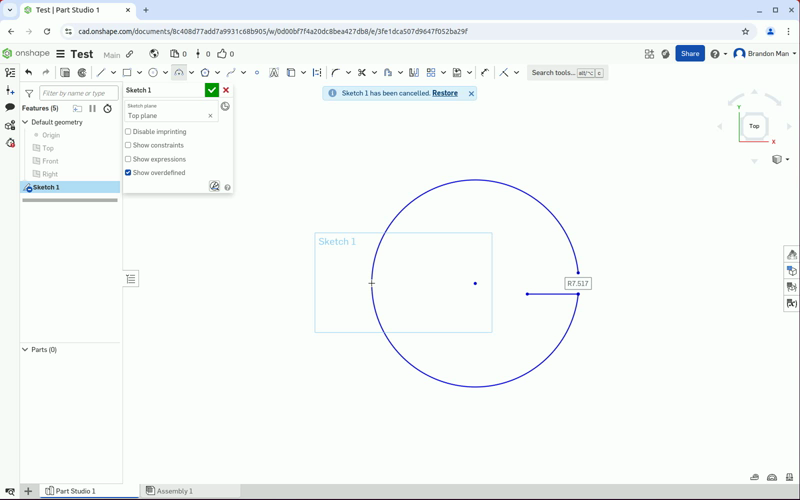
scroll(-6)
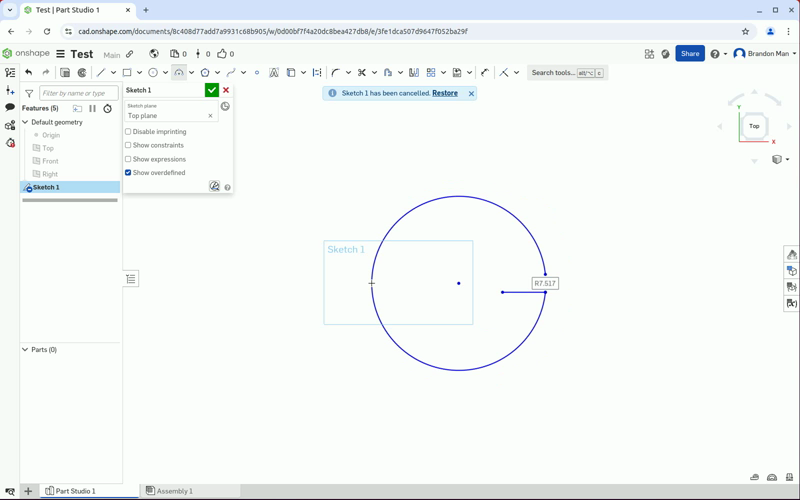
scroll(-6)
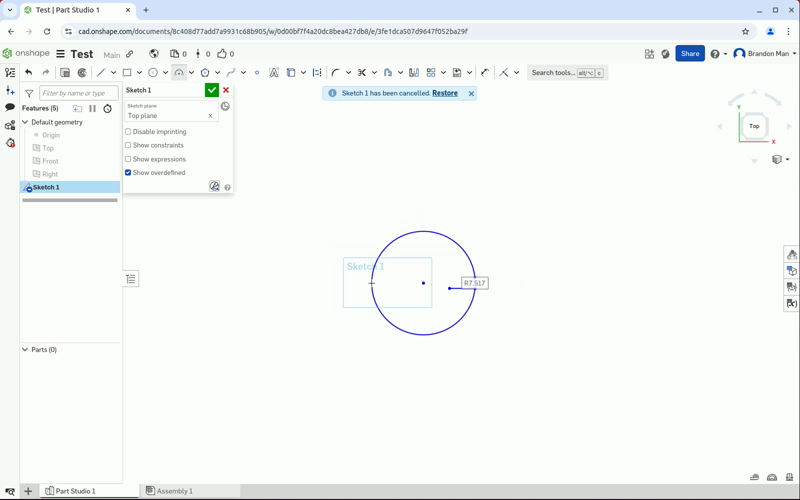
scroll(-6)
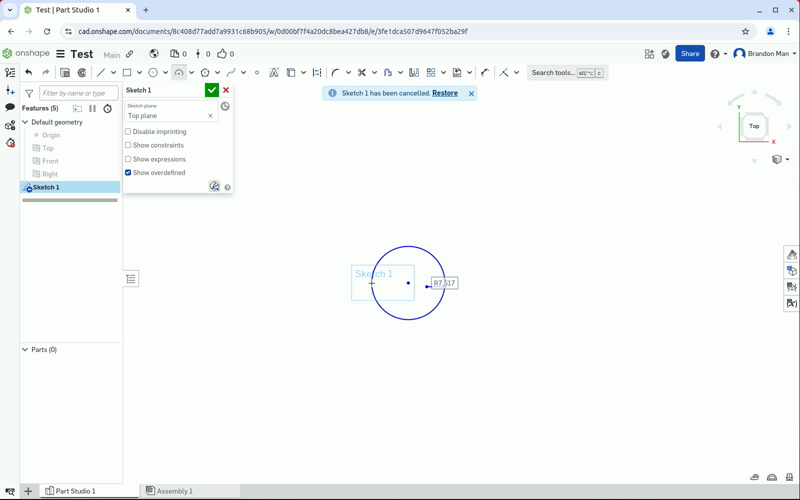
key_up(shift)
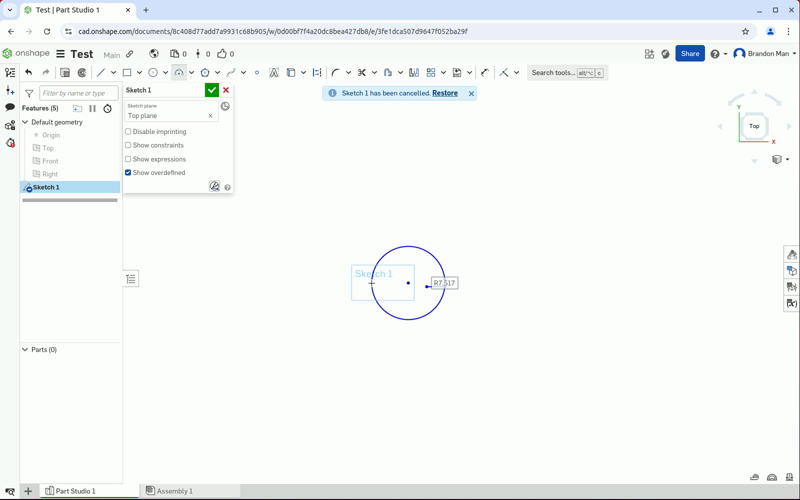
key(esc)
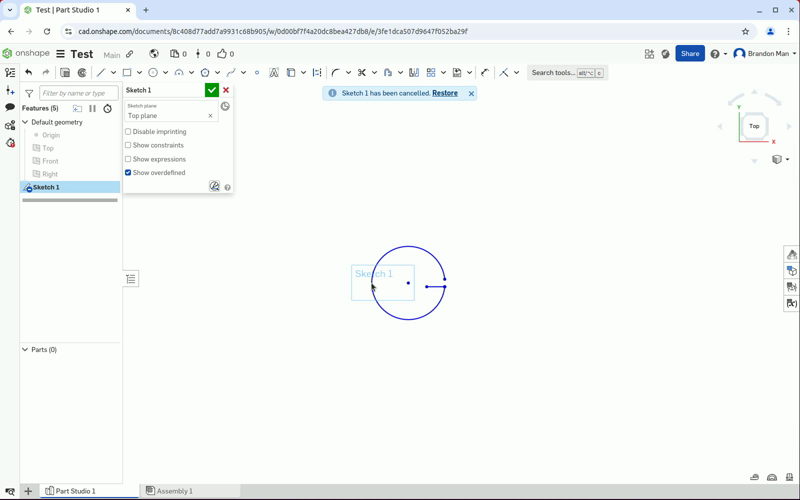
key(l)
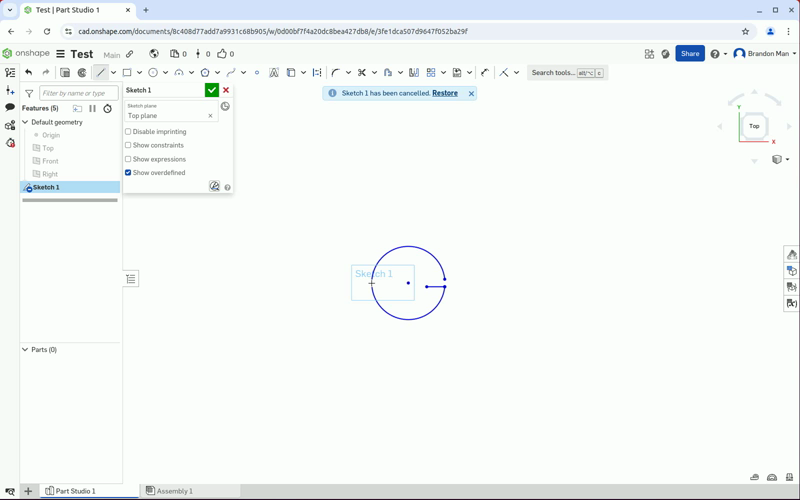
mouse_move(444, 279)
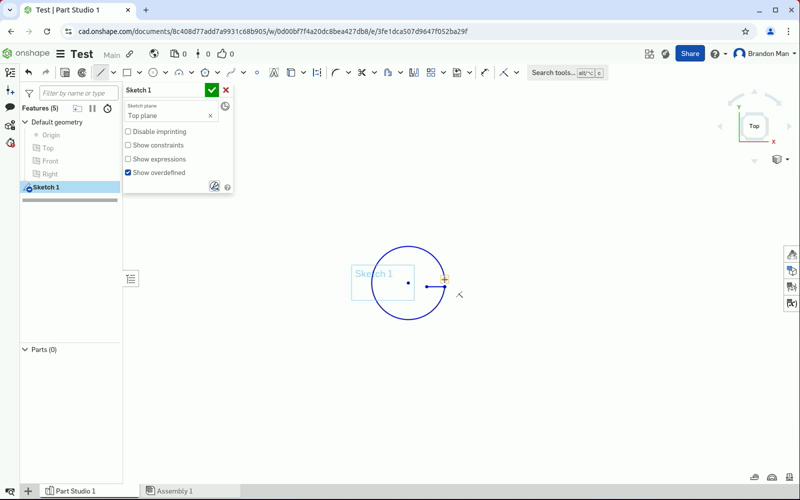
click(444, 279)
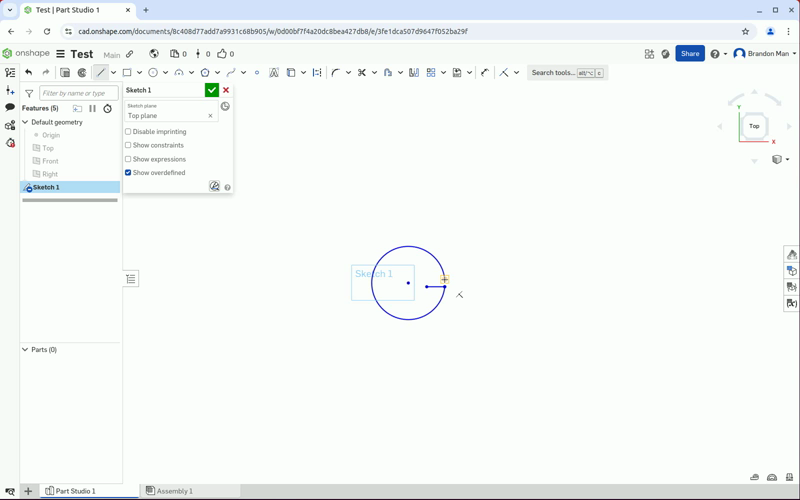
key_down(shift)
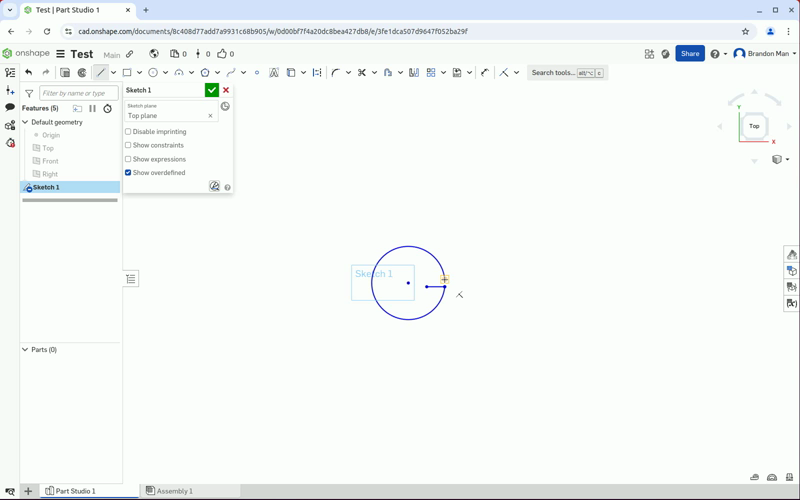
mouse_move(474, 279)
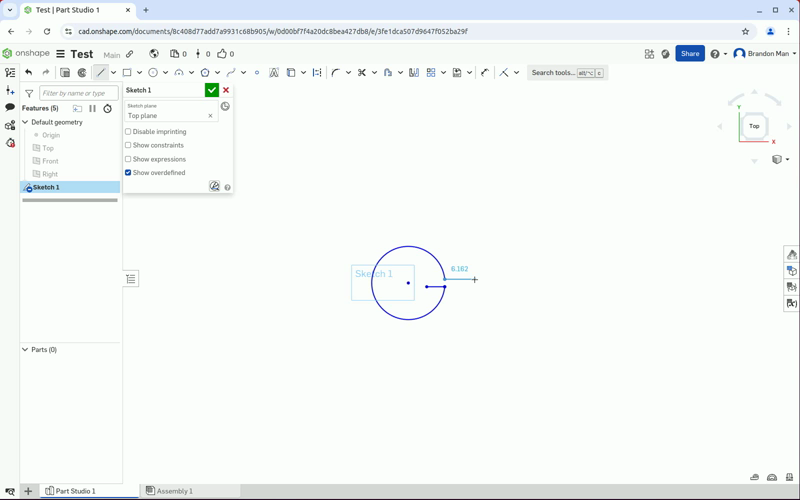
mouse_move(426, 279)
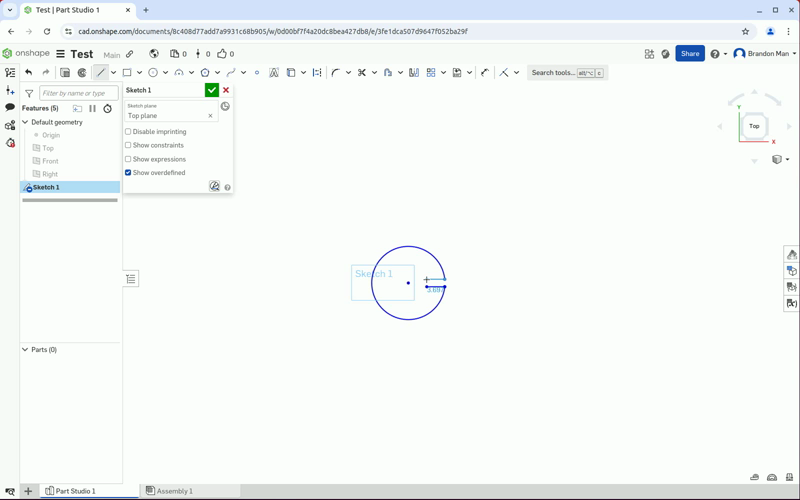
click(426, 279)
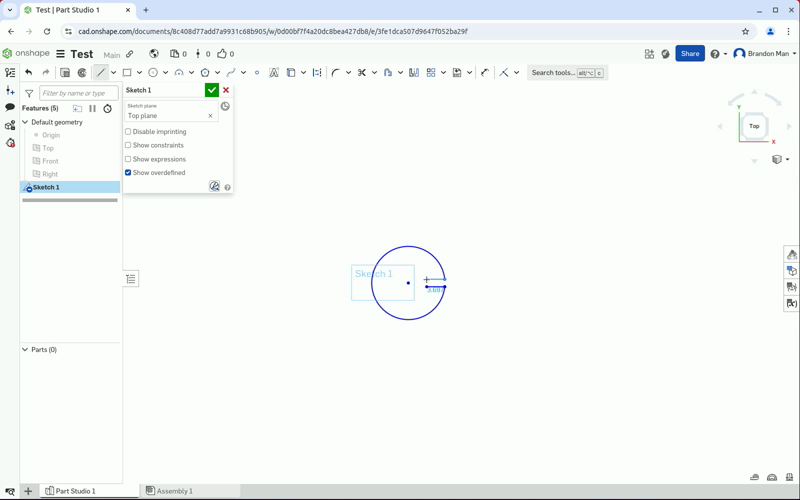
key_up(shift)
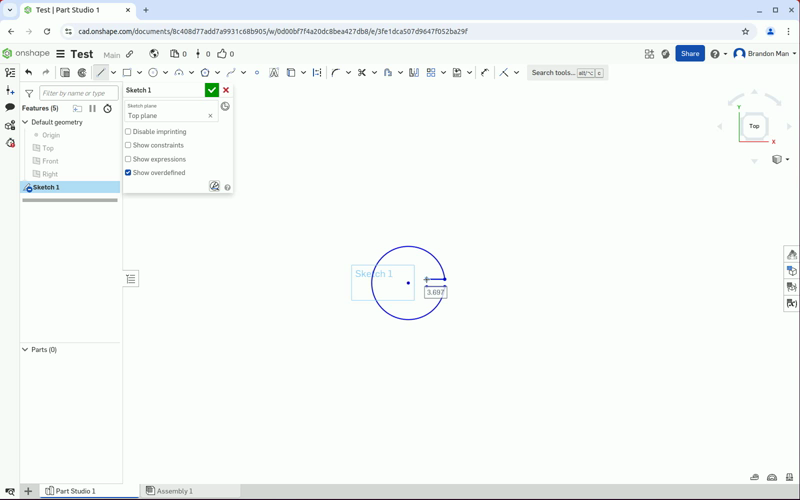
mouse_move(456, 279)
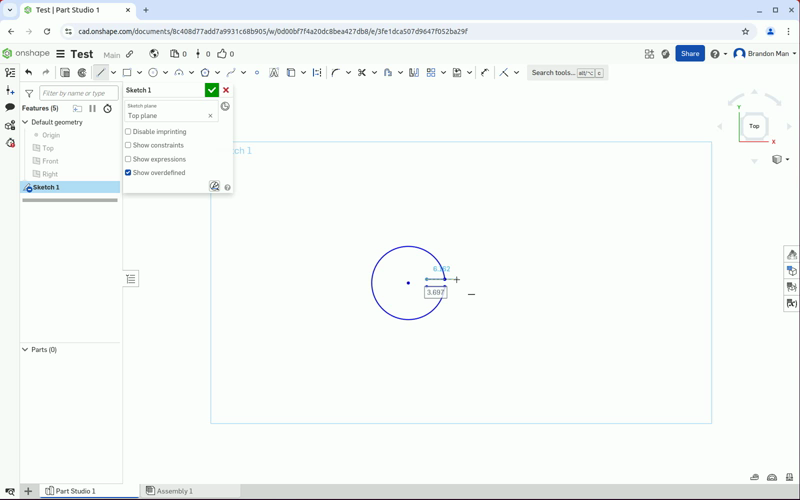
key_down(shift)
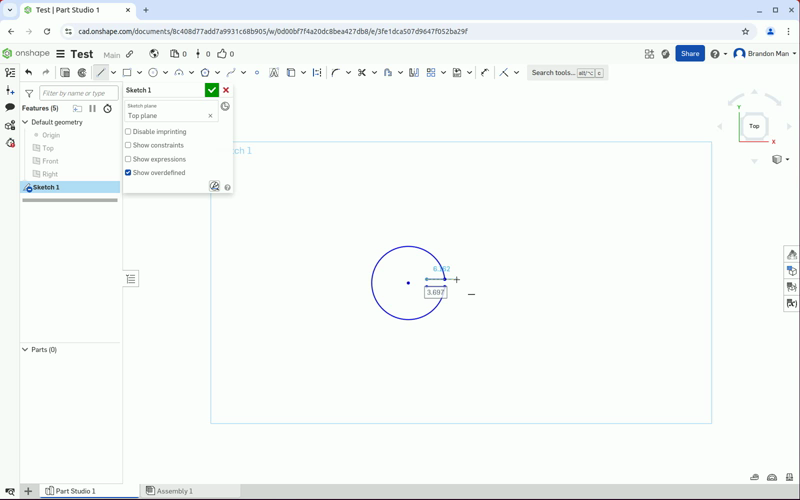
mouse_move(426, 286)
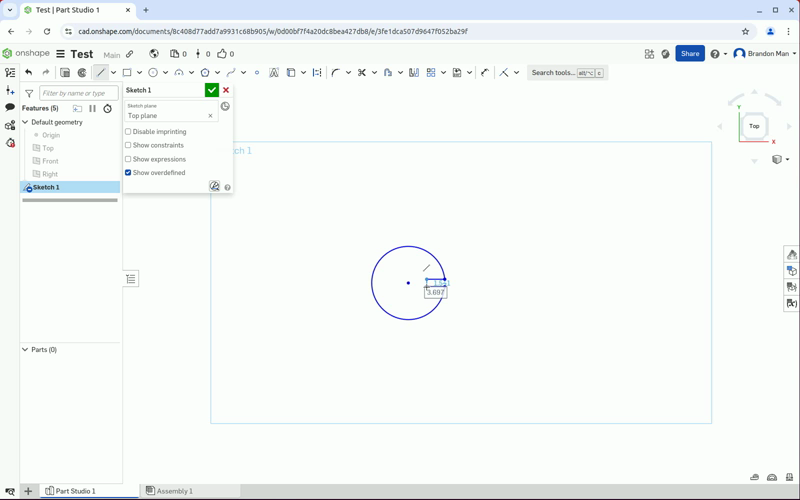
scroll(6)
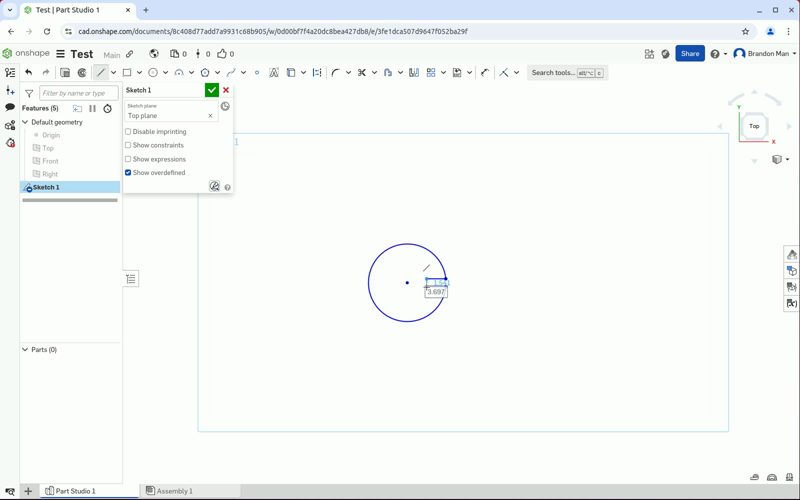
scroll(6)
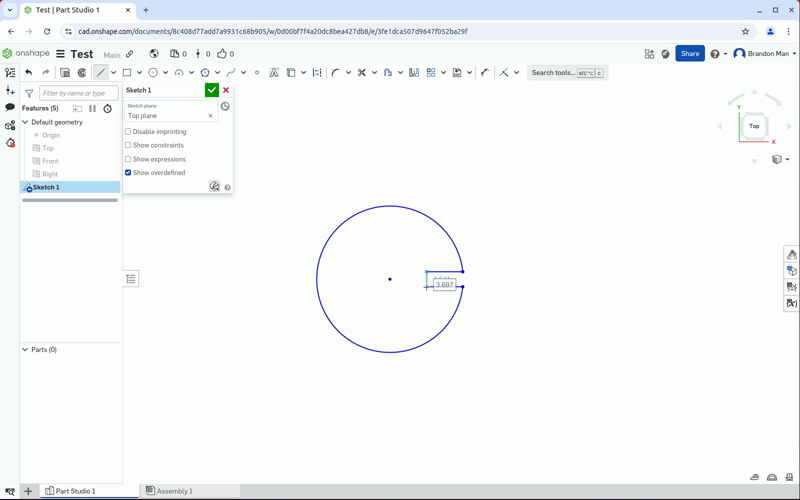
scroll(6)
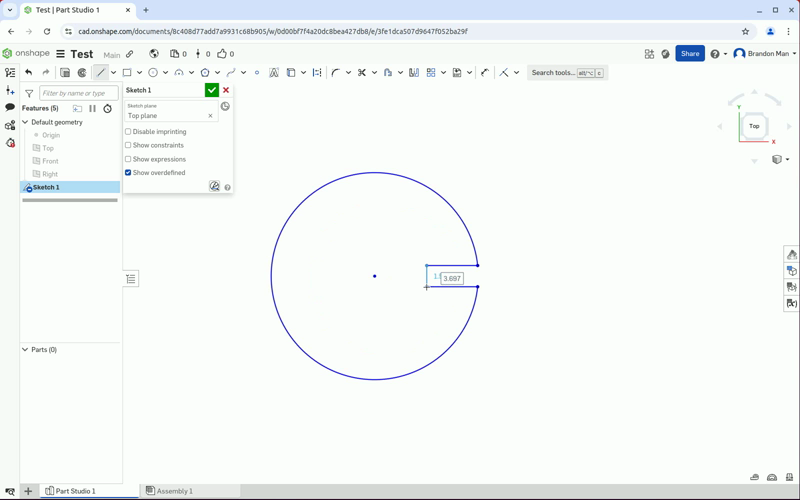
scroll(6)
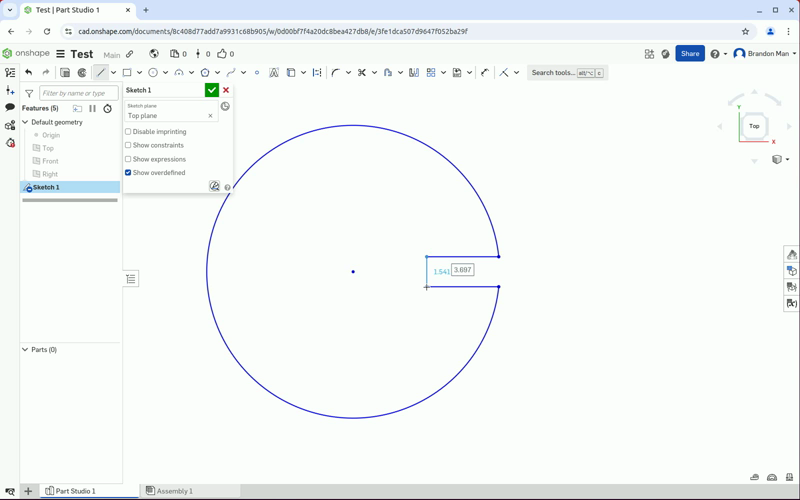
scroll(6)
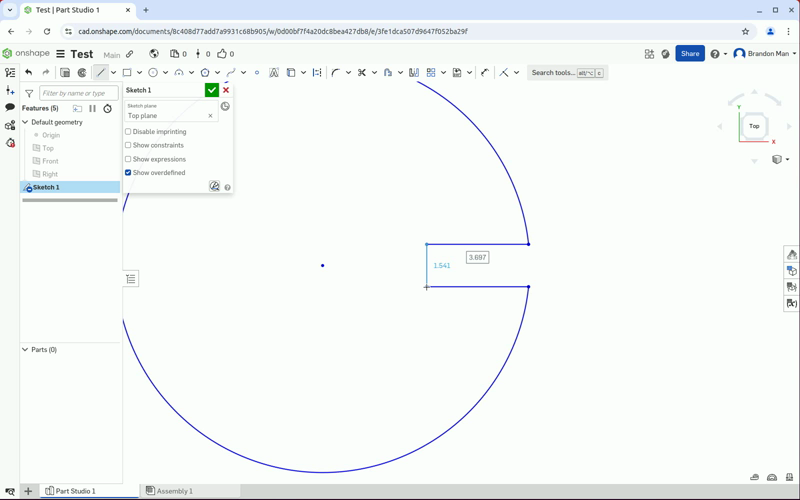
scroll(6)
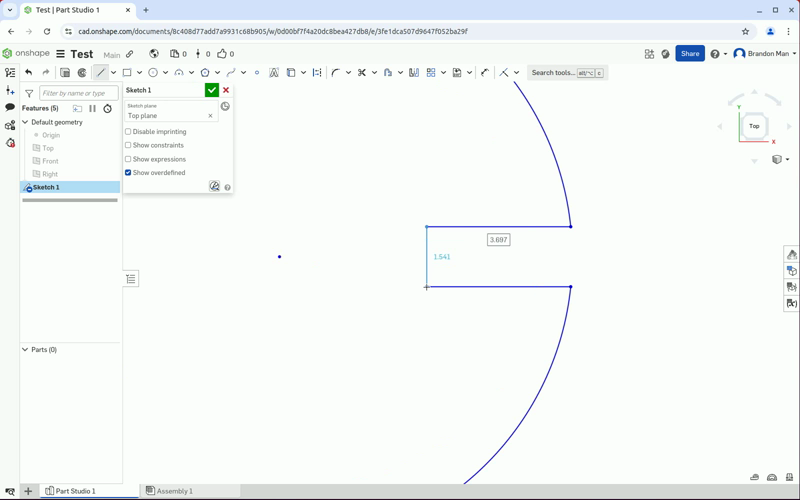
scroll(6)
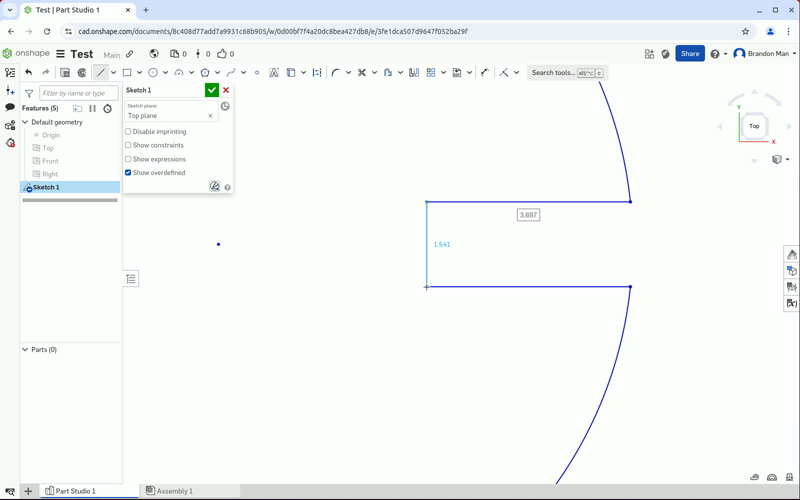
key_up(shift)
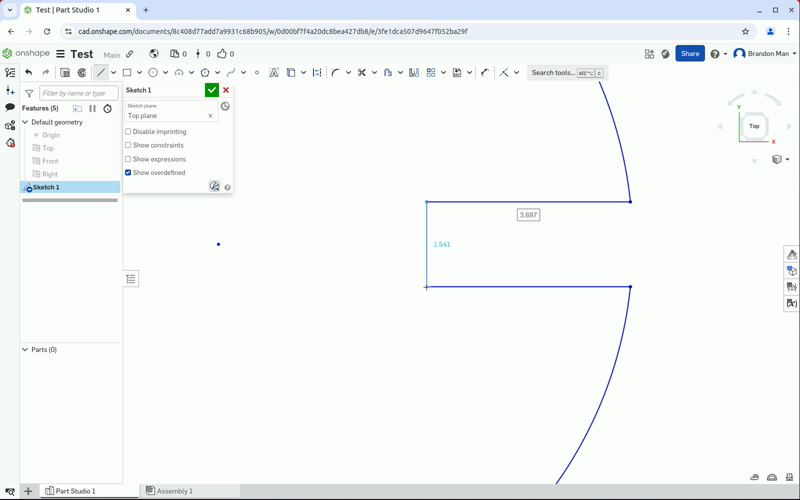
click(426, 286)
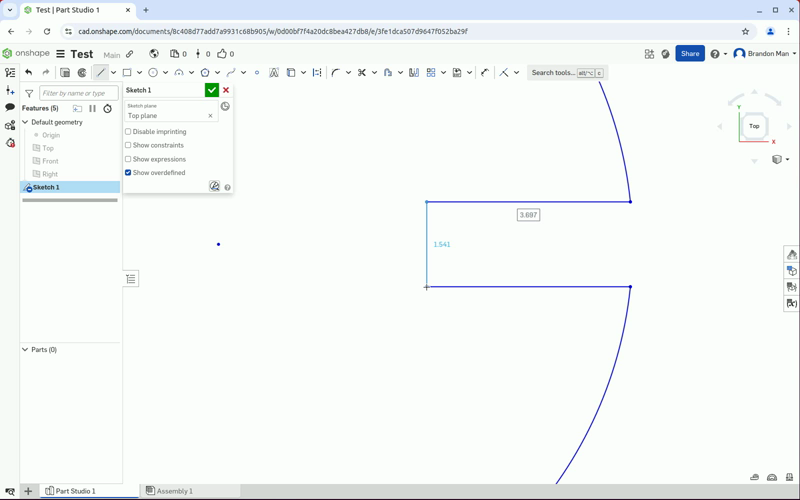
scroll(-6)
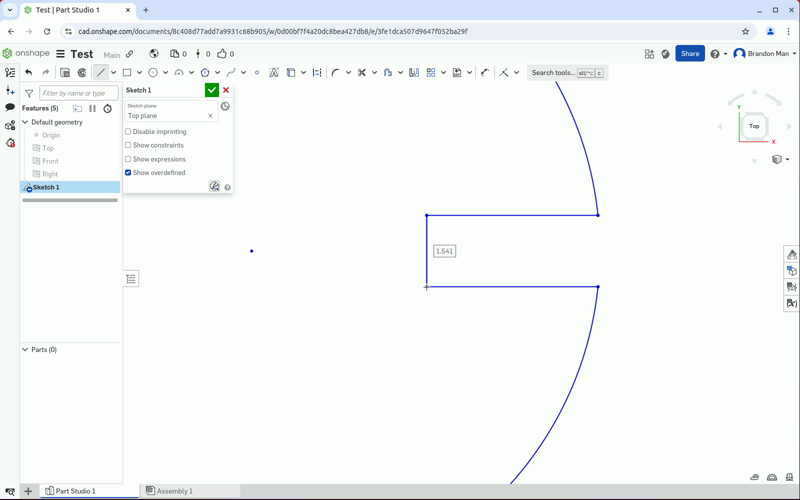
scroll(-6)
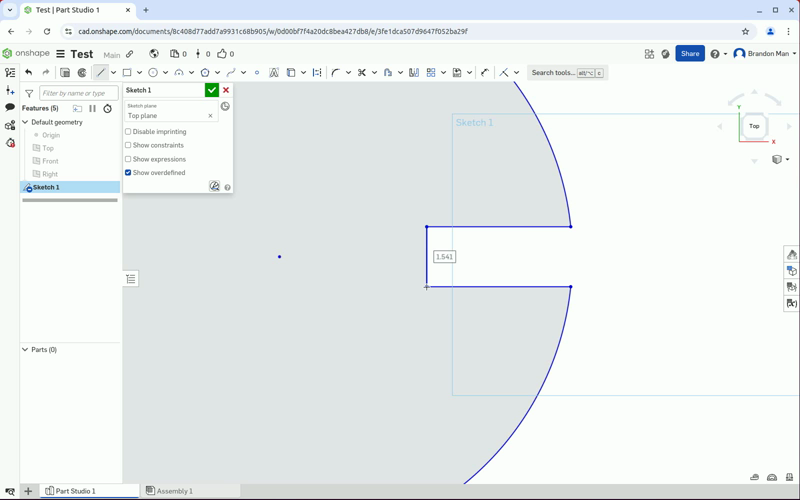
scroll(-6)
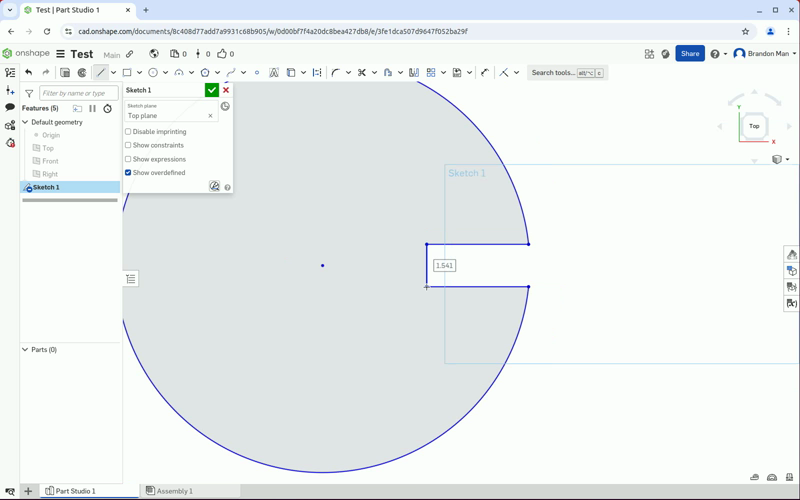
scroll(-6)
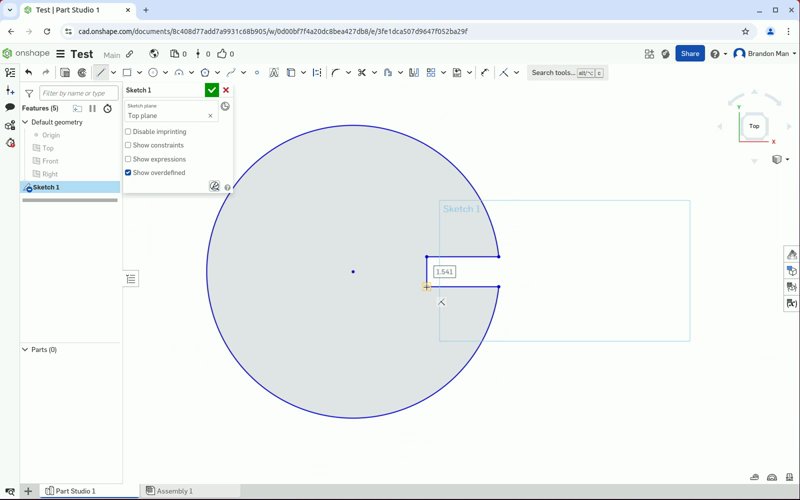
scroll(-6)
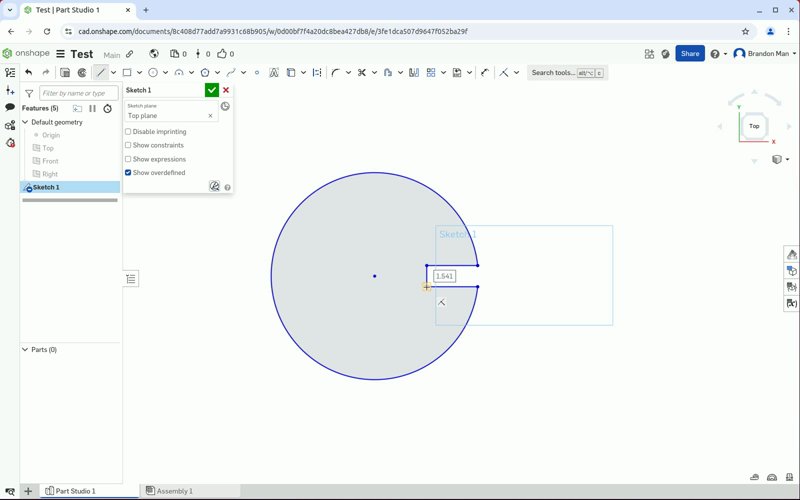
scroll(-6)
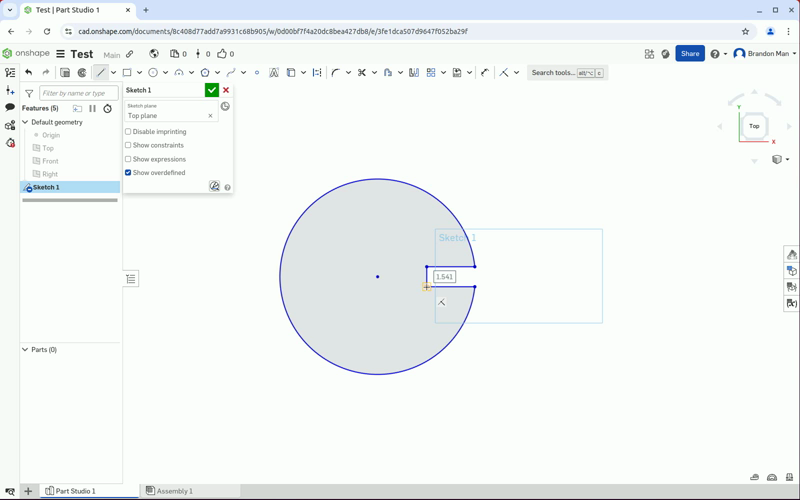
scroll(-6)
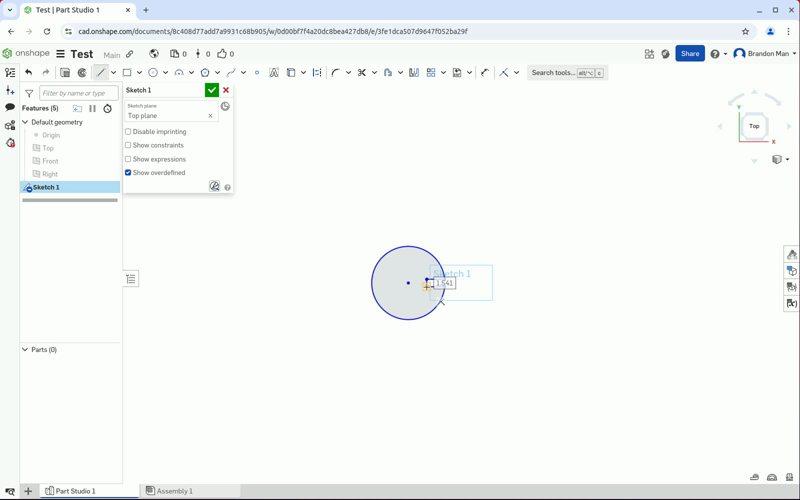
key(esc)
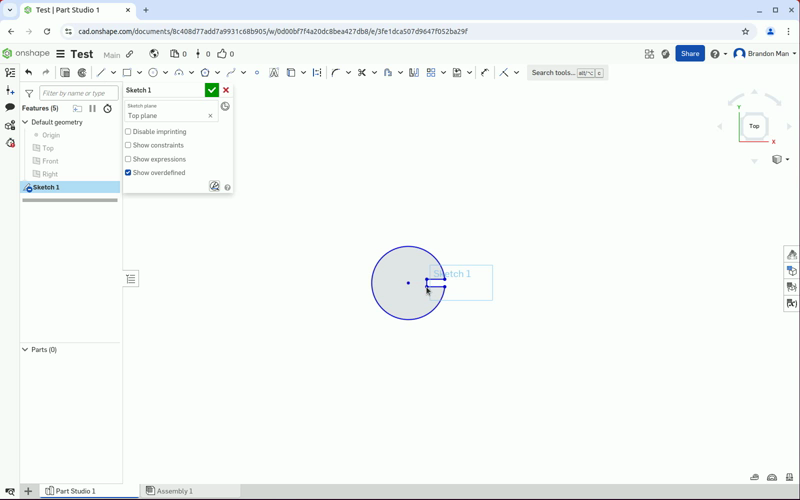
key(c)
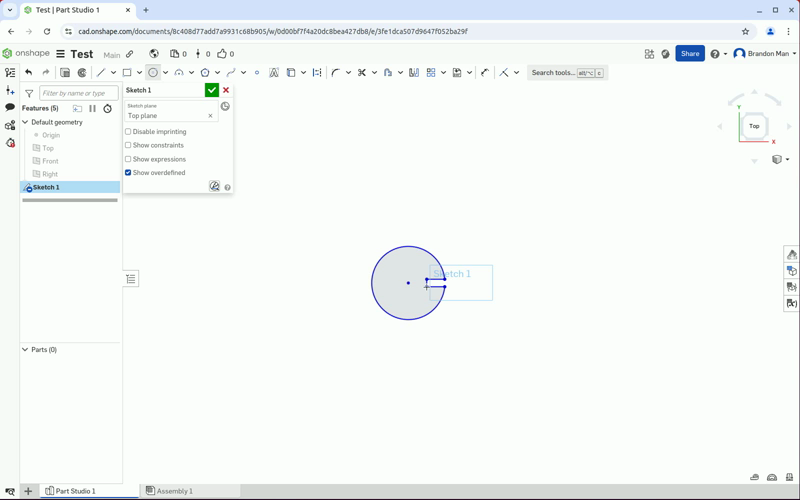
key_down(shift)
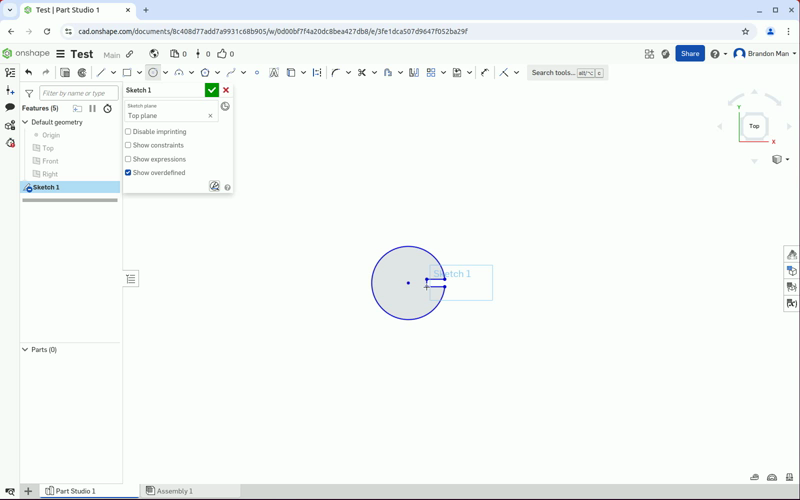
mouse_move(407, 265)
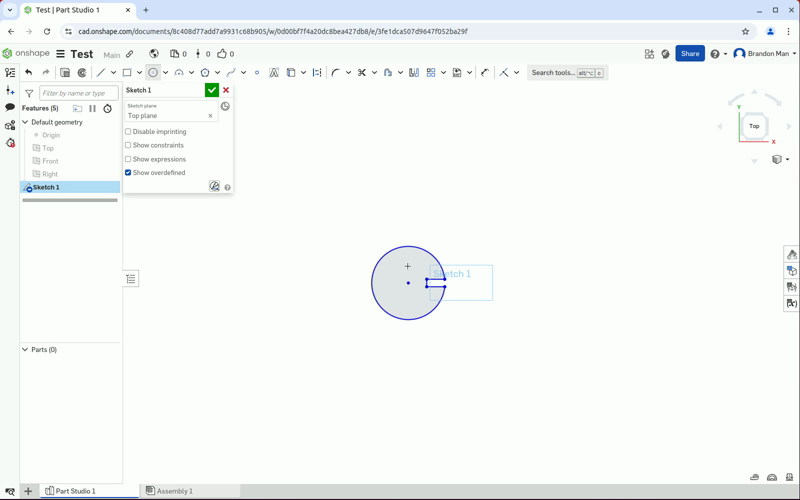
click(407, 265)
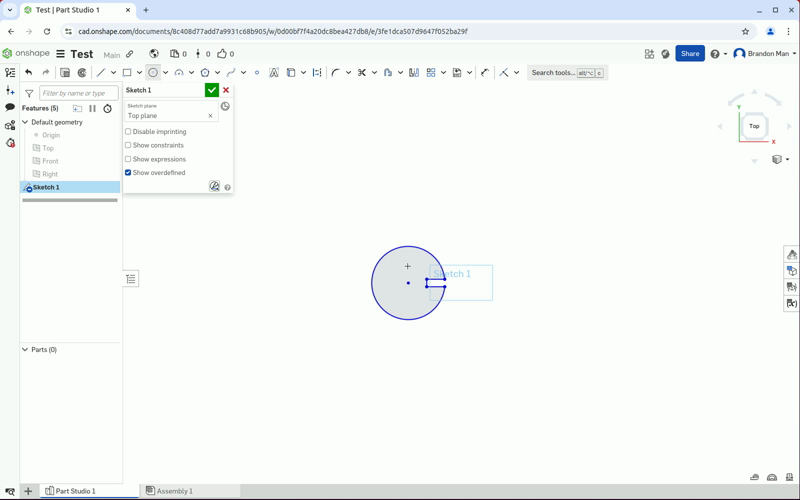
key_up(shift)
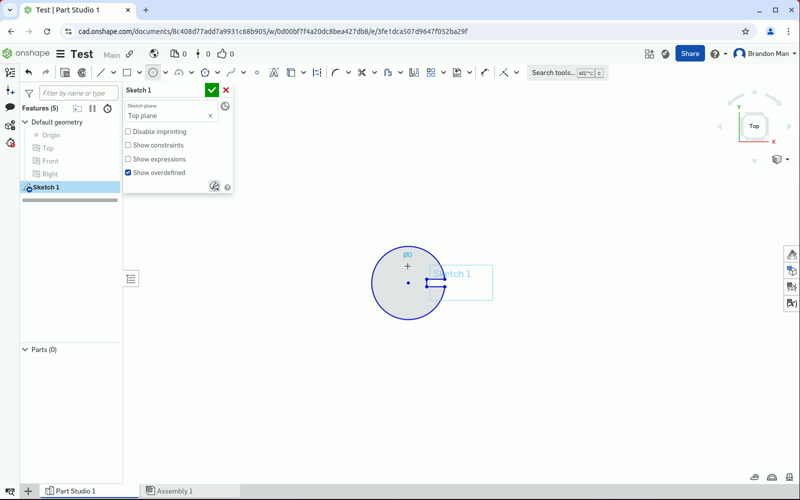
mouse_move(414, 265)
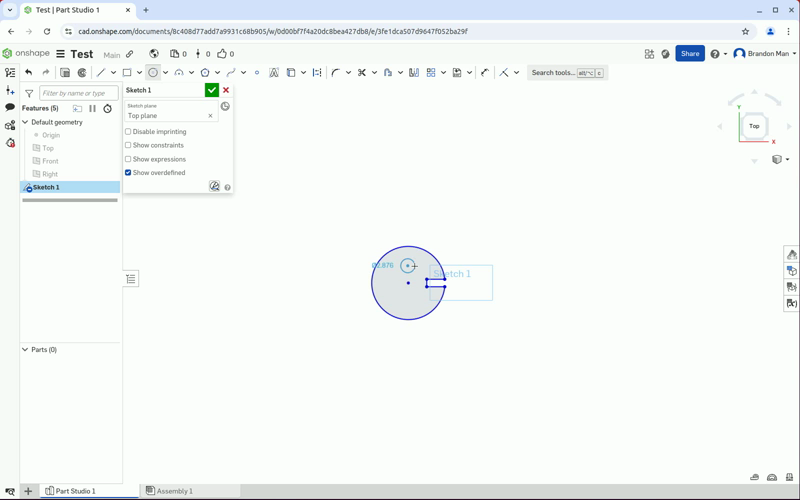
click(414, 265)
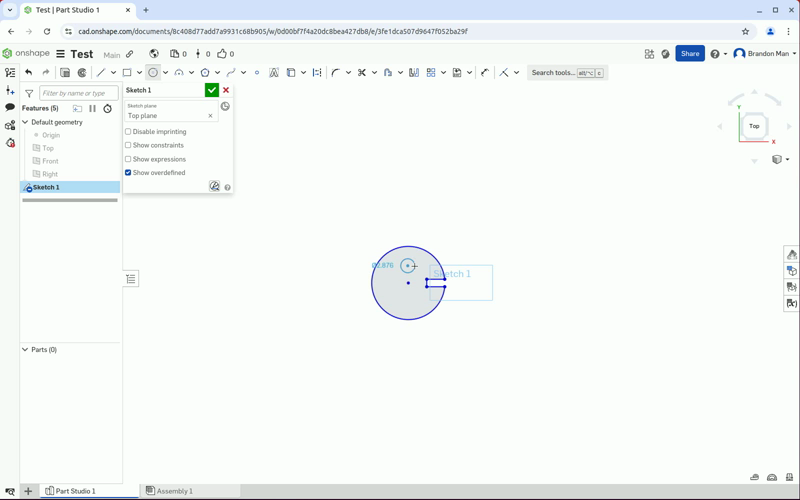
key(esc)
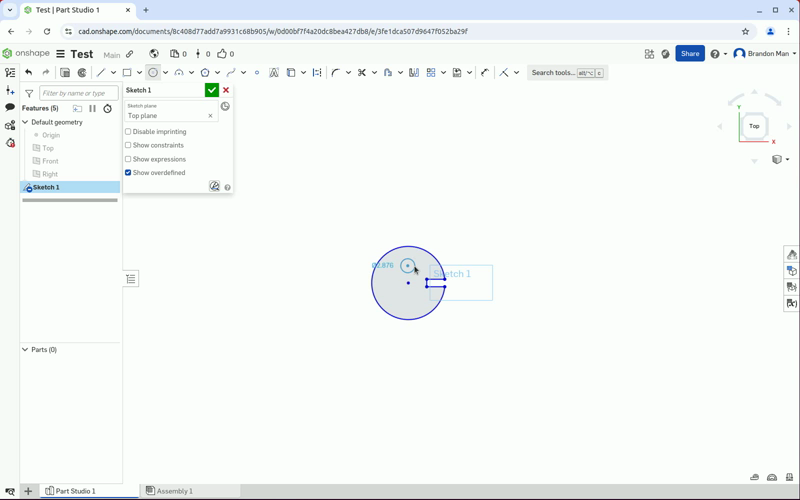
mouse_move(421, 259)
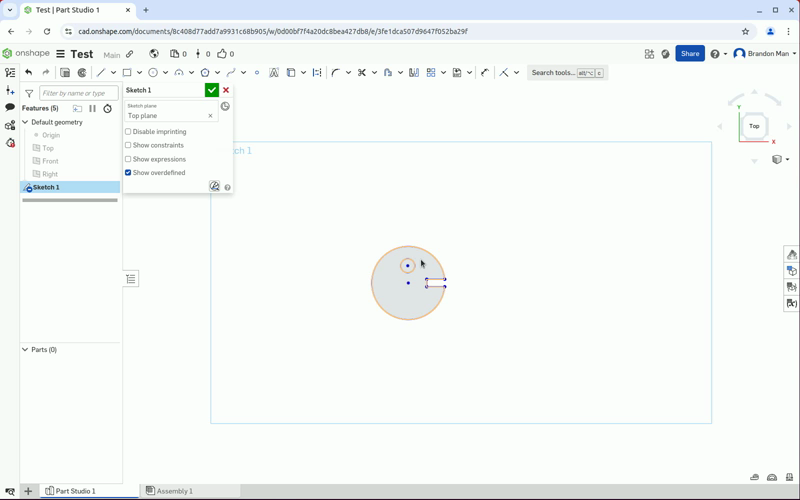
click(421, 259)
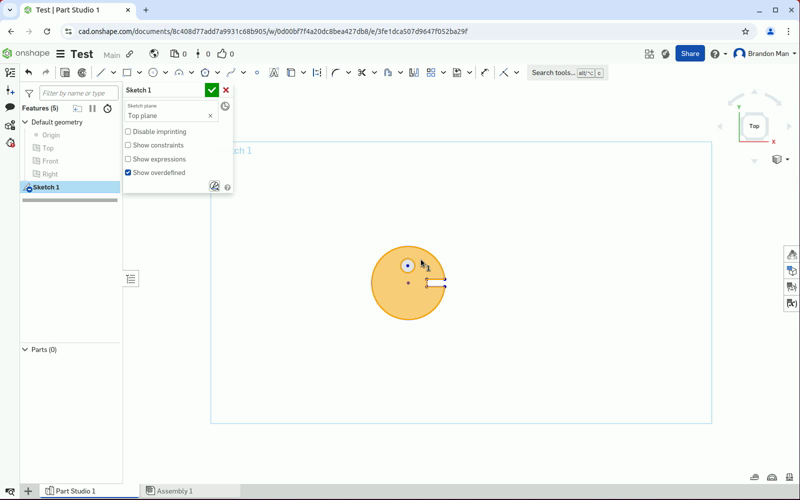
mouse_move(73, 352)
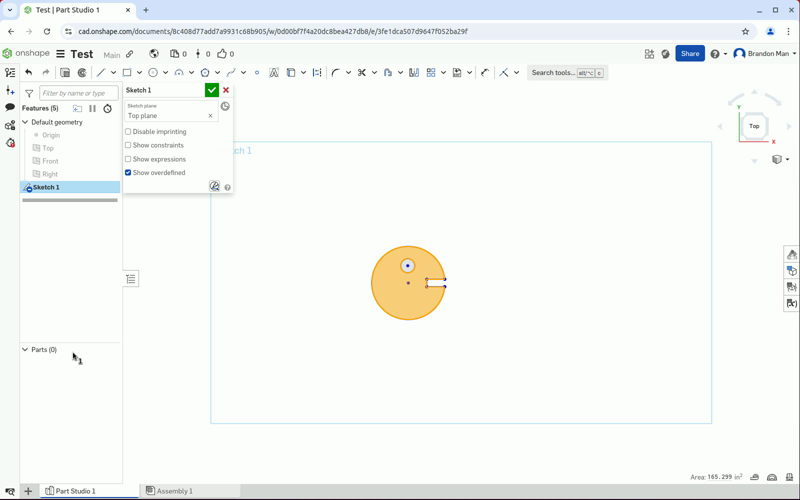
key(shift+y)
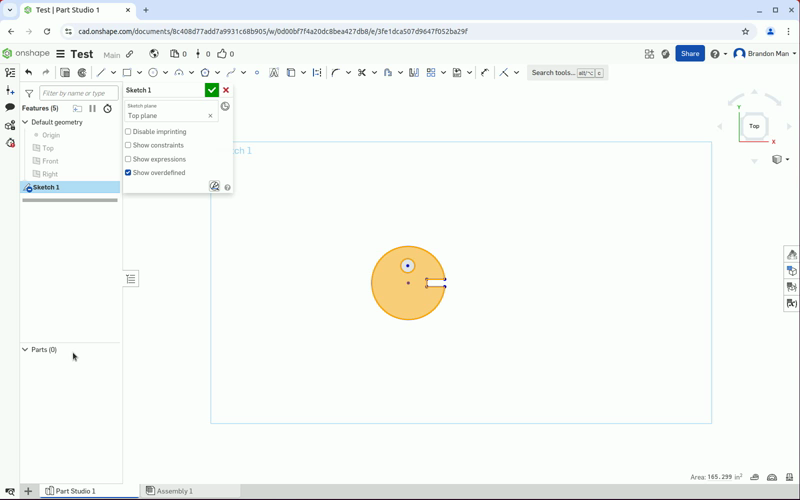
key(shift+e)
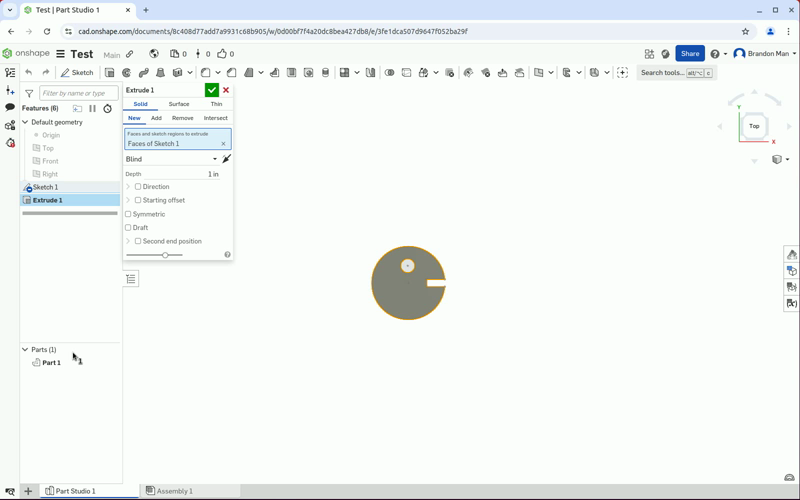
mouse_move(143, 106)
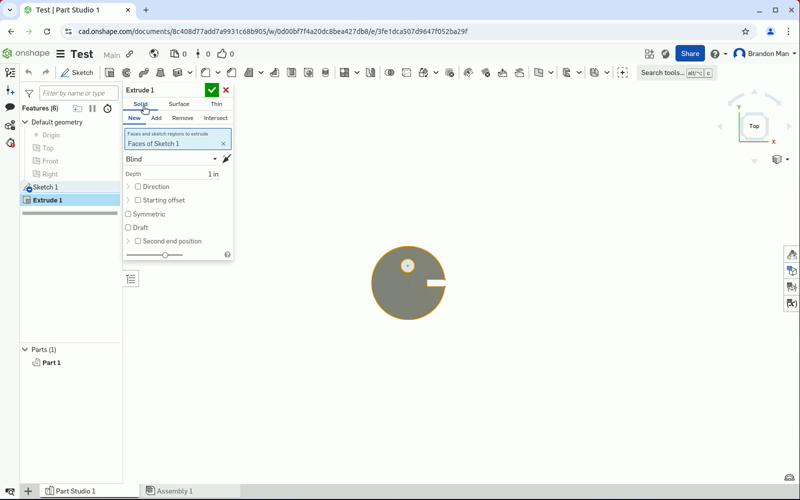
click(143, 106)
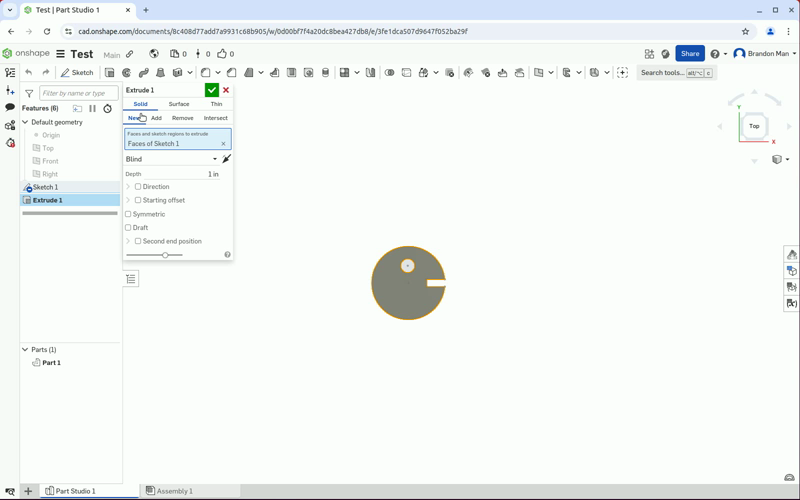
mouse_move(137, 120)
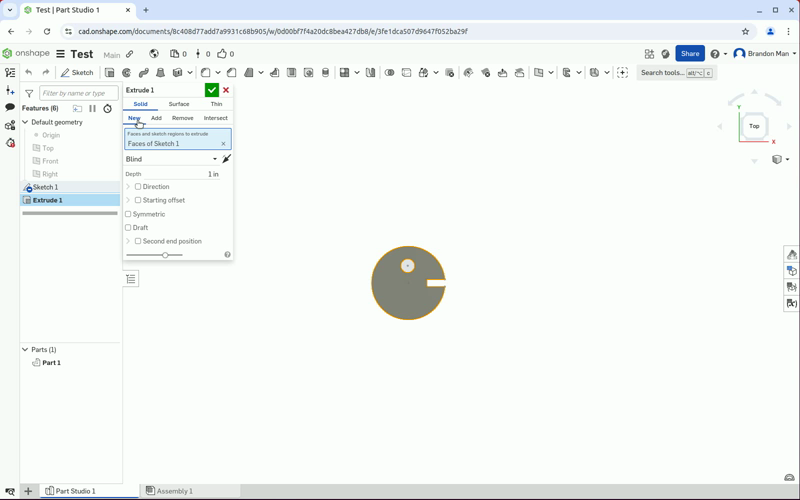
click(137, 120)
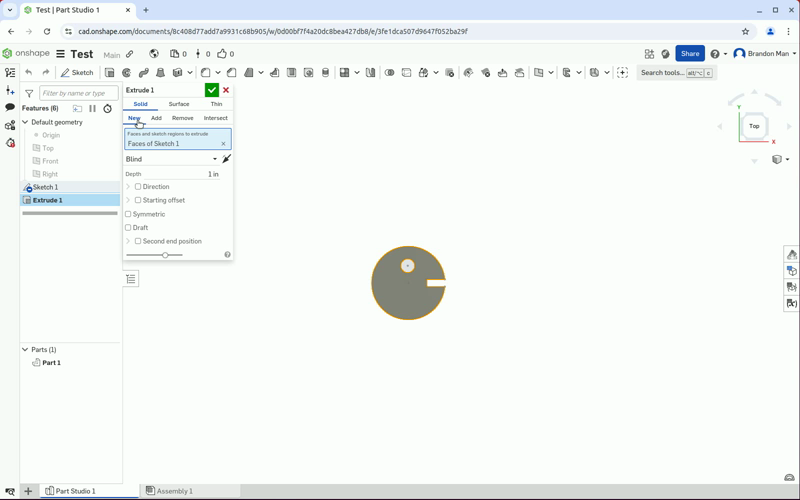
key(tab, 4)
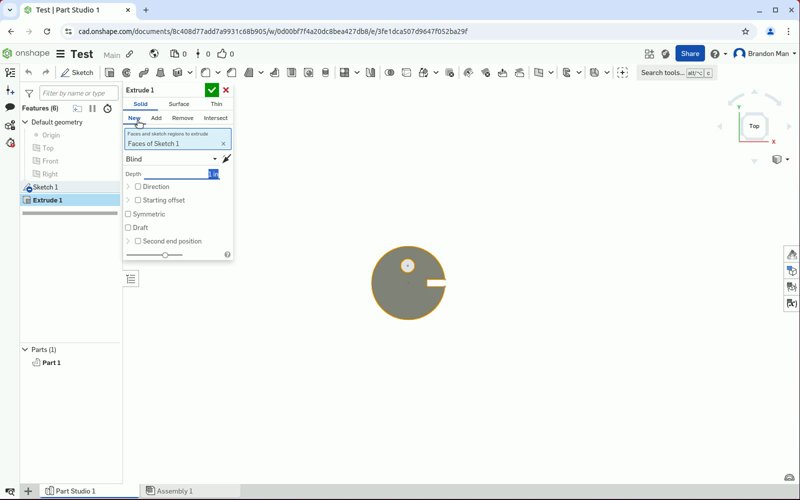
text(-2.648)
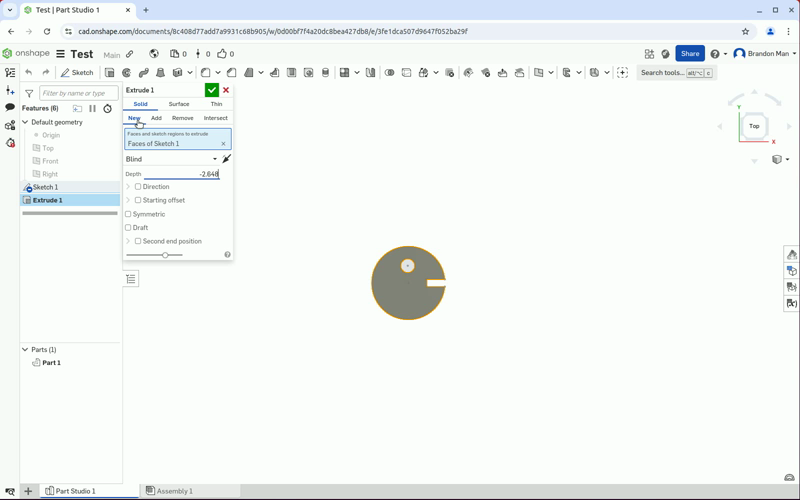
key(enter)
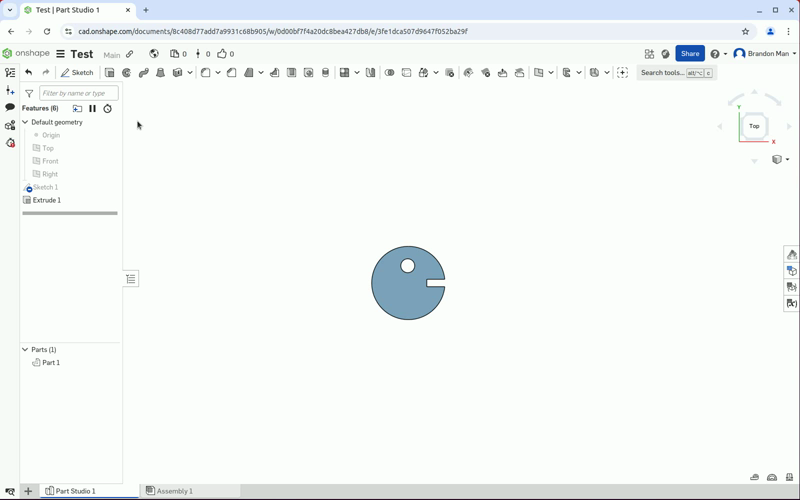
key(shift+h)
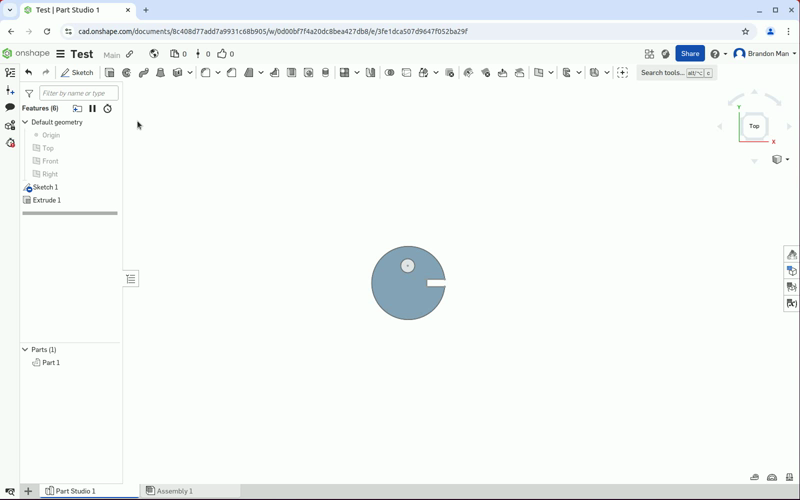
key(shift+h)
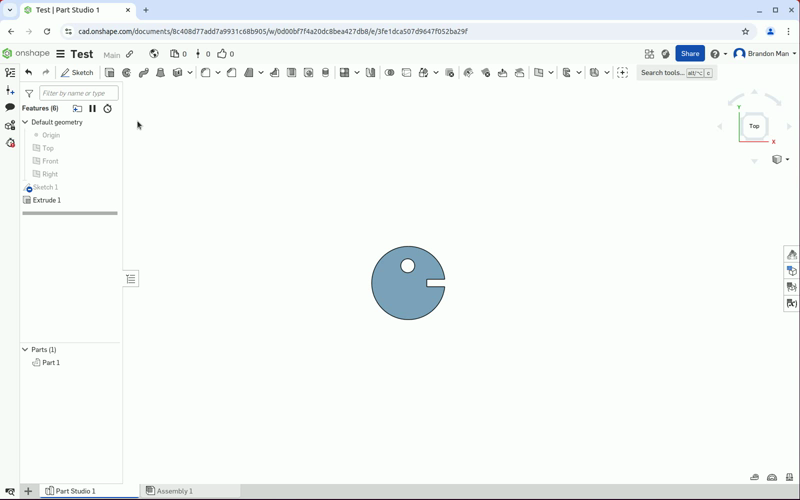
mouse_move(73, 189)
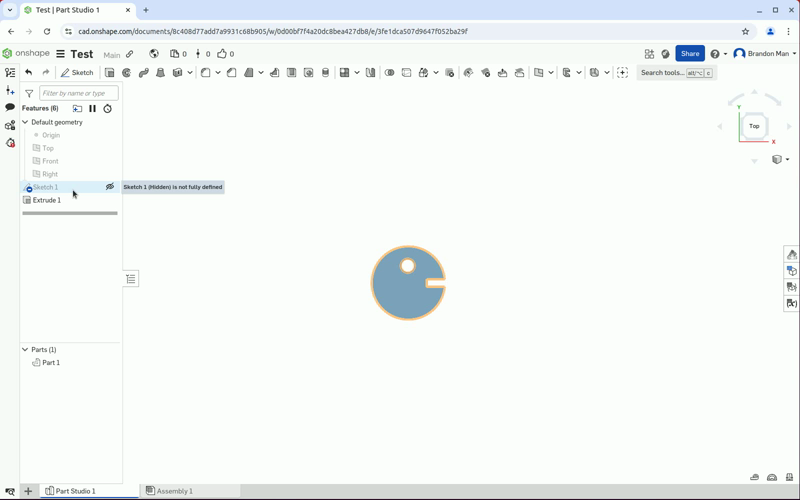
click(73, 189)
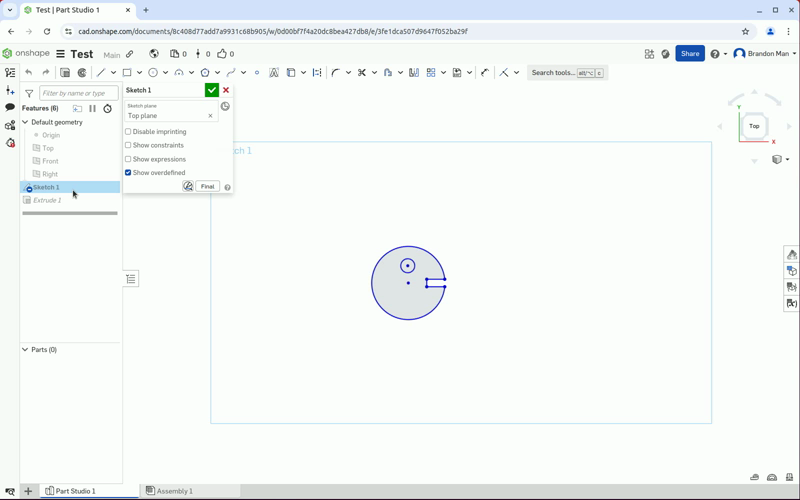
mouse_move(229, 92)
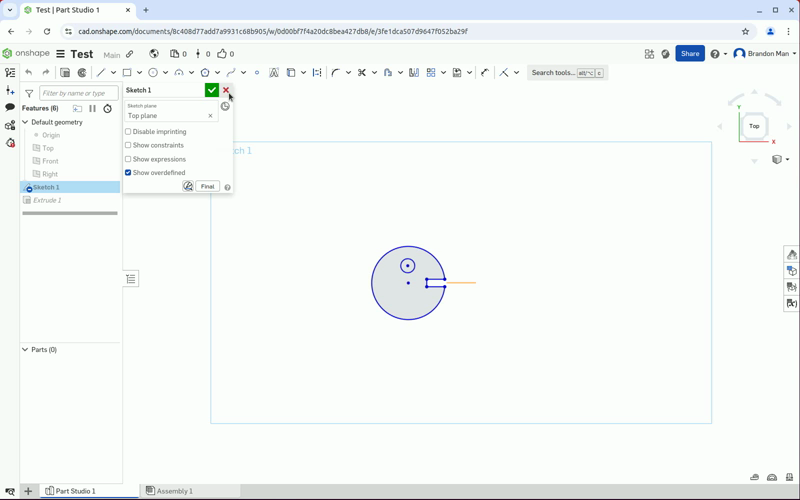
click(229, 92)
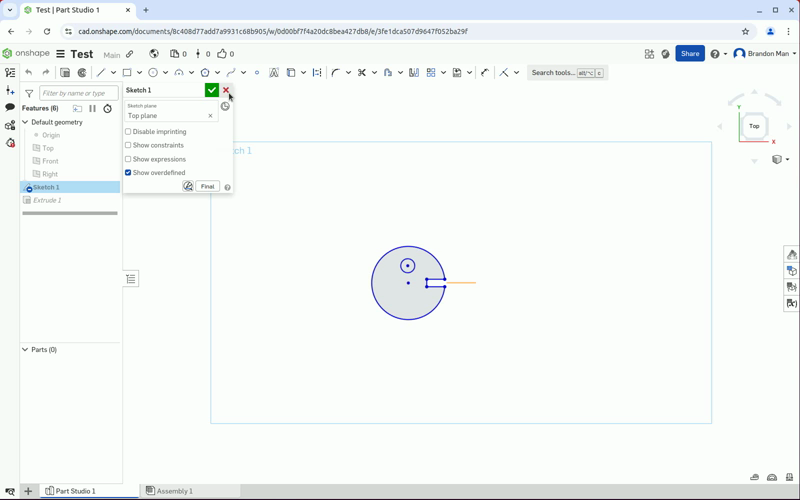
key(shift+s)
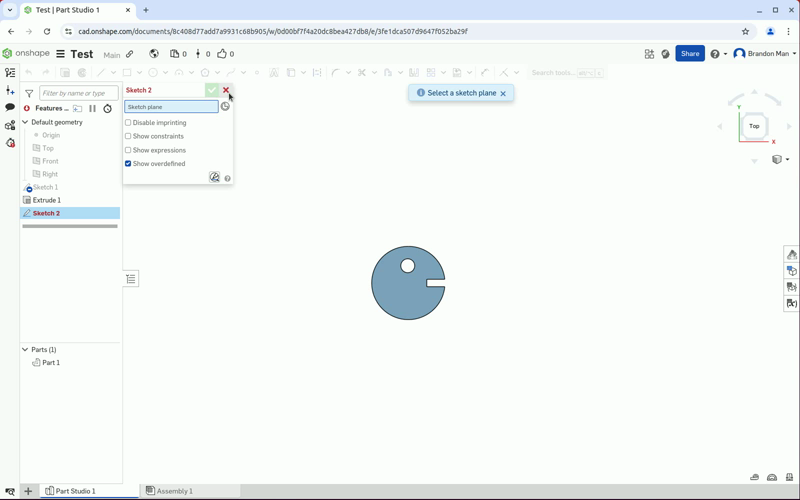
mouse_move(73, 150)
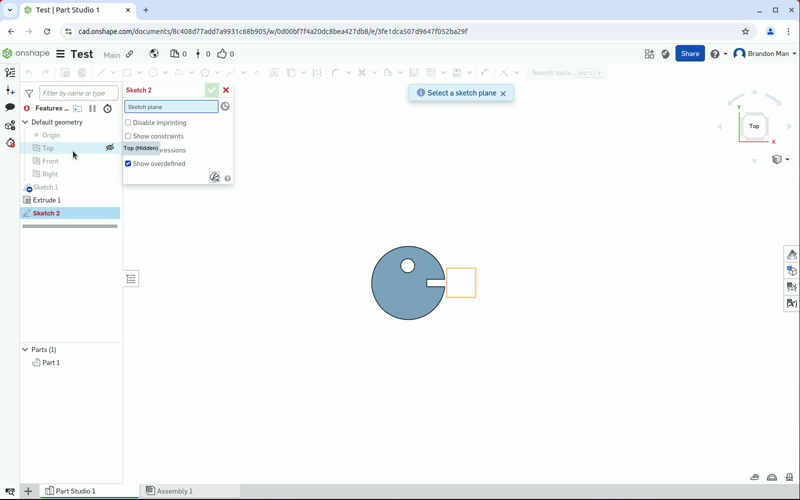
click(73, 150)
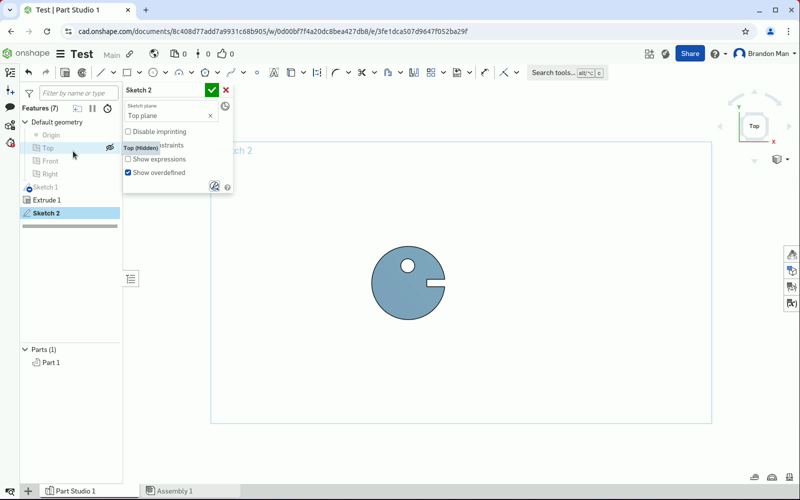
mouse_move(73, 352)
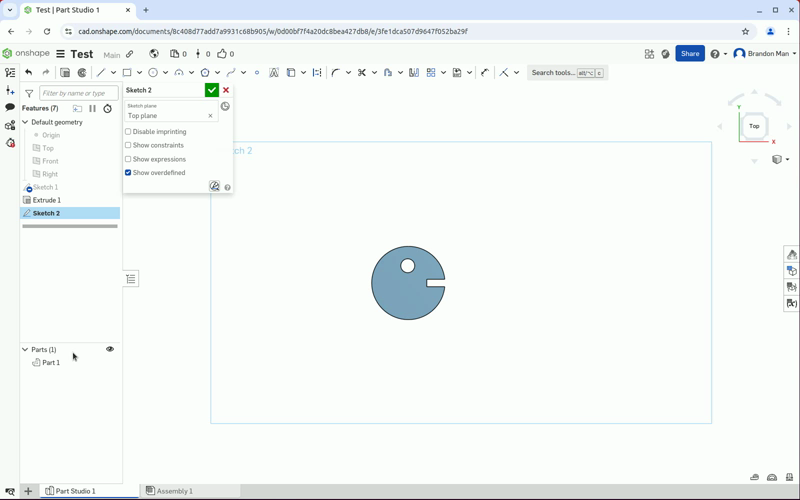
key(y)
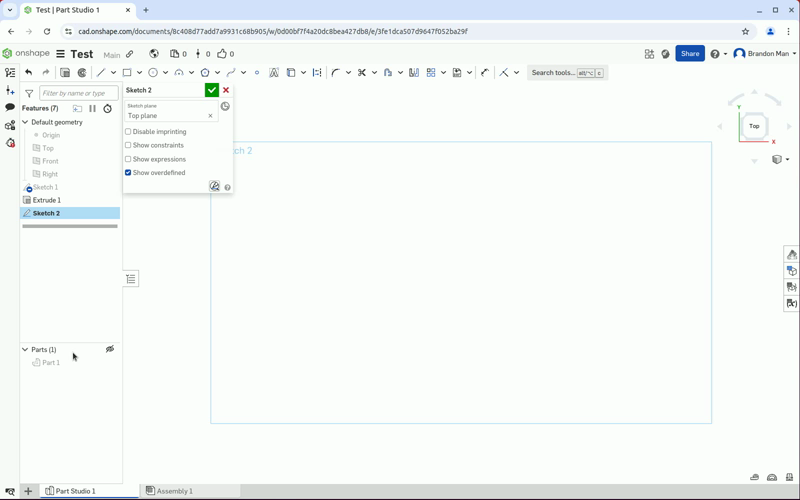
key(l)
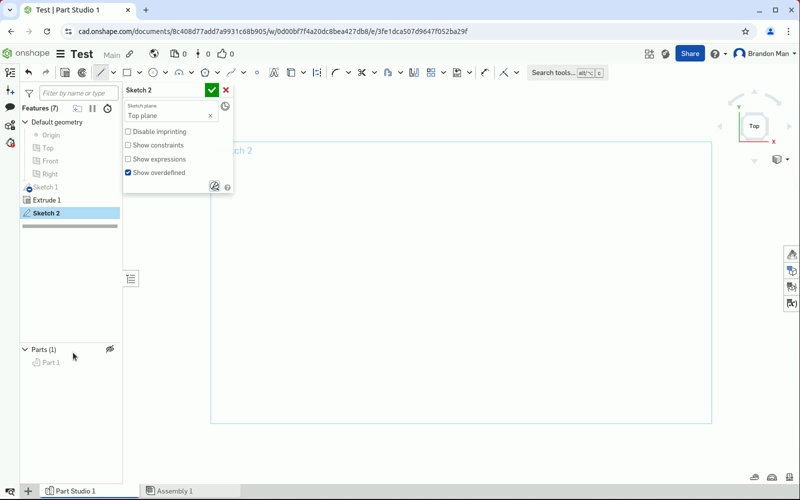
key_down(shift)
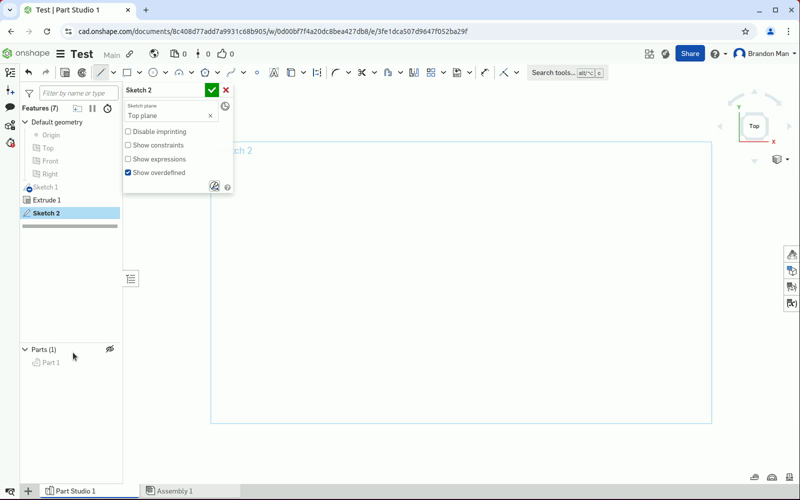
mouse_move(348, 348)
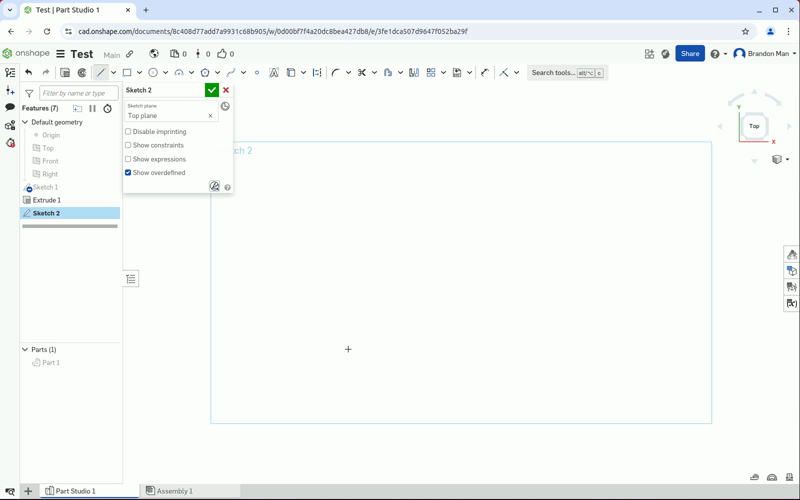
click(348, 348)
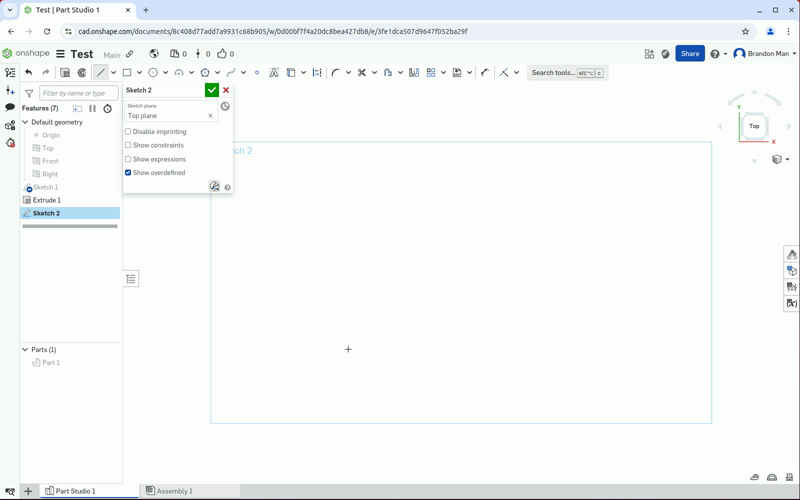
key_up(shift)
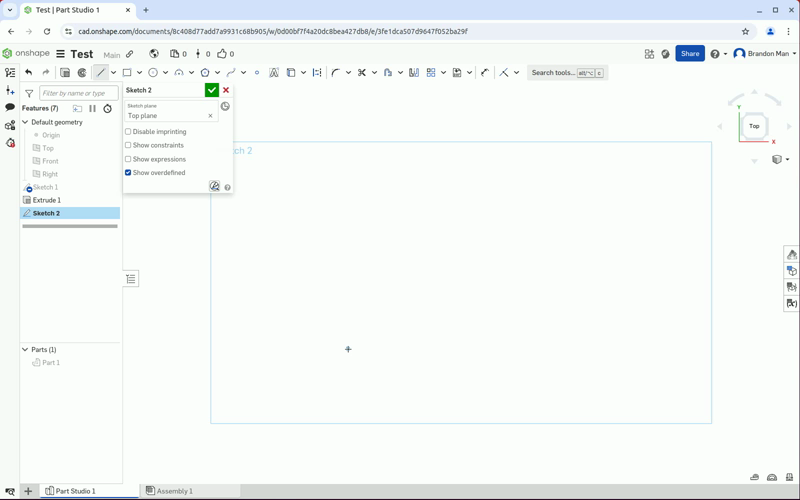
key_down(shift)
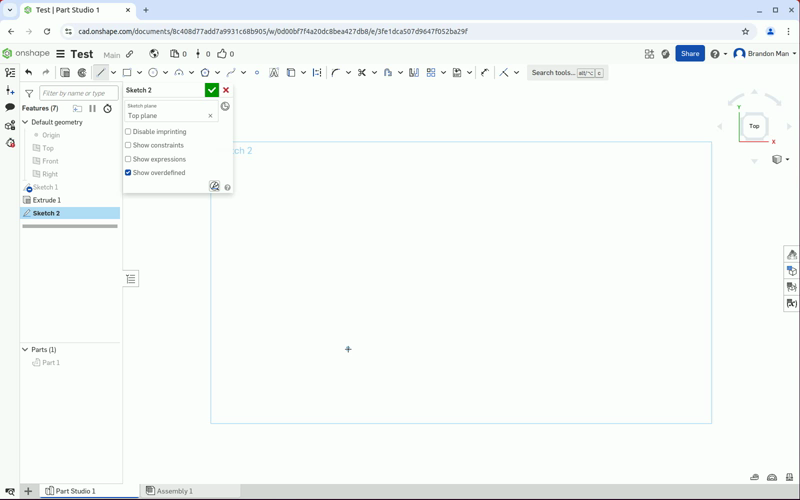
mouse_move(567, 348)
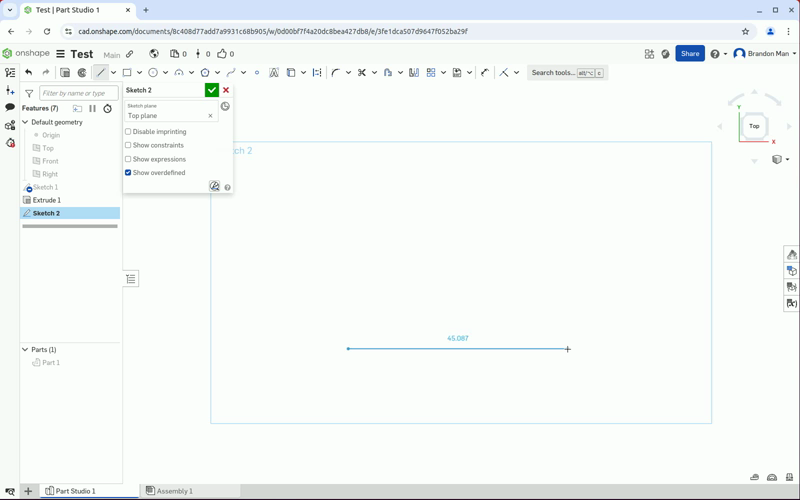
click(567, 348)
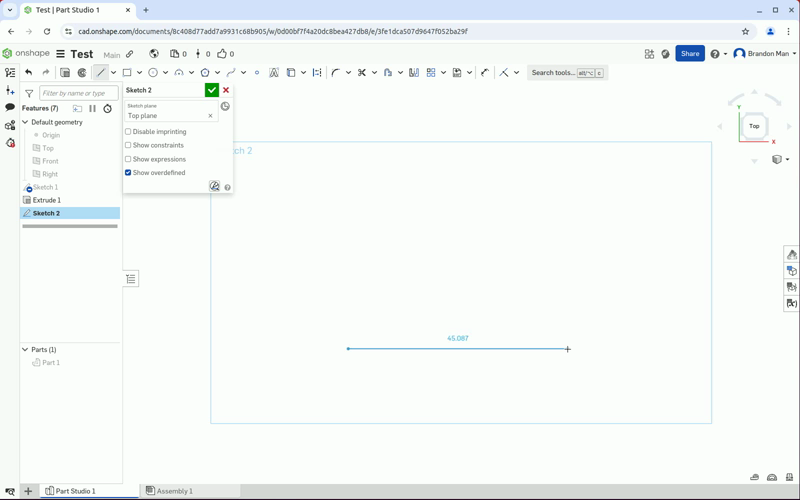
key_up(shift)
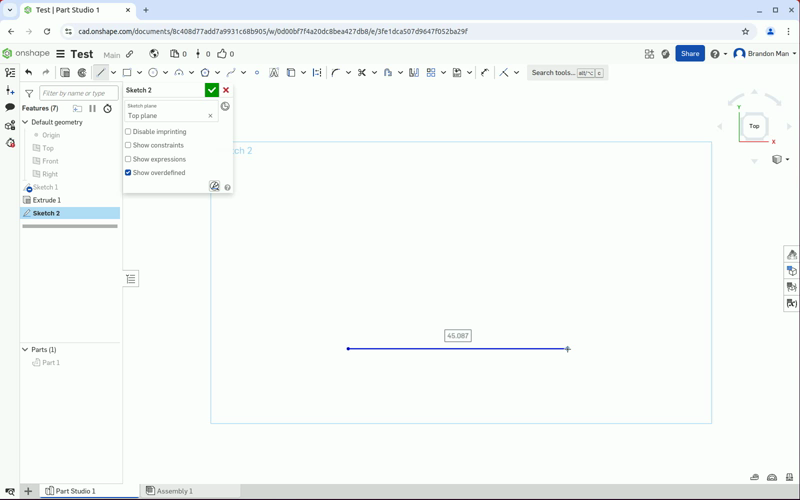
key_down(shift)
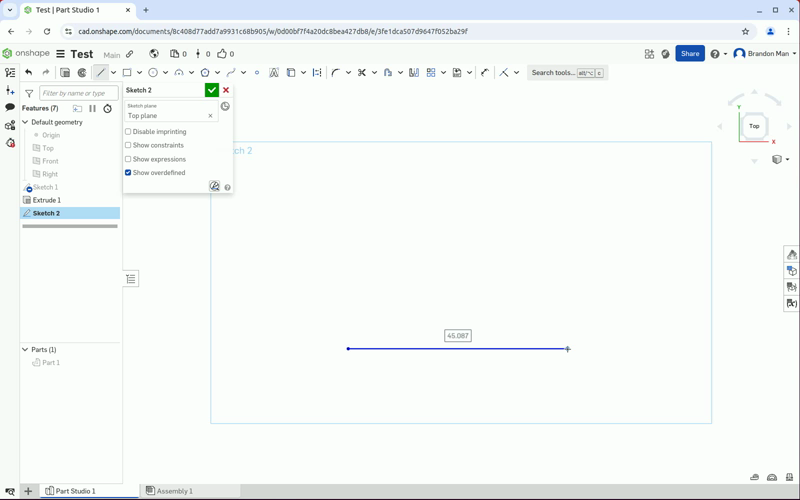
mouse_move(589, 348)
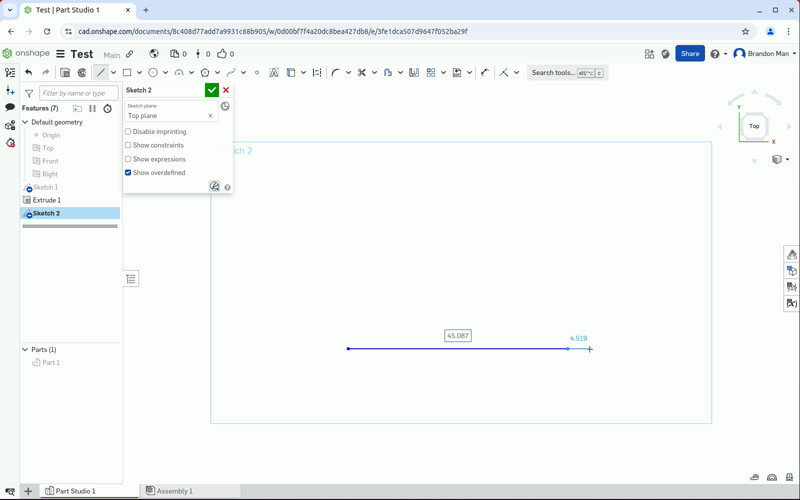
mouse_move(567, 334)
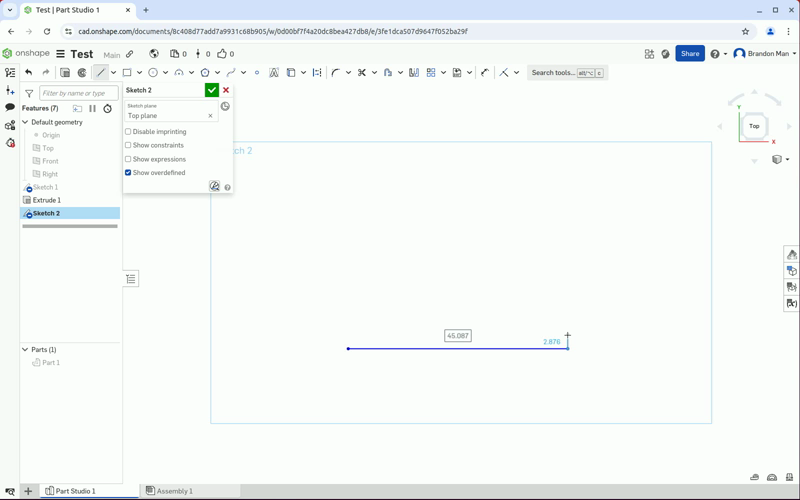
click(567, 334)
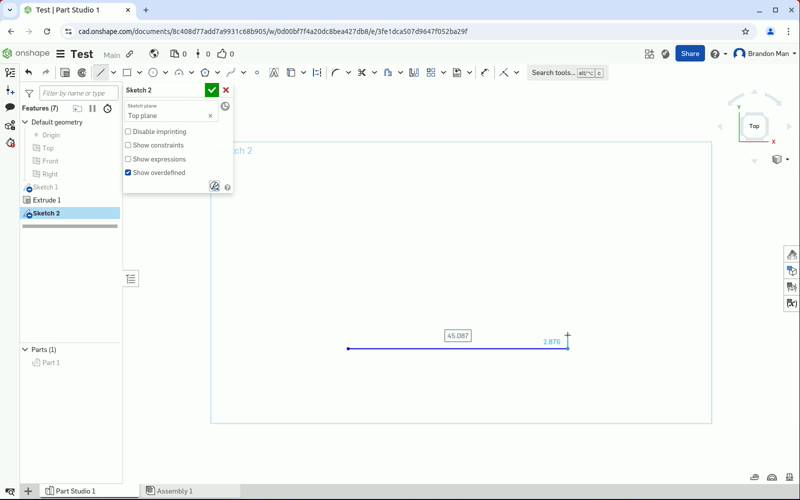
key_up(shift)
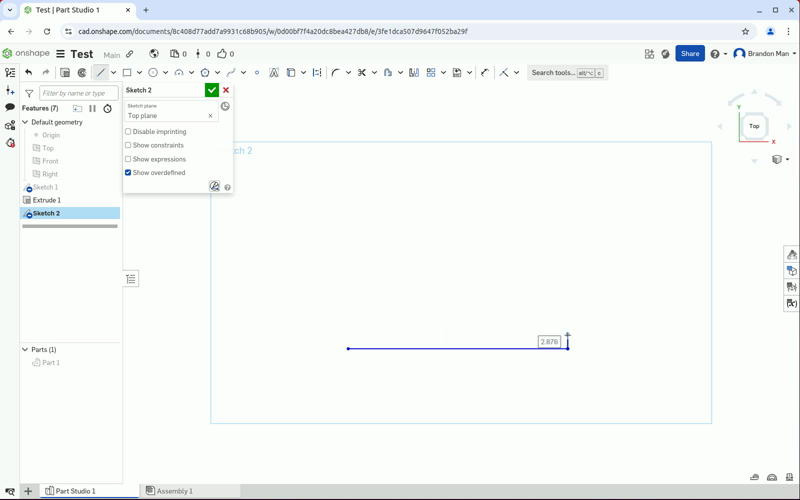
key_down(shift)
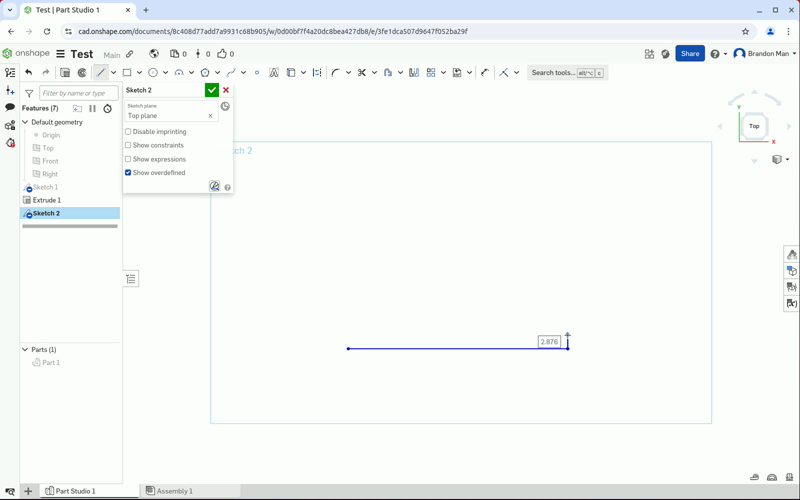
mouse_move(348, 334)
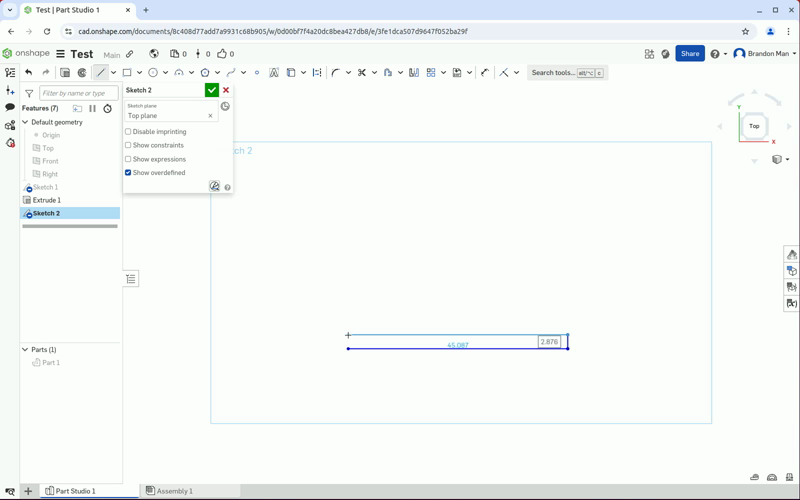
click(348, 334)
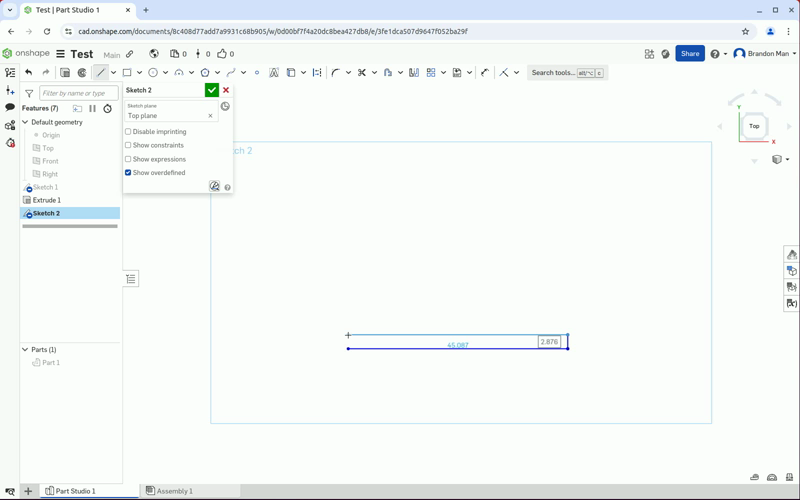
key_up(shift)
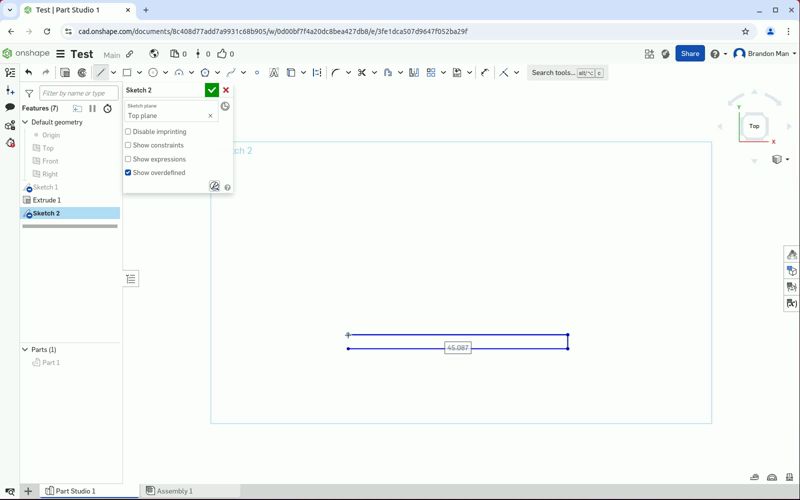
mouse_move(378, 334)
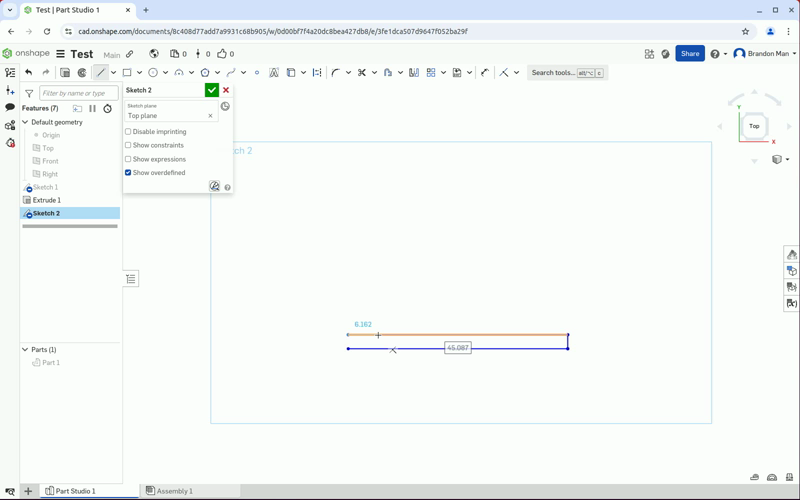
key_down(shift)
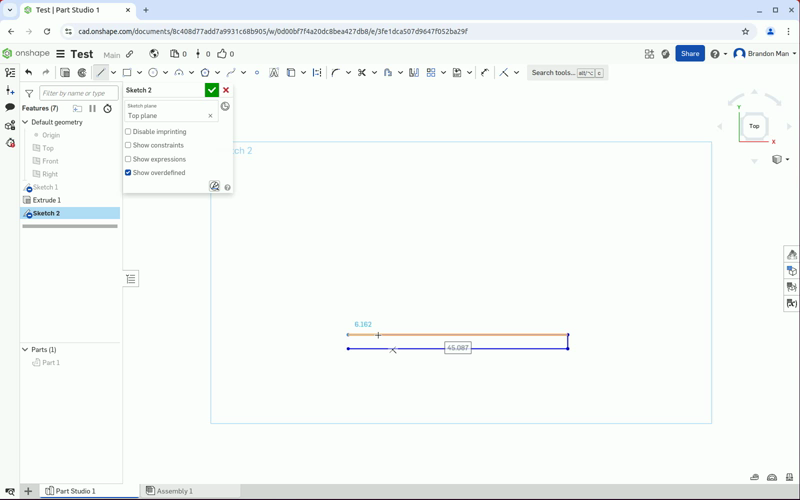
mouse_move(348, 348)
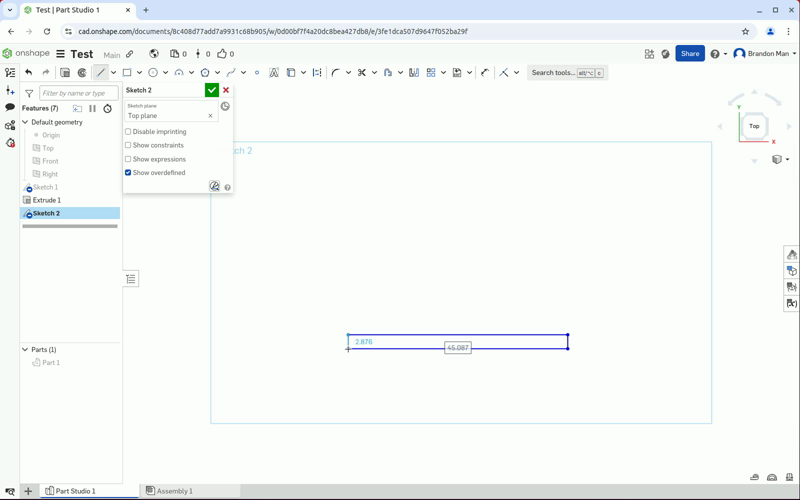
key_up(shift)
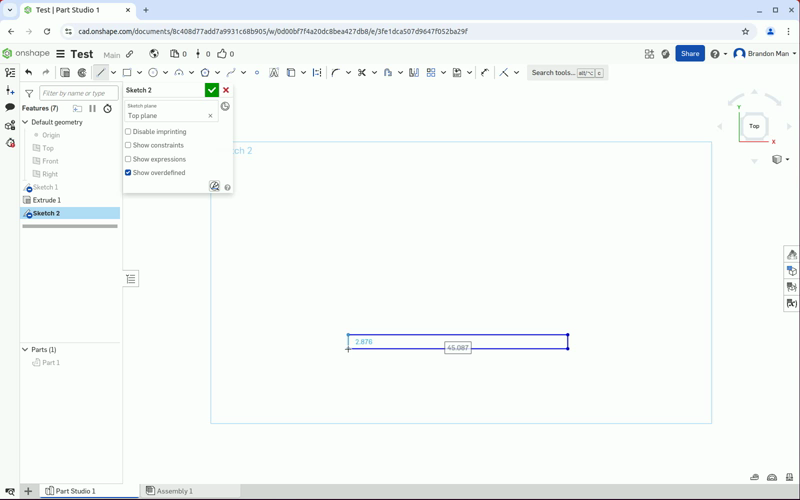
click(348, 348)
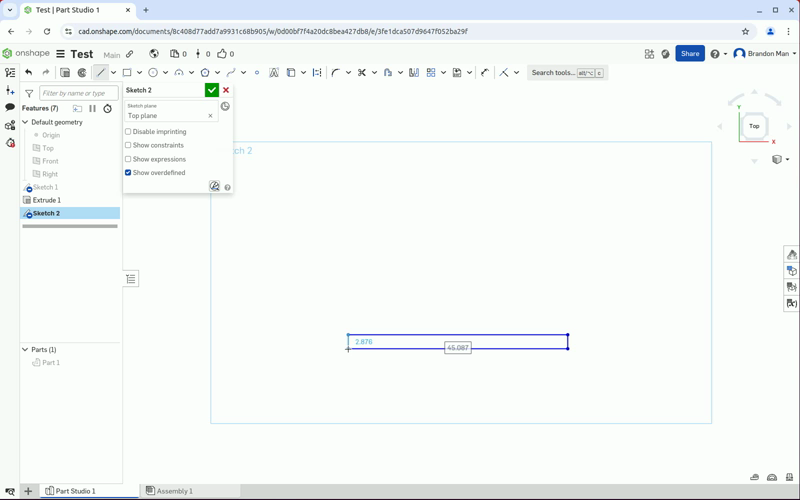
key(esc)
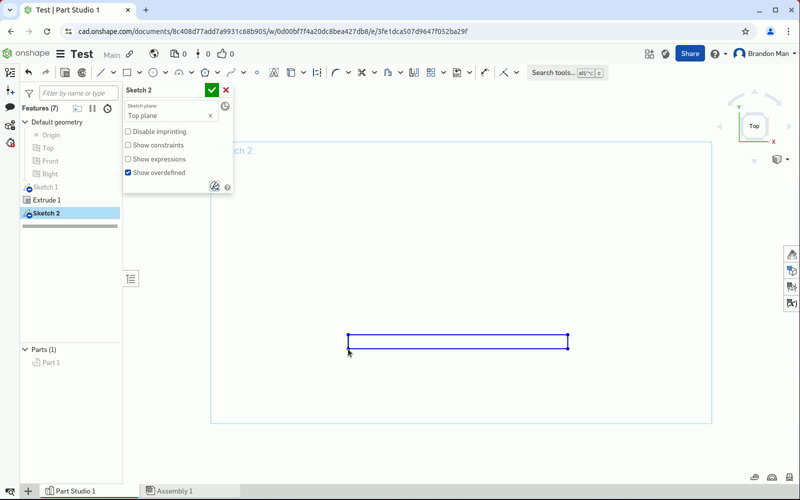
mouse_move(353, 338)
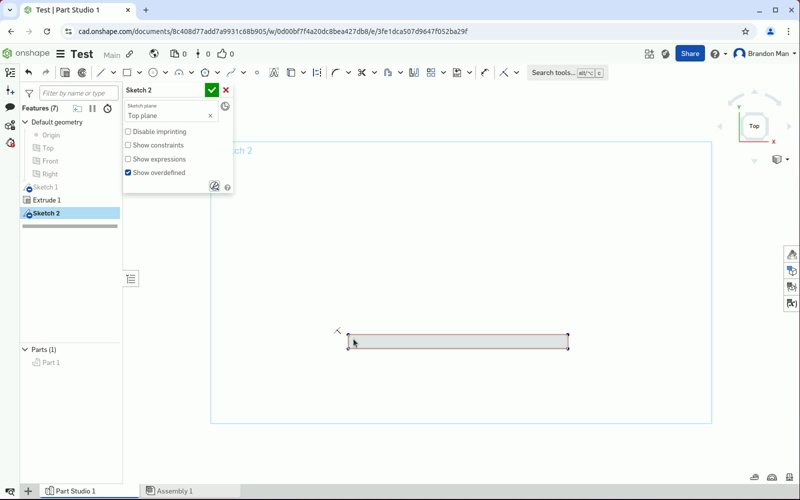
click(353, 338)
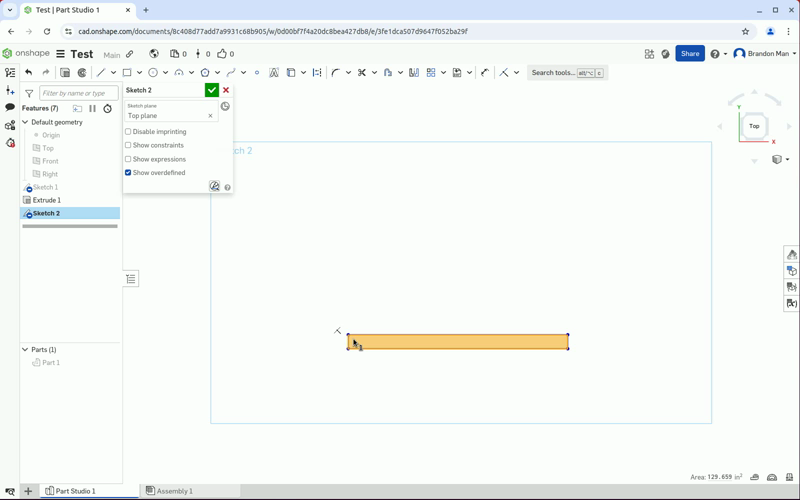
mouse_move(73, 352)
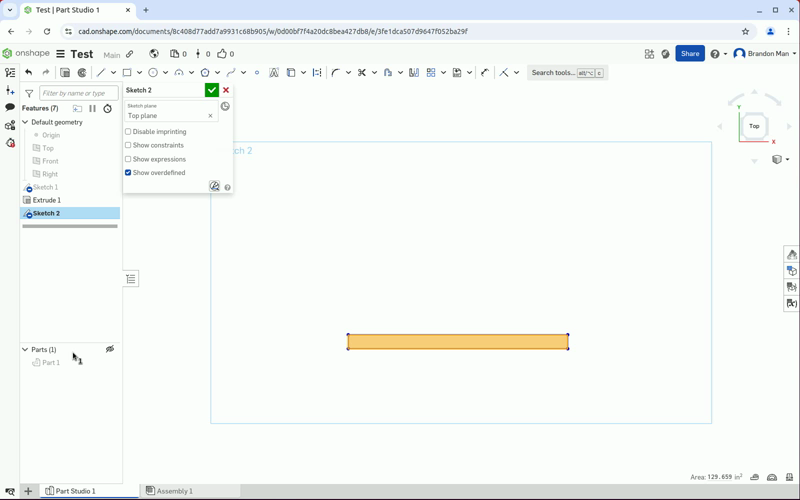
key(shift+y)
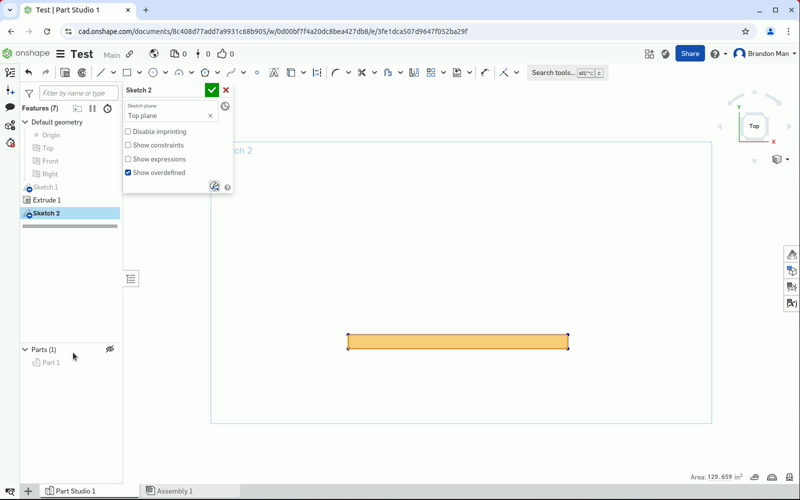
key(shift+e)
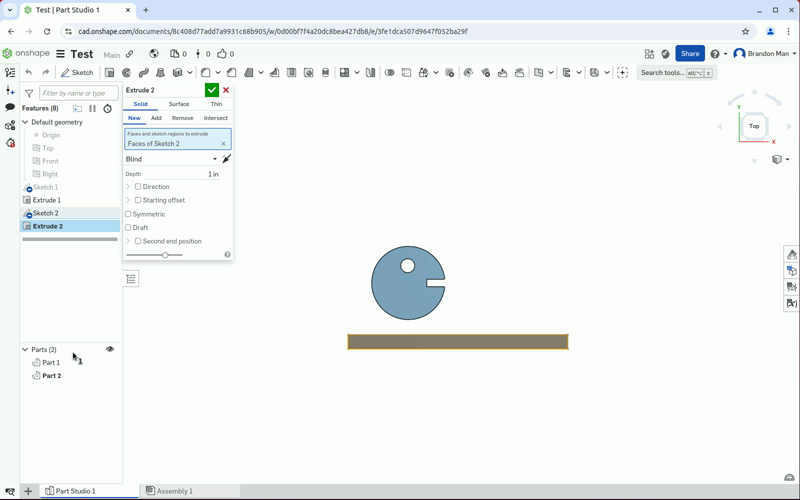
mouse_move(143, 106)
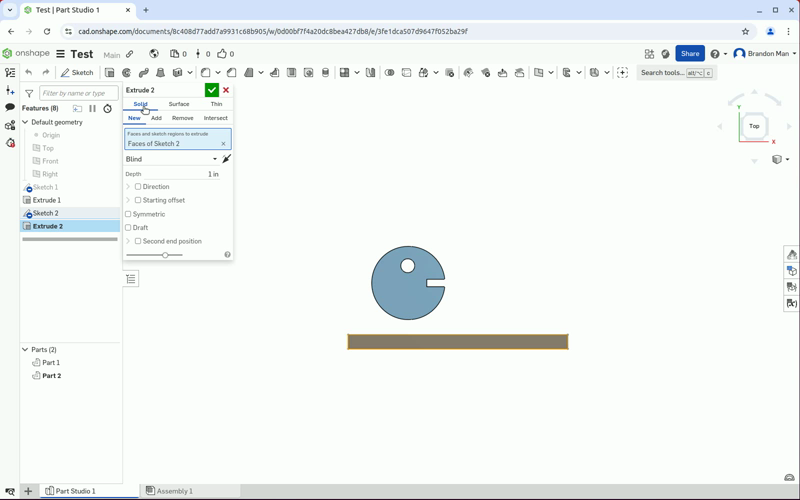
click(143, 106)
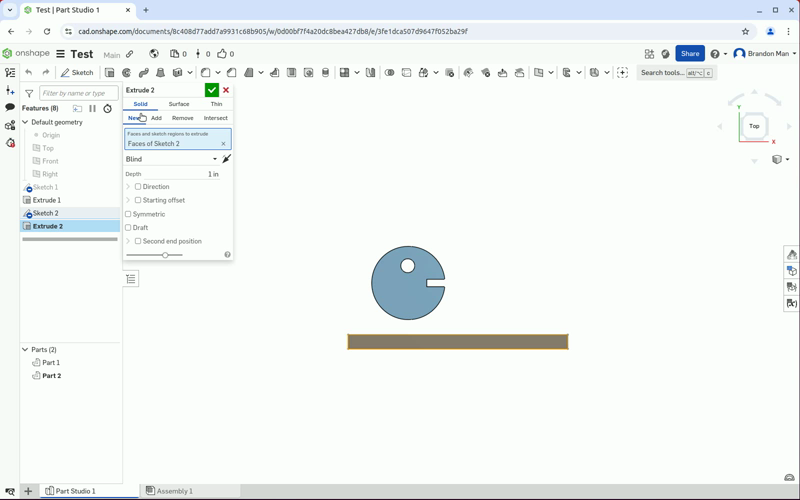
mouse_move(137, 120)
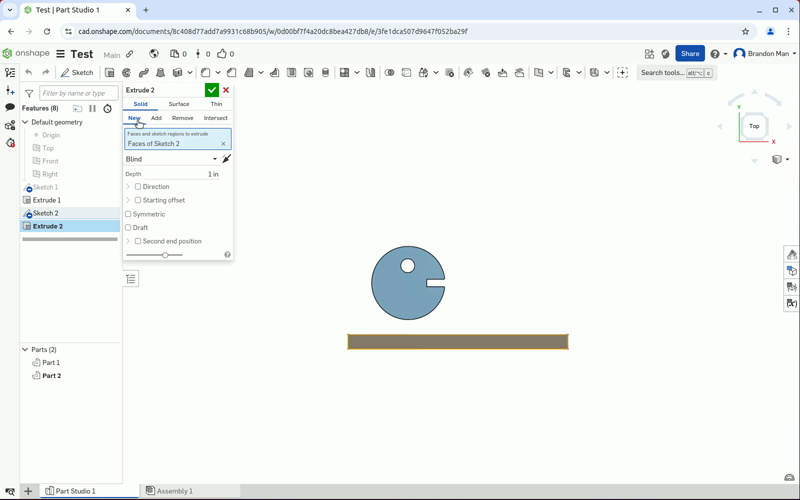
click(137, 120)
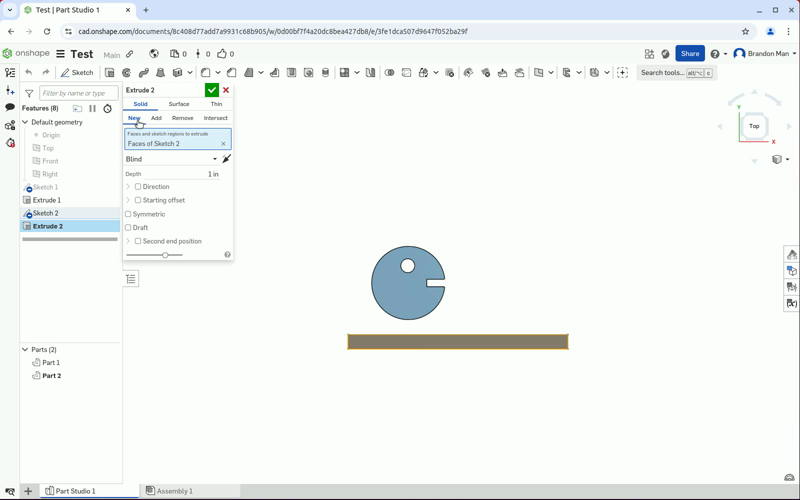
key(tab, 4)
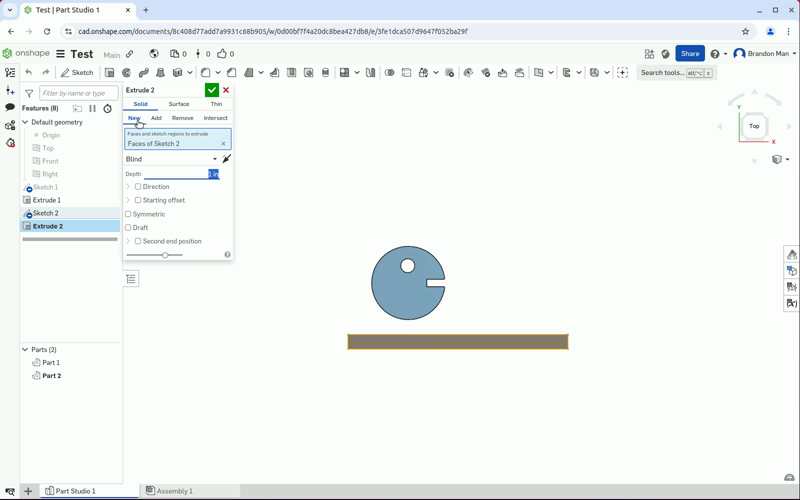
text(-2.648)
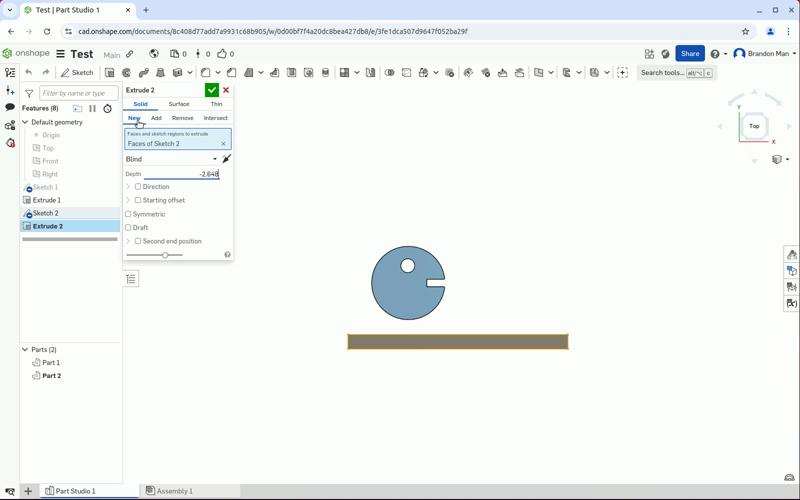
key(enter)
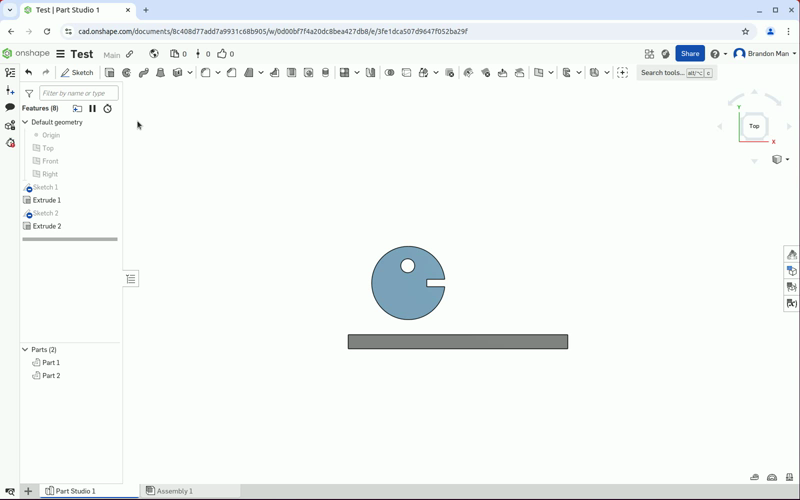
key(shift+h)
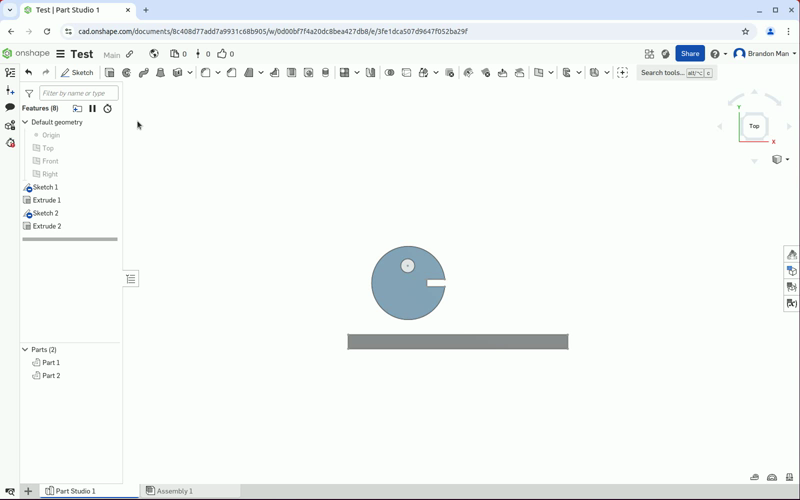
key(shift+h)
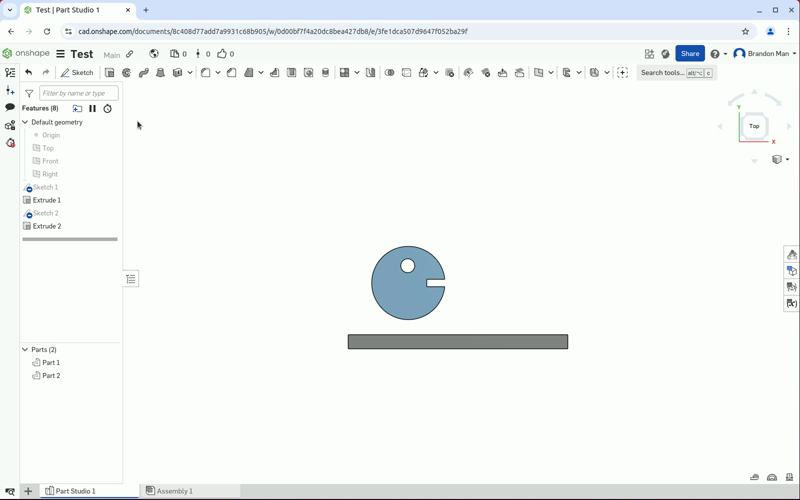
mouse_move(73, 189)
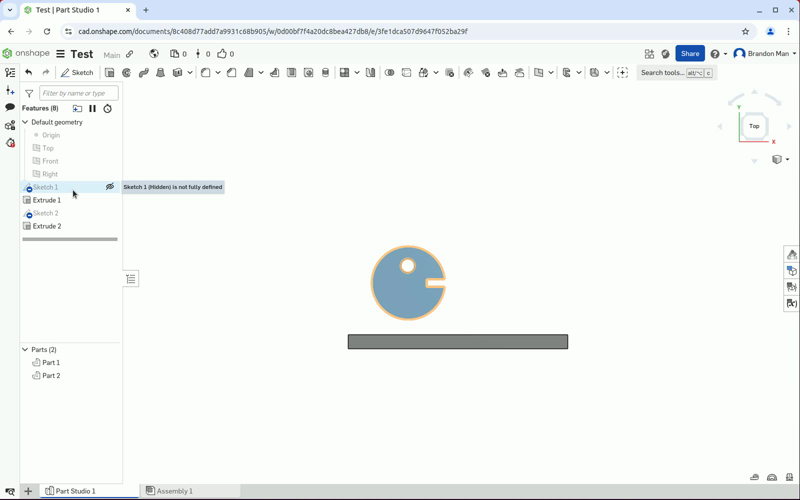
click(73, 189)
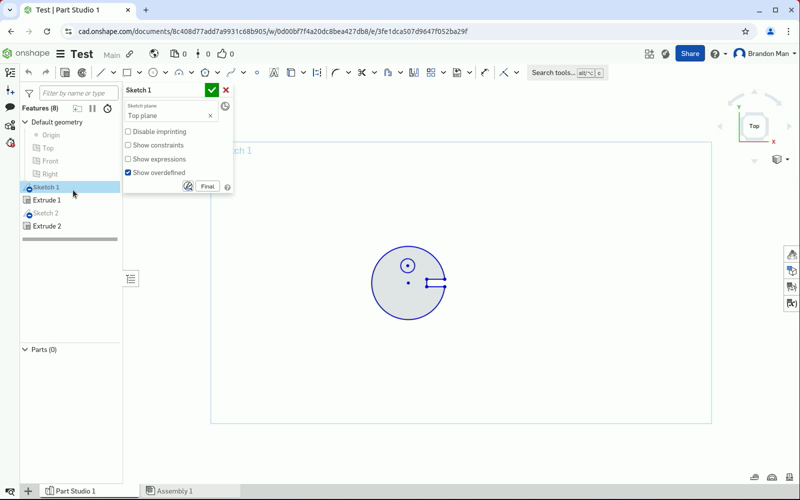
mouse_move(229, 92)
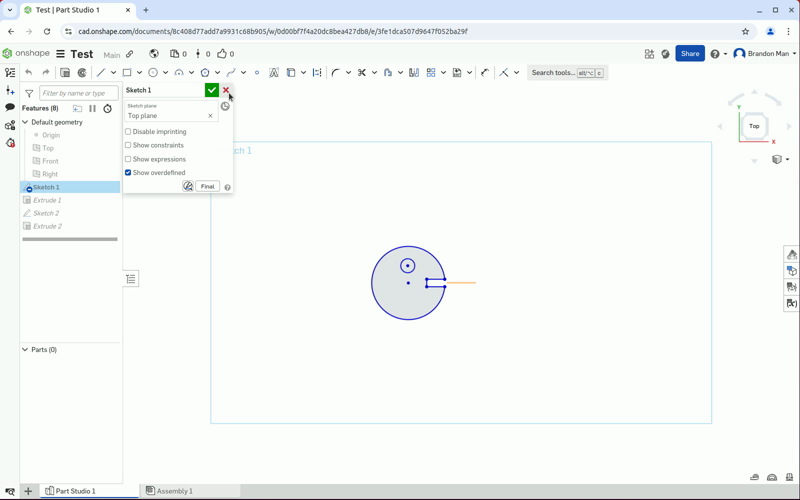
click(229, 92)
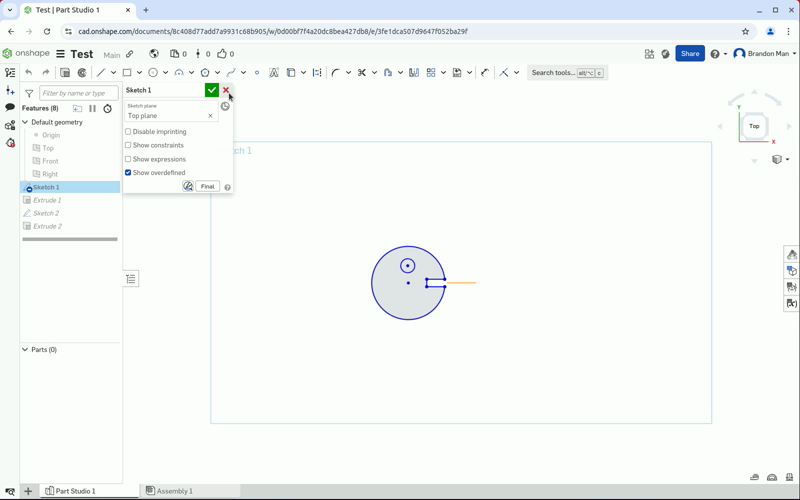
key(shift+s)
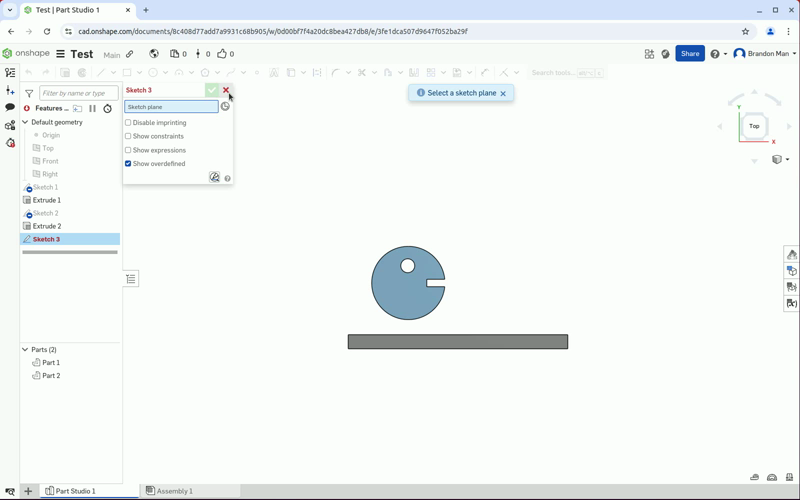
mouse_move(73, 150)
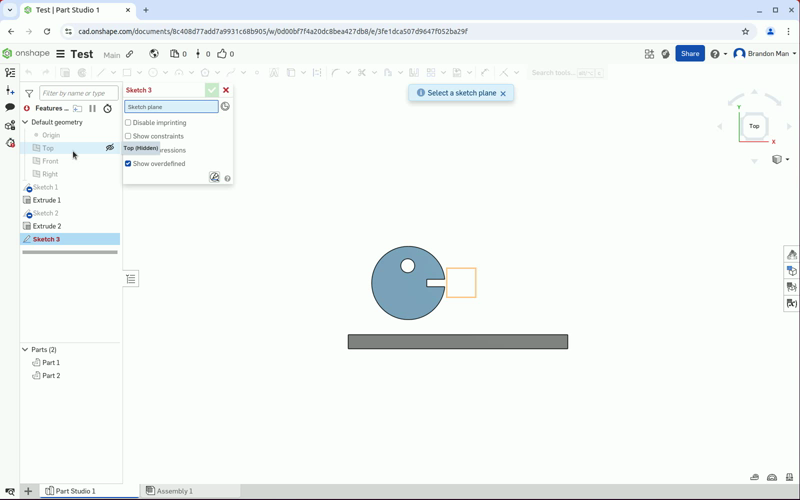
click(73, 150)
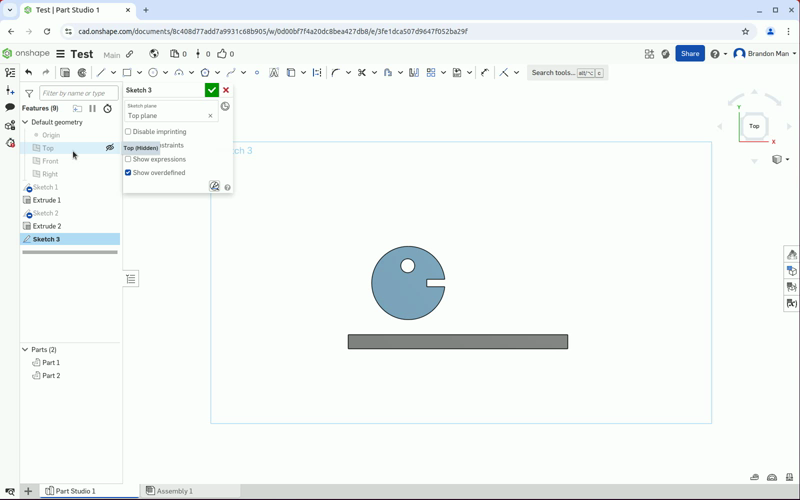
mouse_move(73, 352)
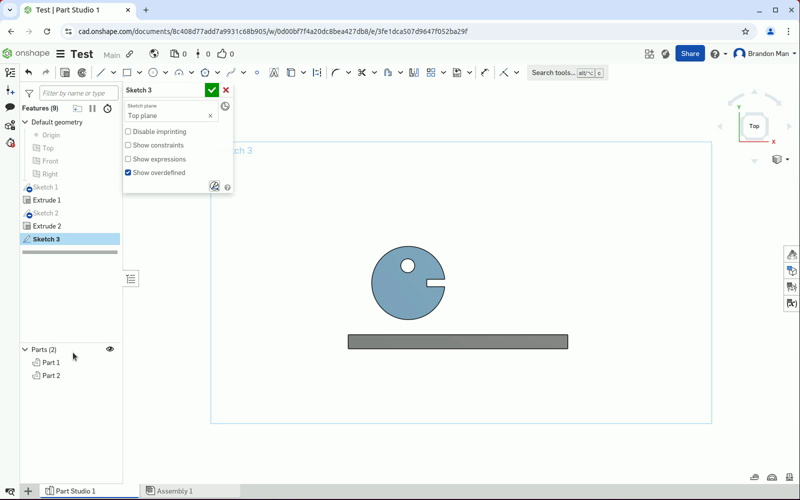
key(y)
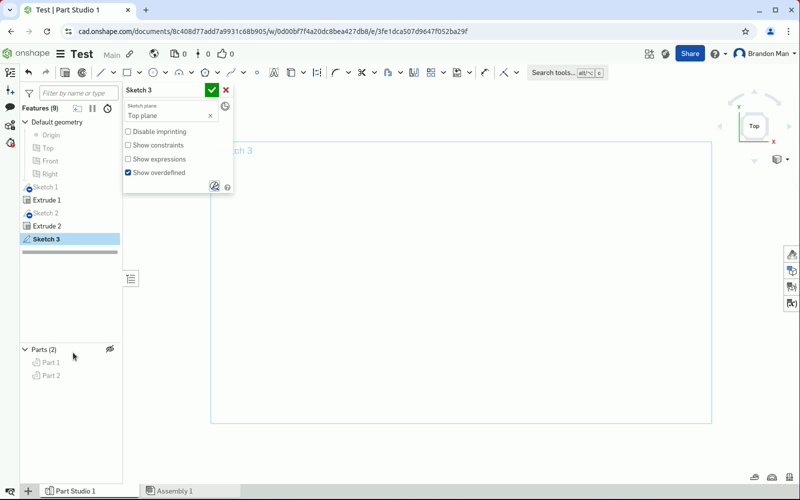
key(l)
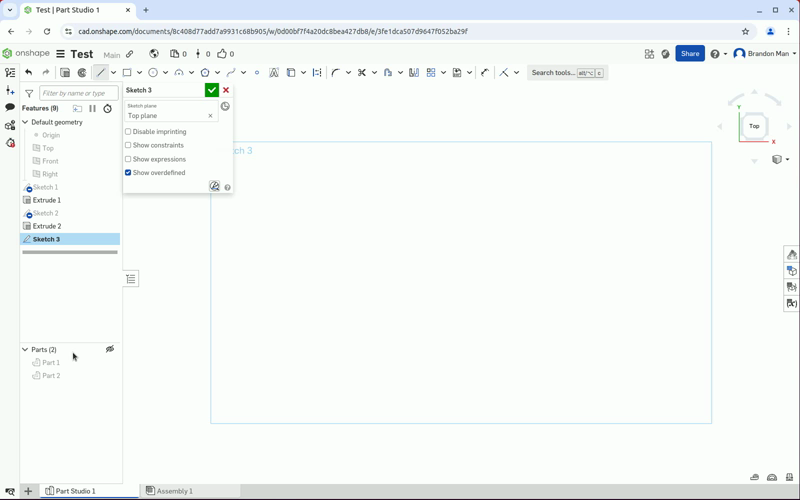
key_down(shift)
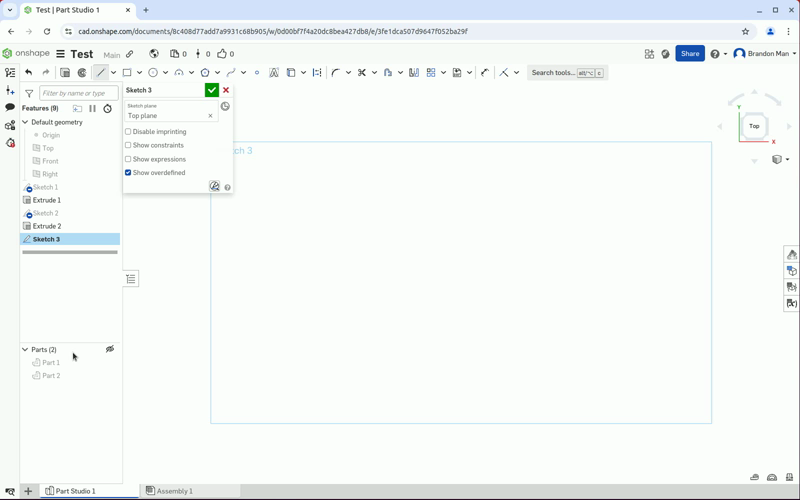
mouse_move(348, 232)
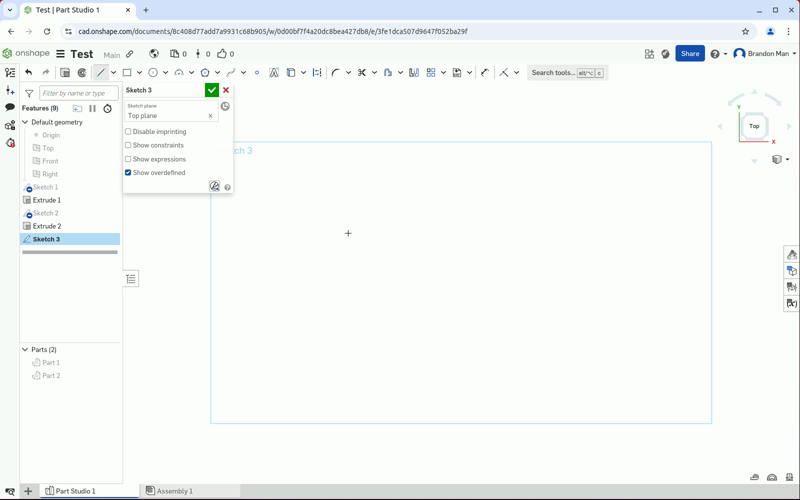
click(348, 232)
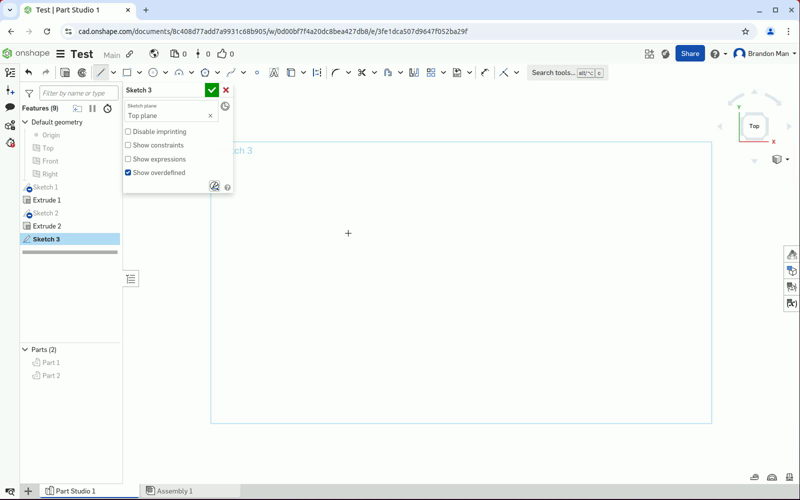
key_up(shift)
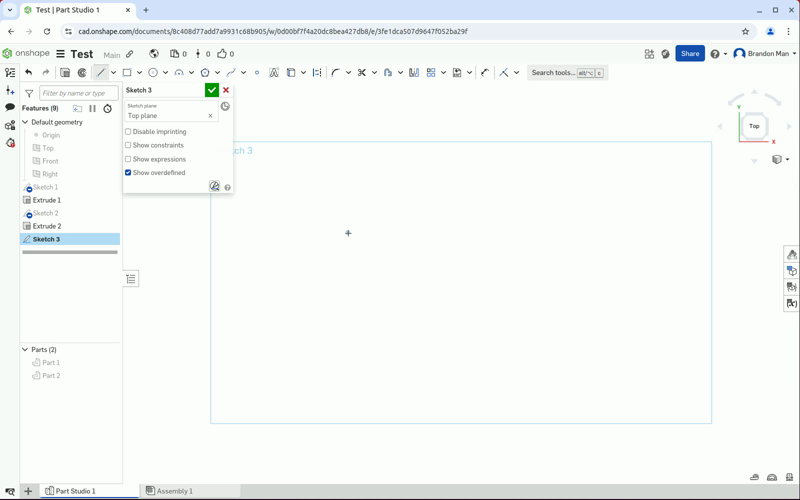
key_down(shift)
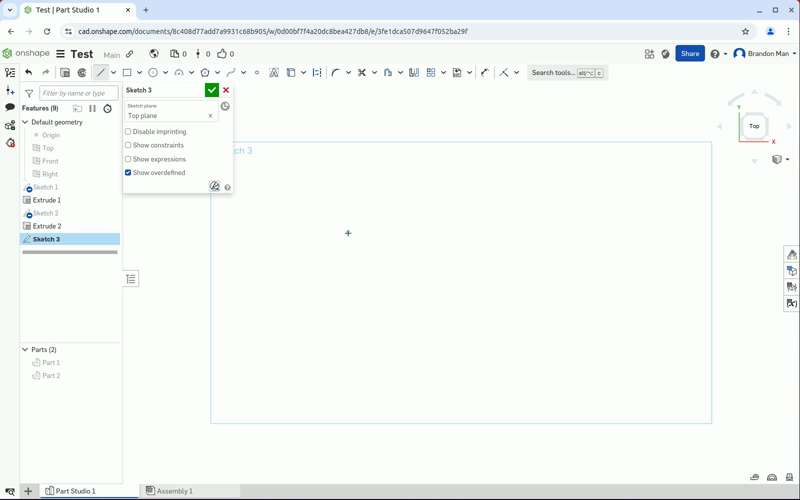
mouse_move(567, 232)
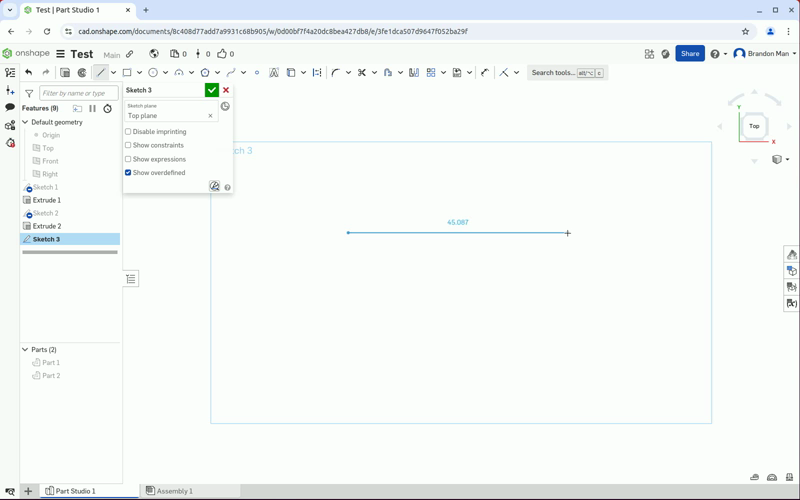
click(567, 232)
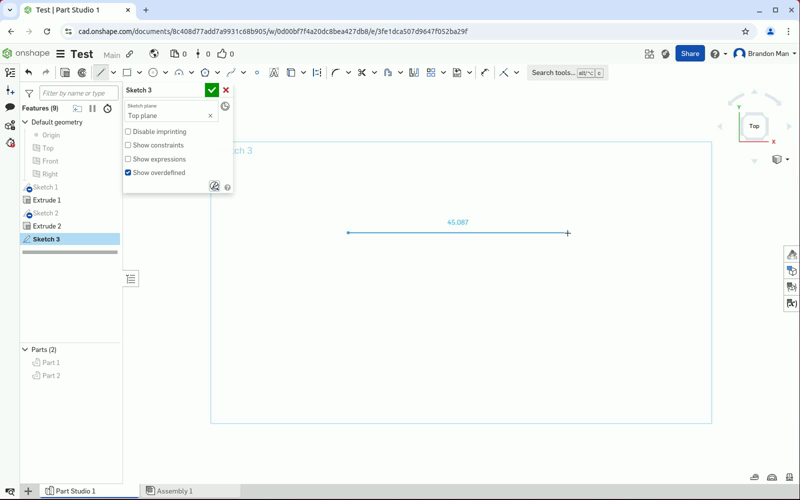
key_up(shift)
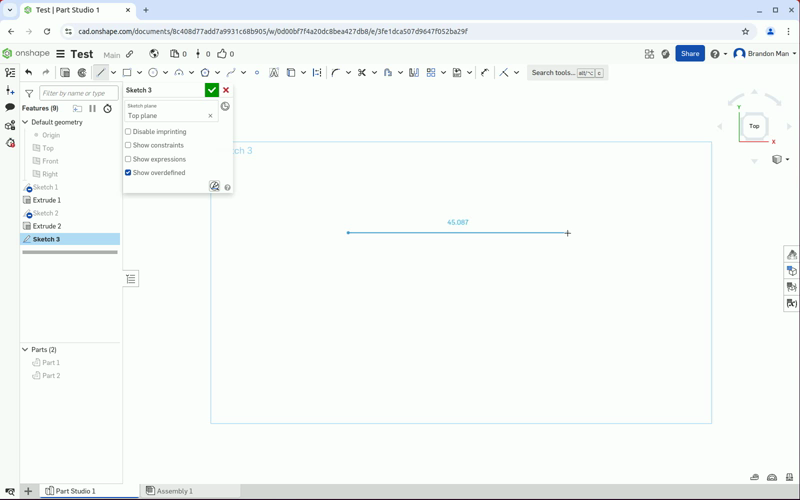
key_down(shift)
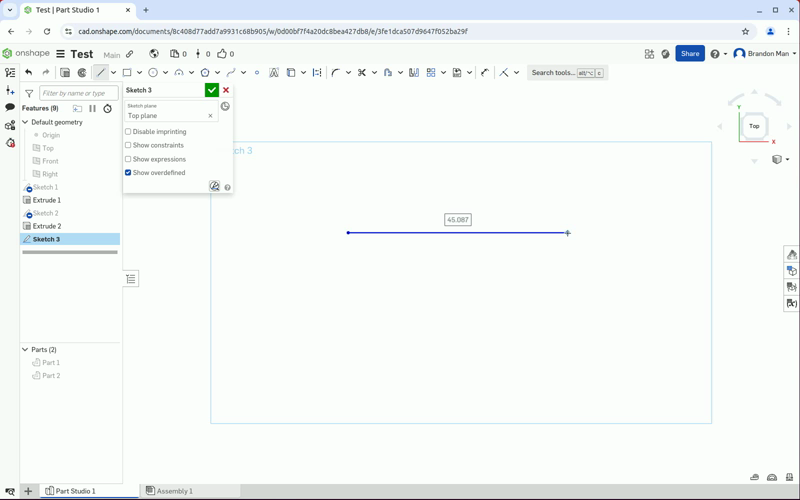
mouse_move(589, 232)
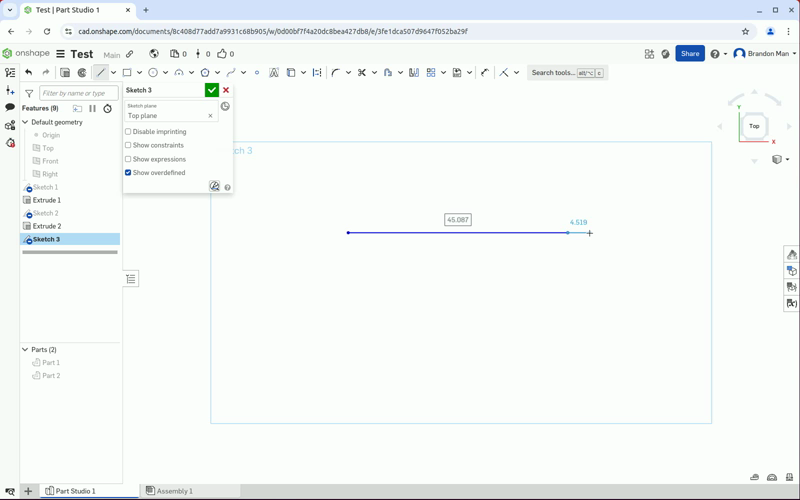
mouse_move(567, 218)
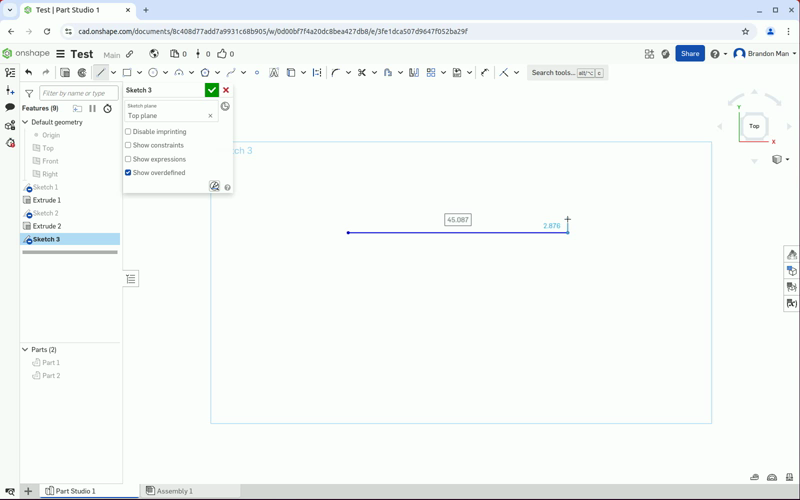
click(567, 218)
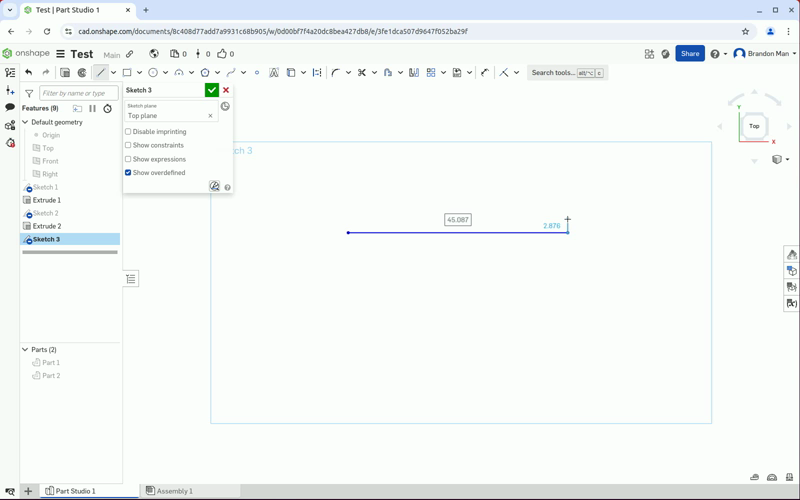
key_up(shift)
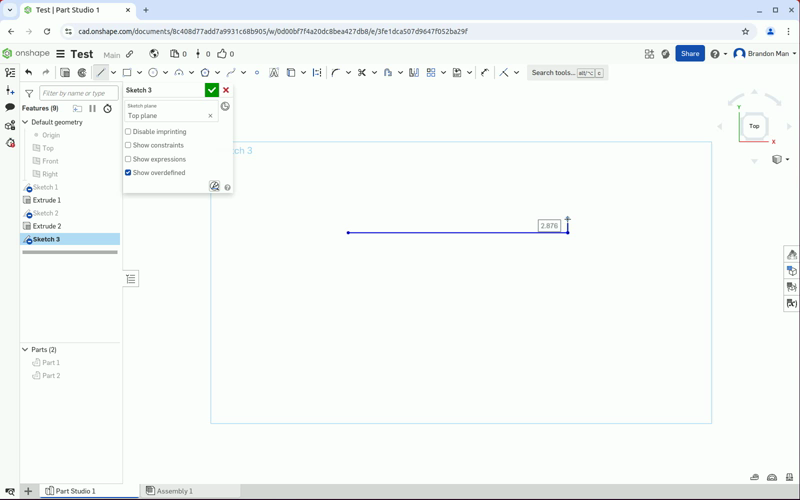
key_down(shift)
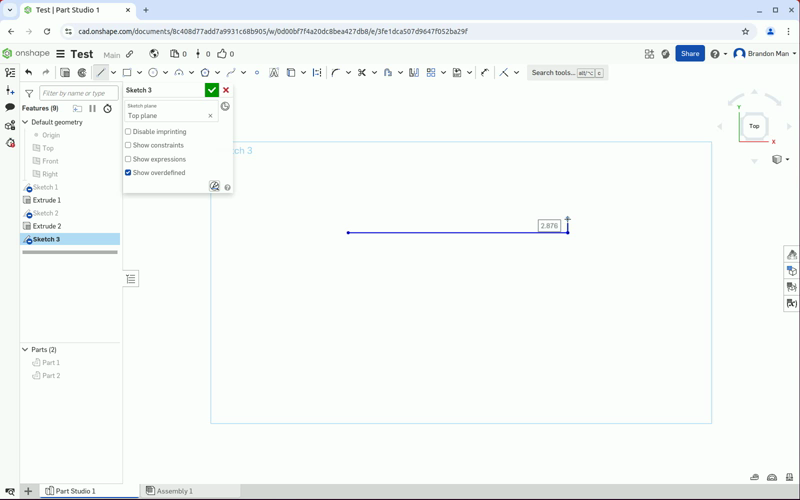
mouse_move(348, 218)
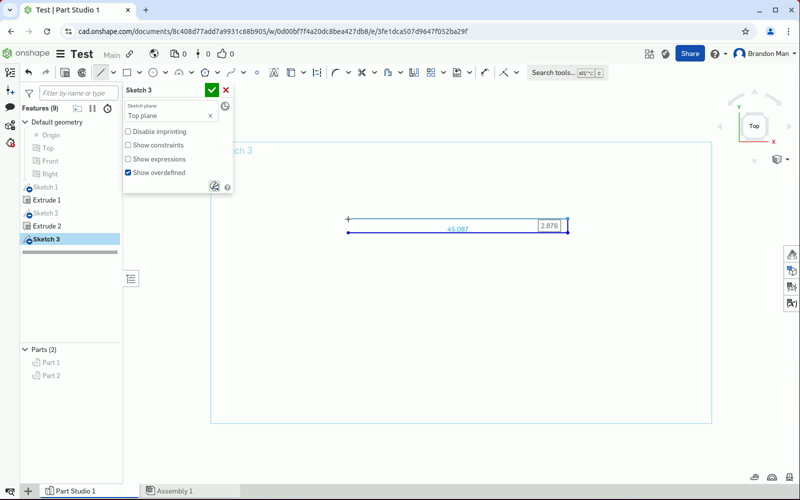
click(348, 218)
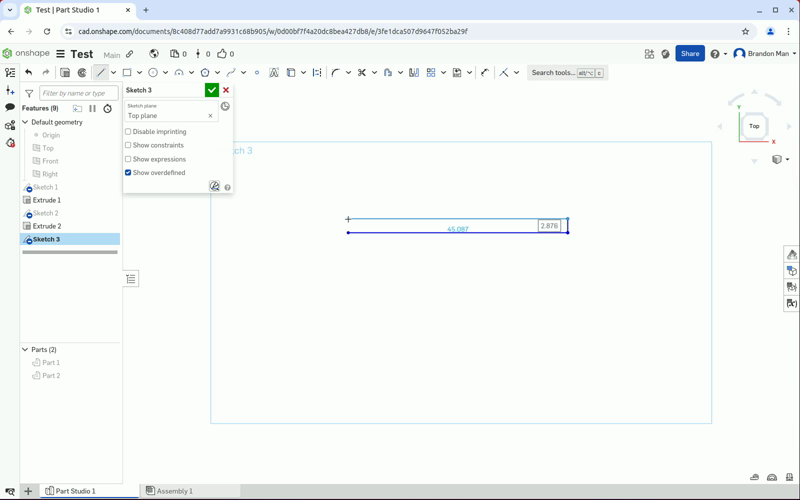
key_up(shift)
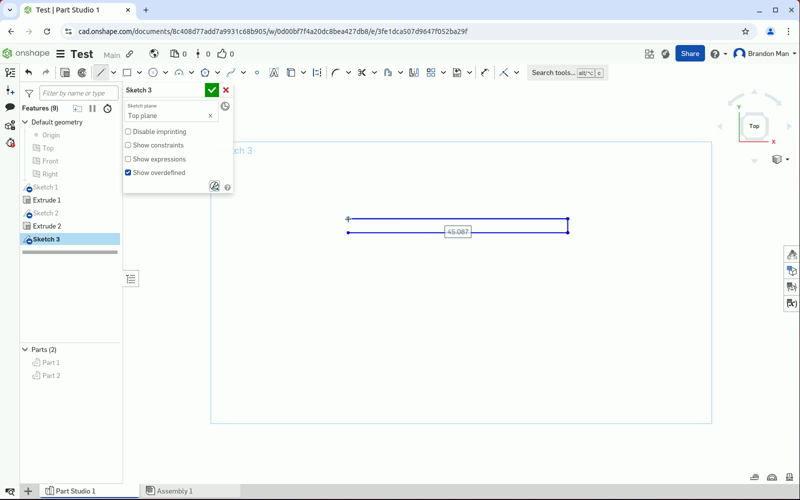
mouse_move(378, 218)
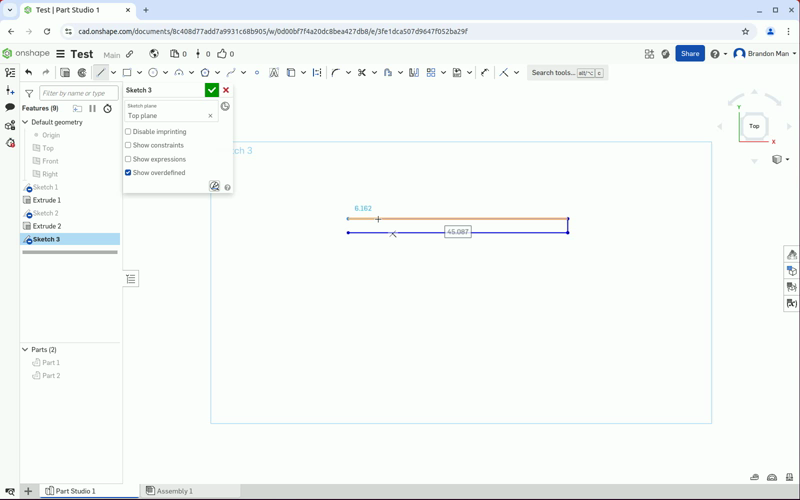
key_down(shift)
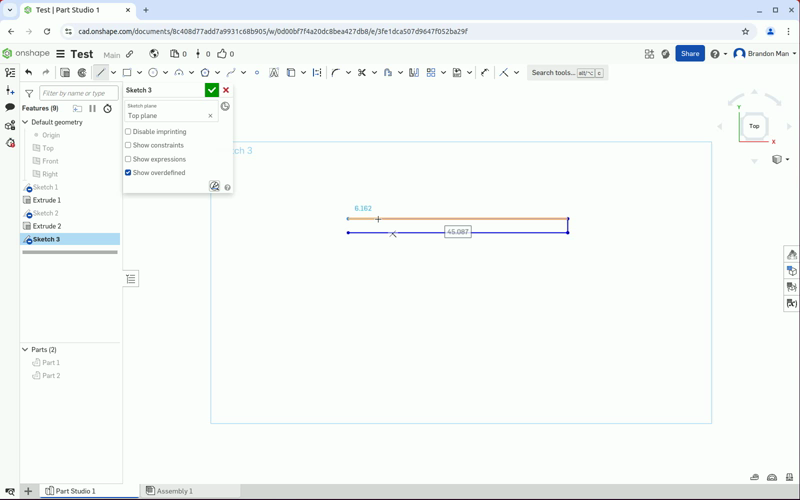
mouse_move(348, 232)
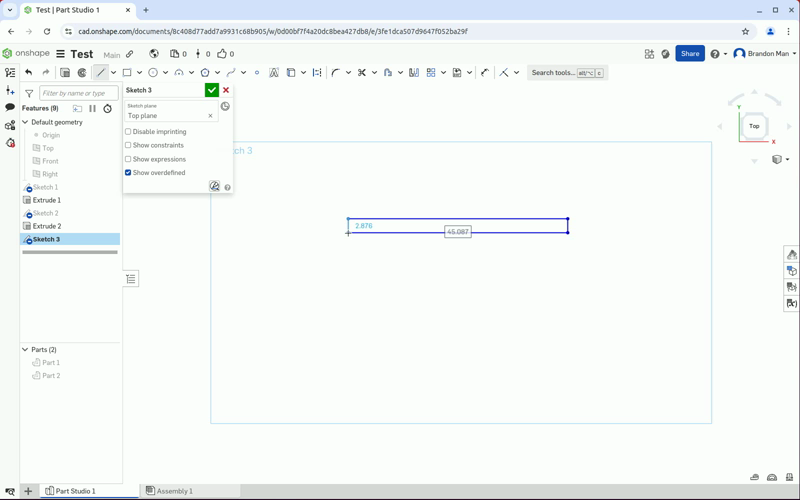
key_up(shift)
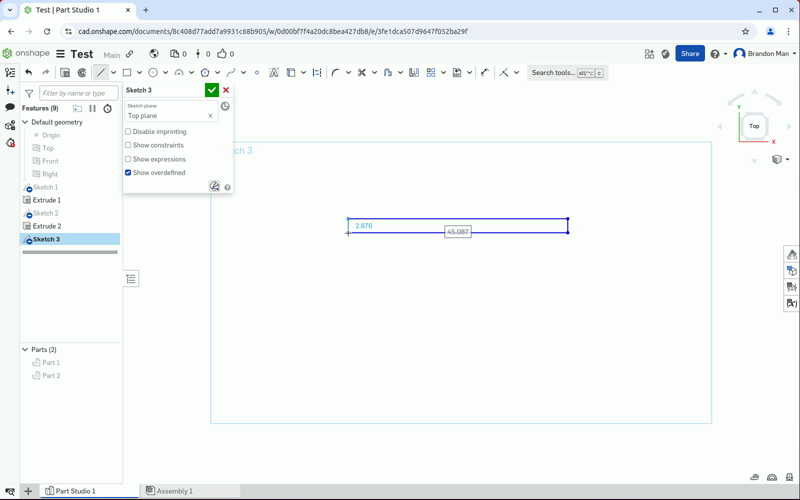
click(348, 232)
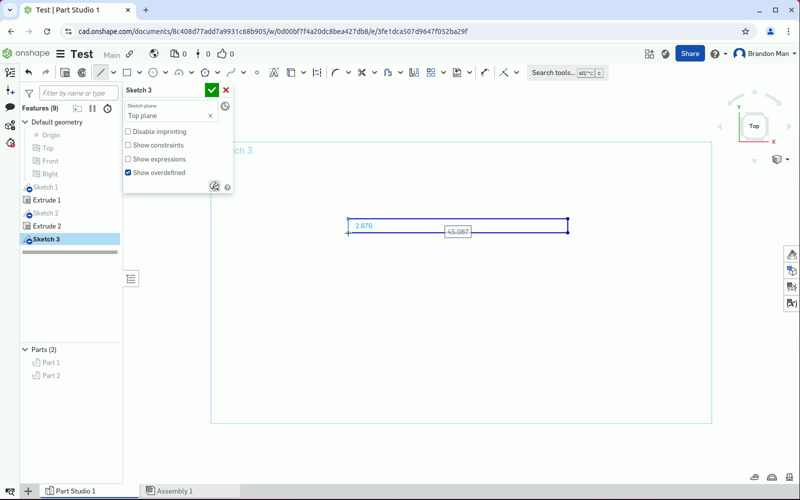
key(esc)
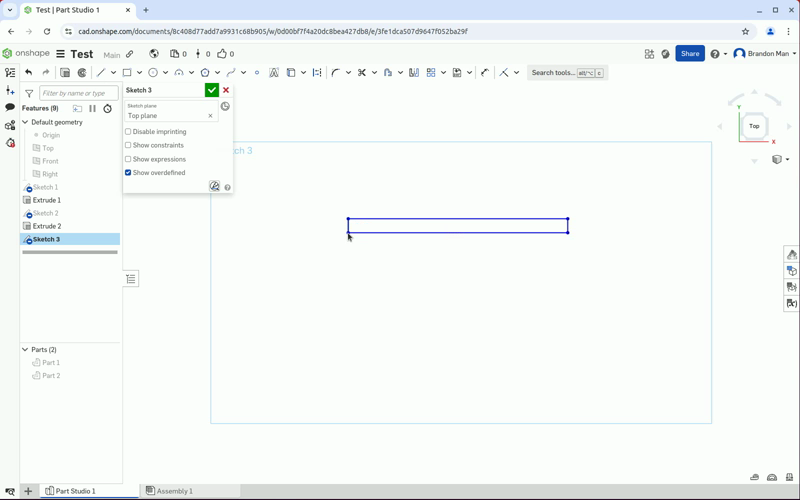
mouse_move(357, 221)
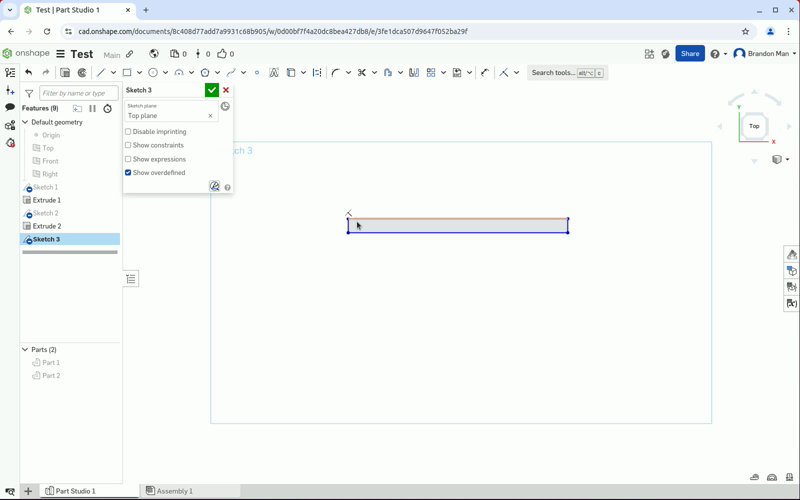
click(357, 221)
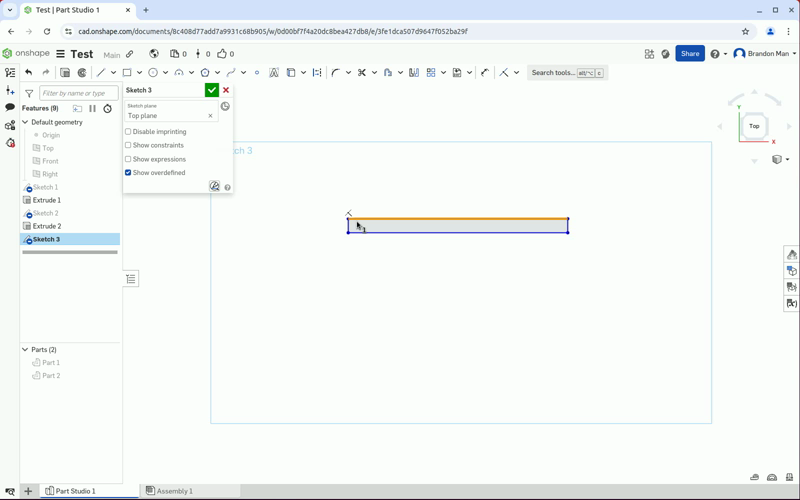
mouse_move(73, 352)
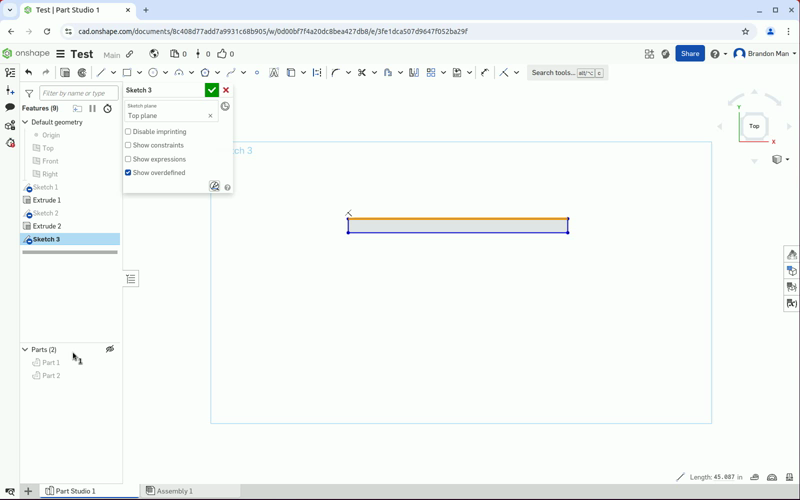
key(shift+y)
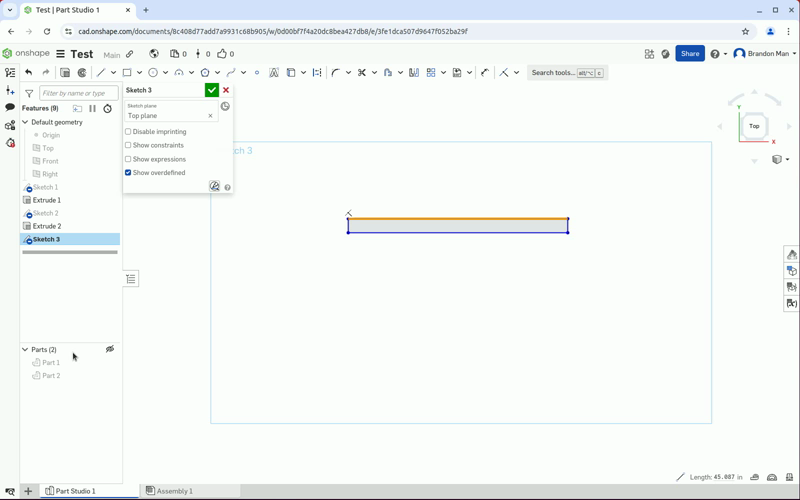
key(shift+e)
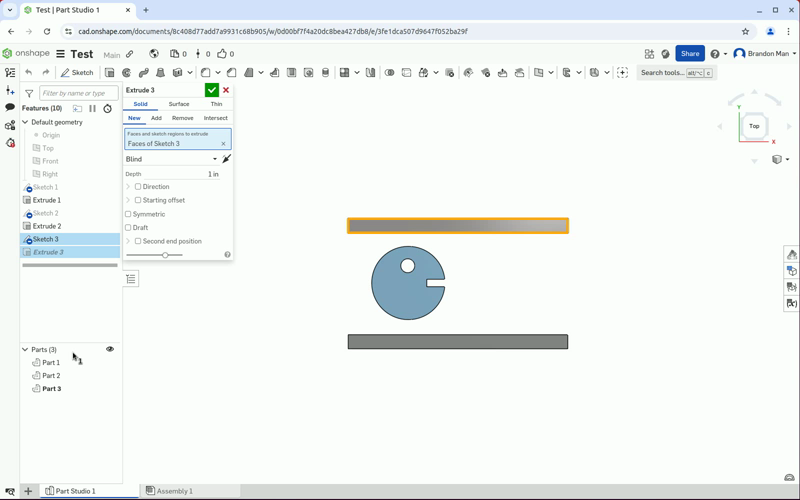
mouse_move(143, 106)
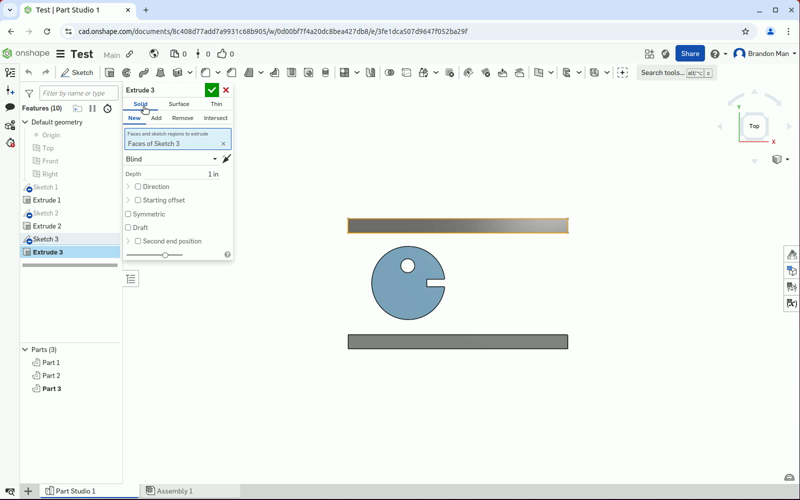
click(143, 106)
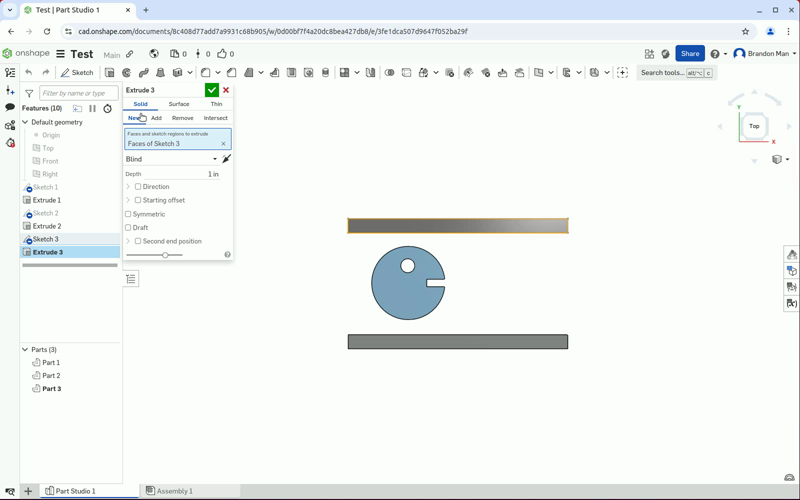
mouse_move(137, 120)
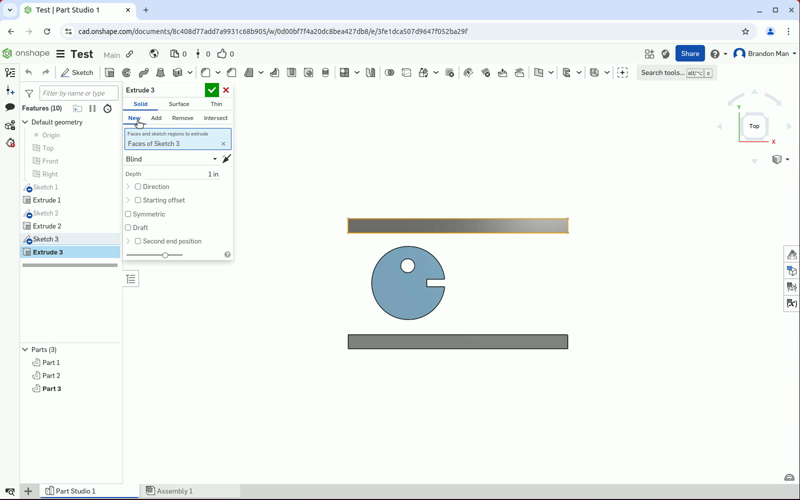
click(137, 120)
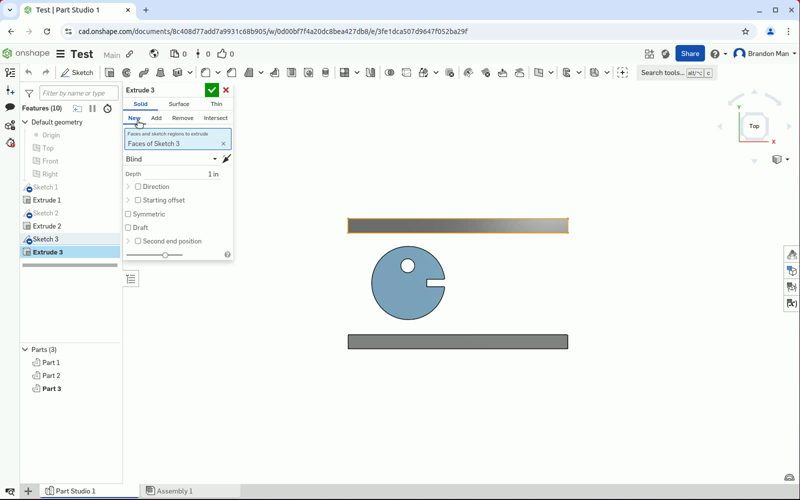
key(tab, 4)
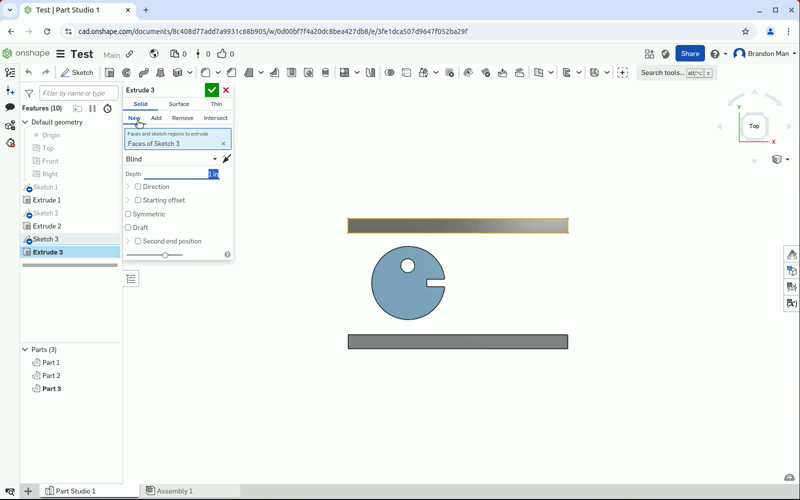
text(-2.648)
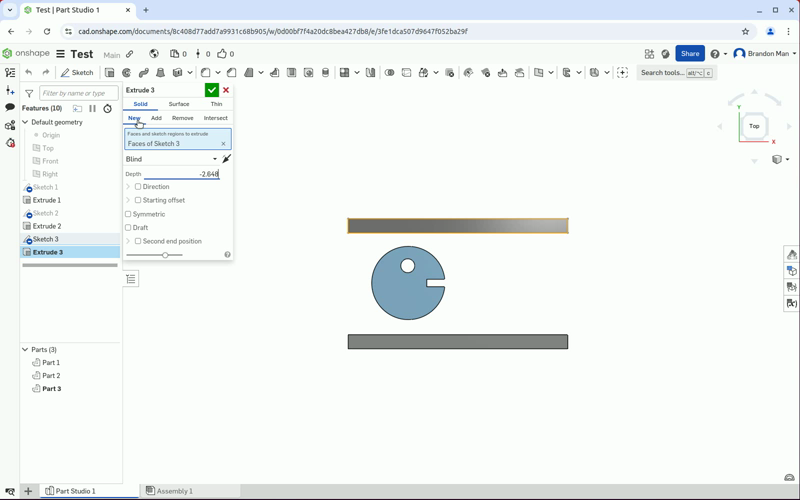
key(enter)
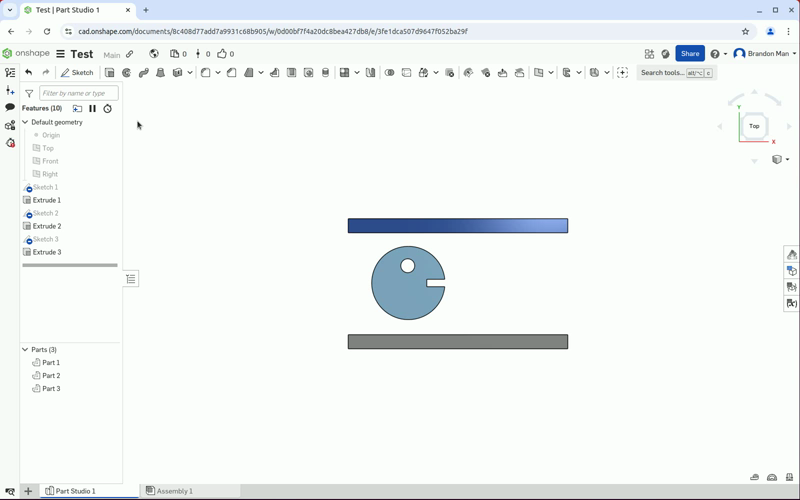
key(shift+h)
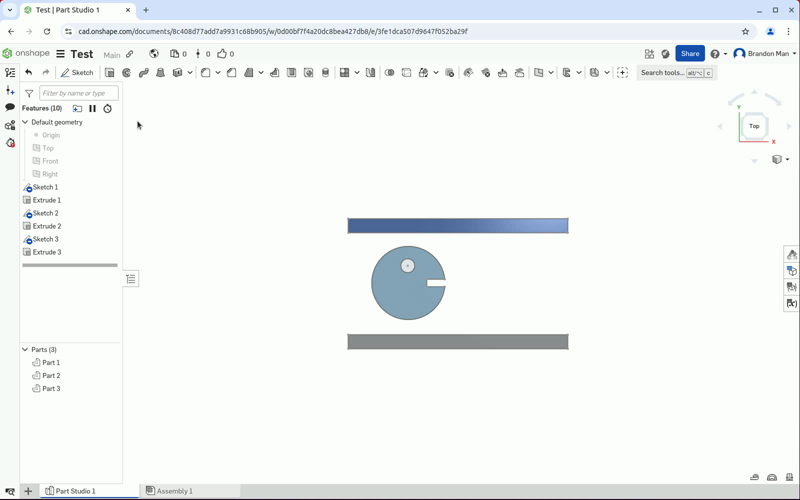
key(shift+h)
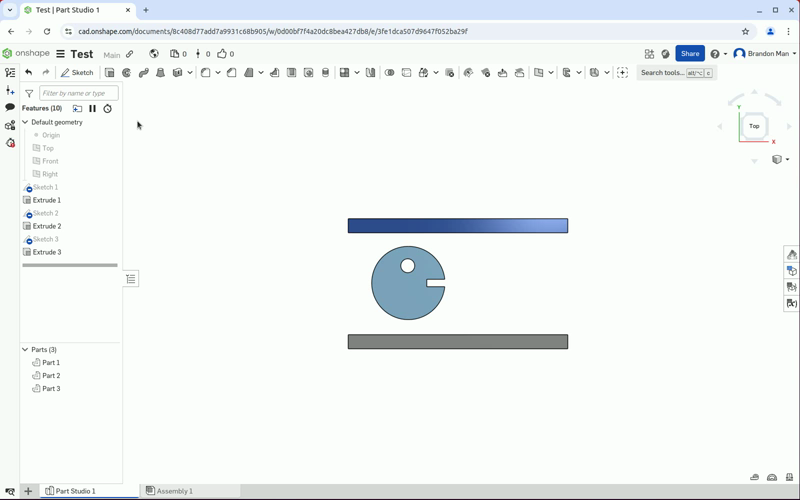
mouse_move(73, 189)
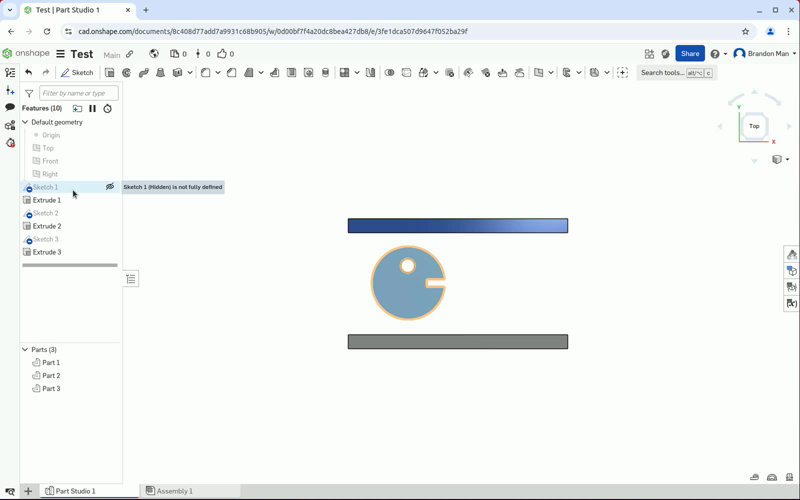
click(73, 189)
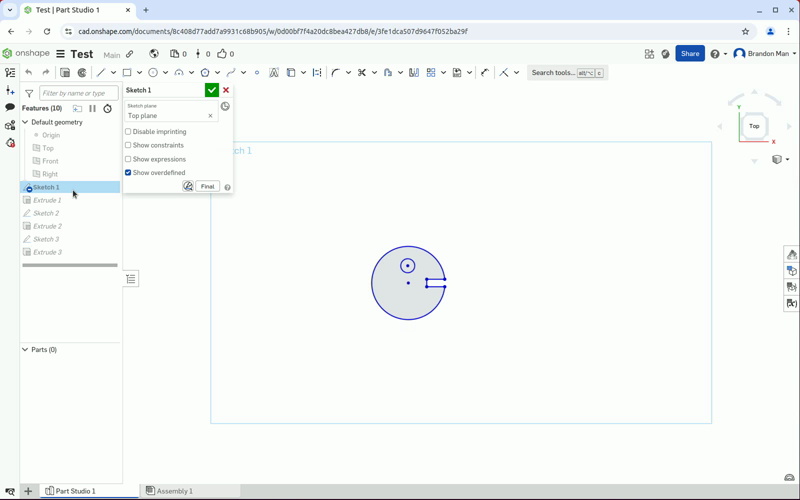
mouse_move(229, 92)
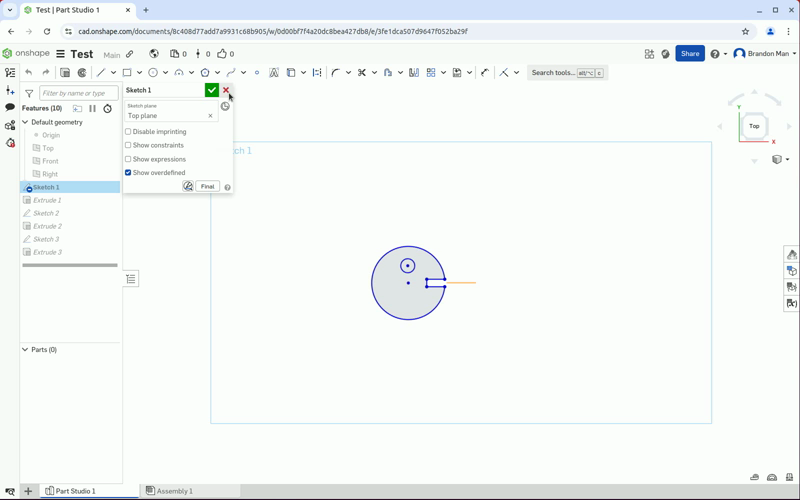
click(229, 92)
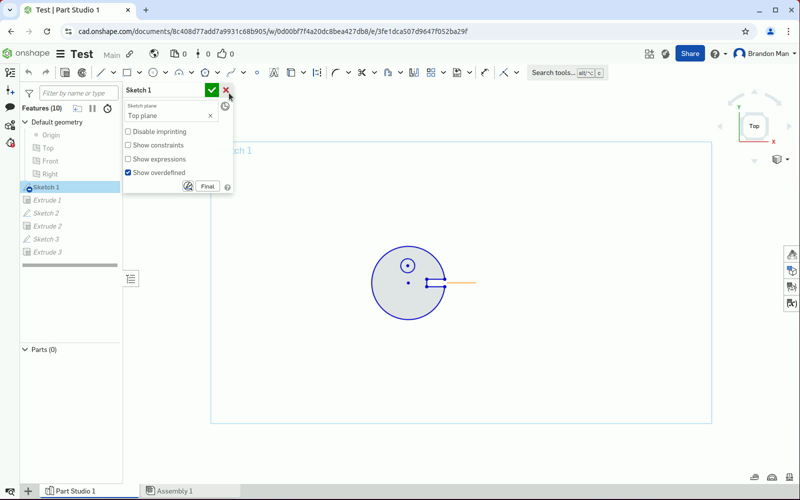
key(shift+s)
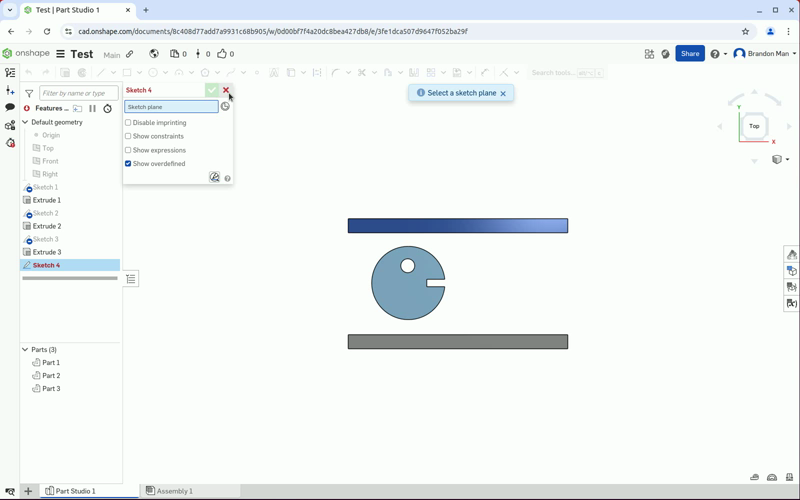
mouse_move(73, 150)
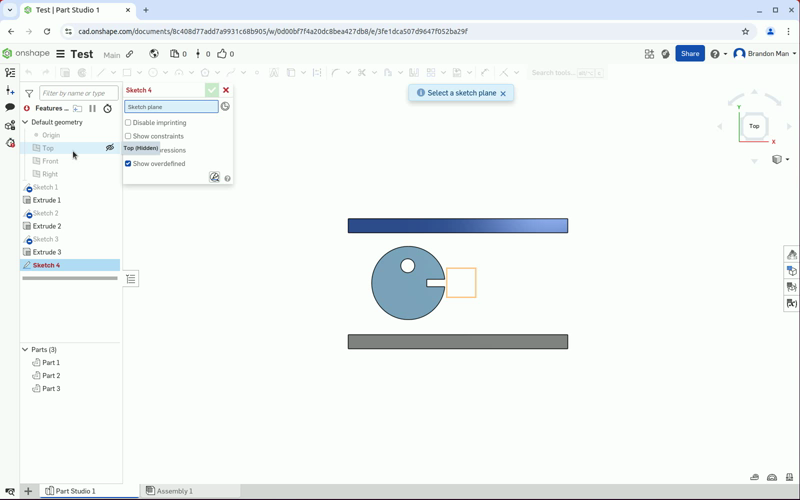
click(73, 150)
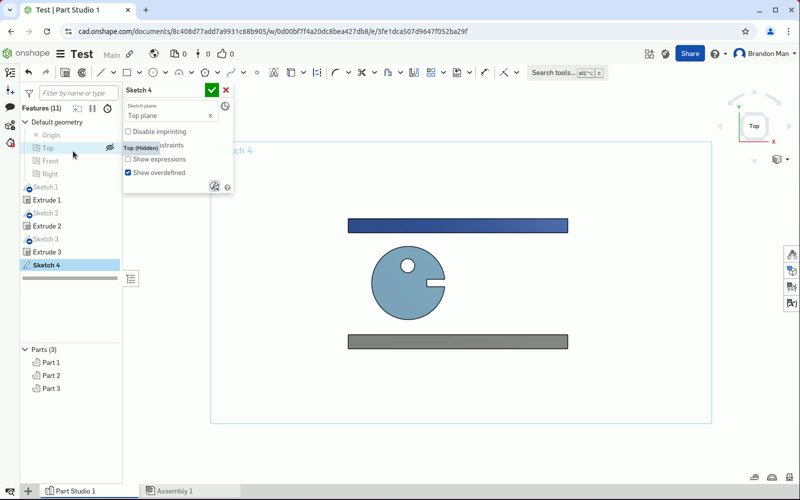
mouse_move(73, 352)
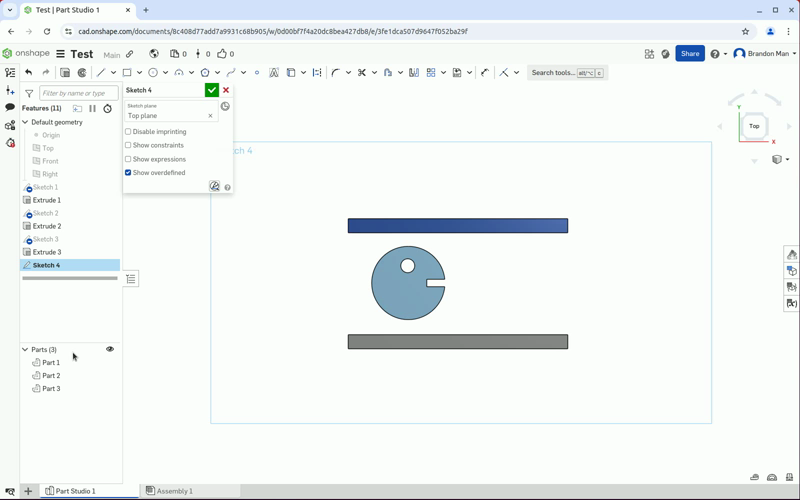
key(y)
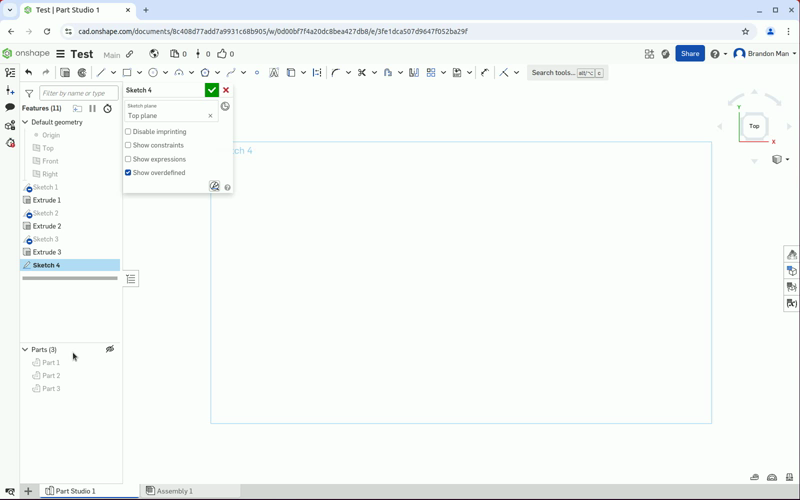
key(l)
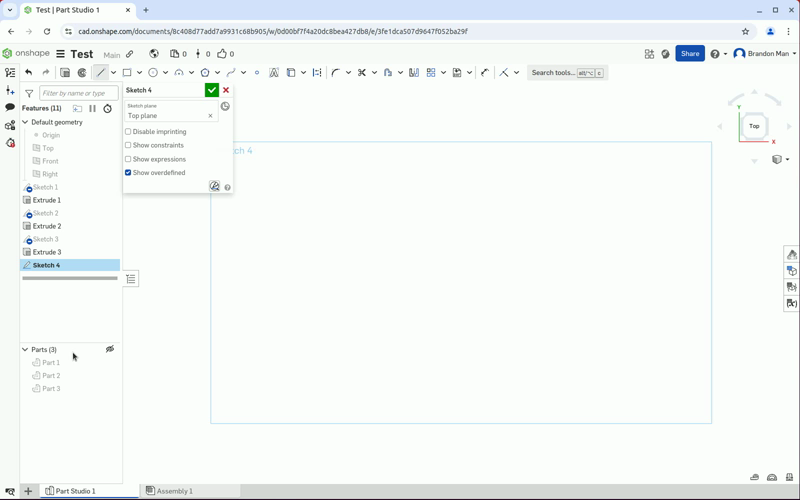
key_down(shift)
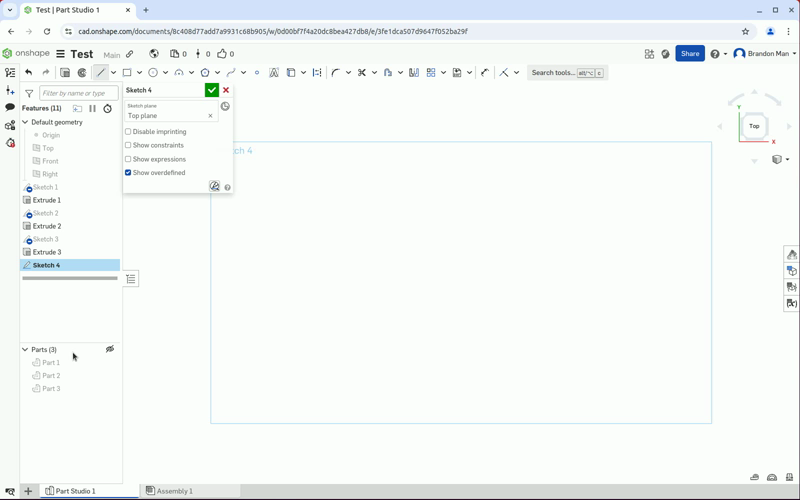
mouse_move(353, 326)
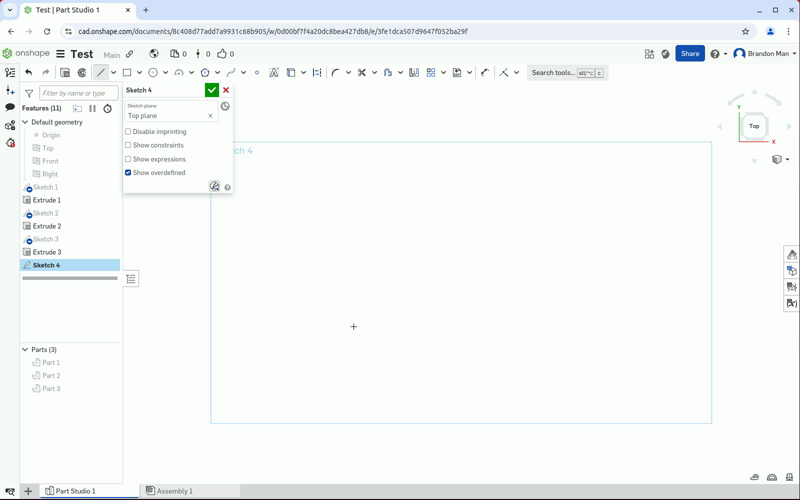
click(353, 326)
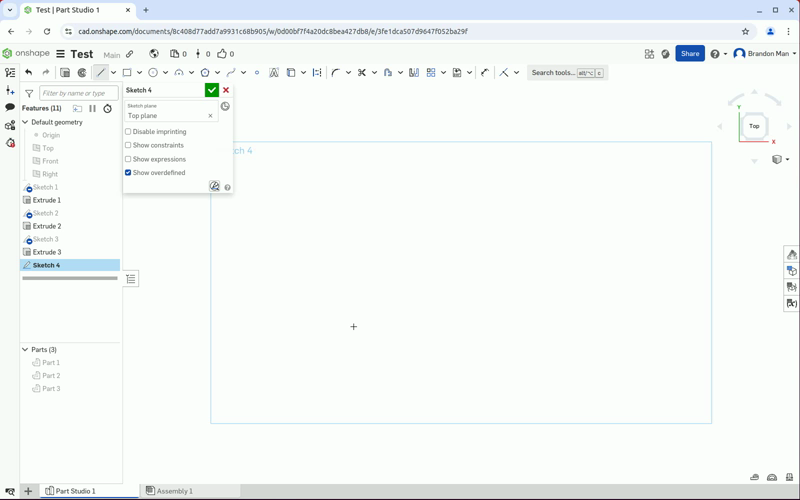
key_up(shift)
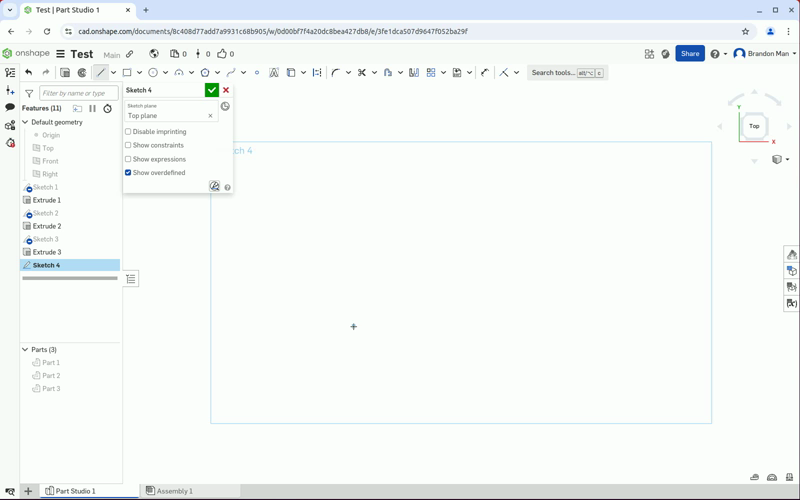
key_down(shift)
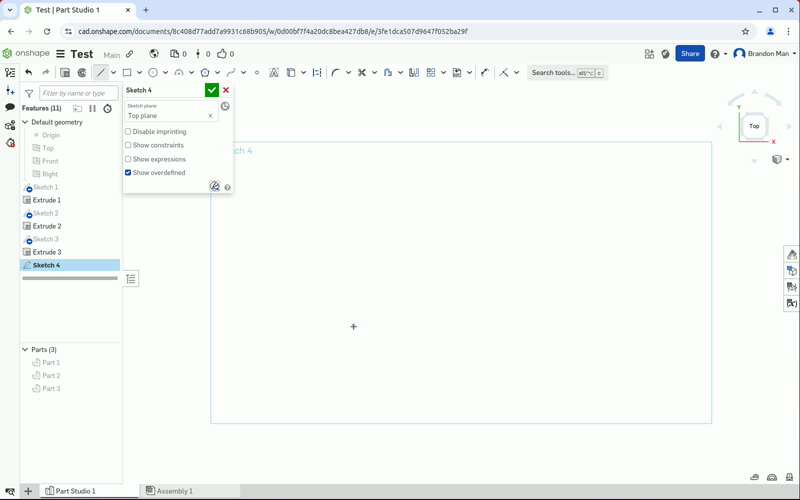
mouse_move(544, 326)
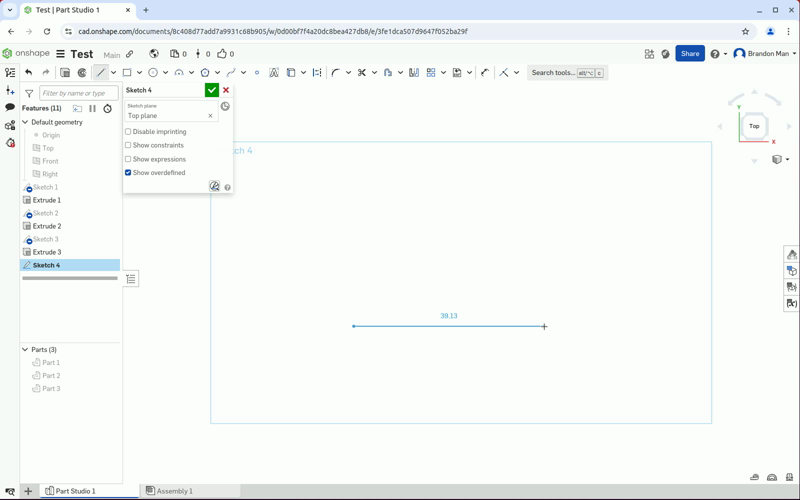
click(544, 326)
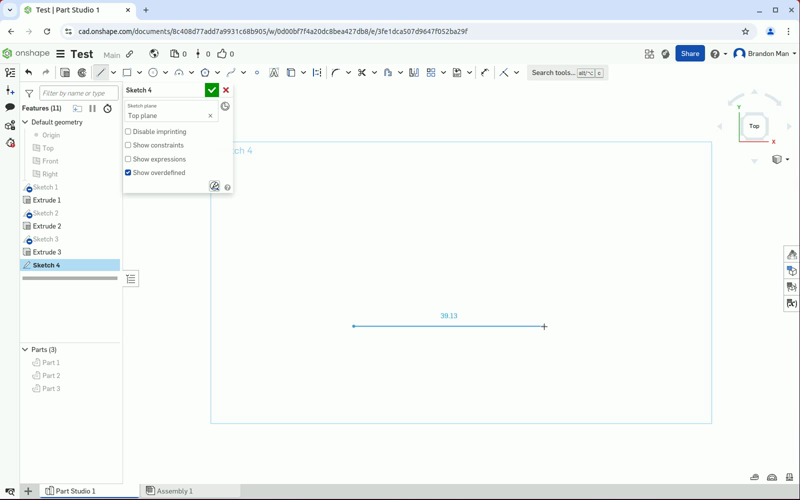
key_up(shift)
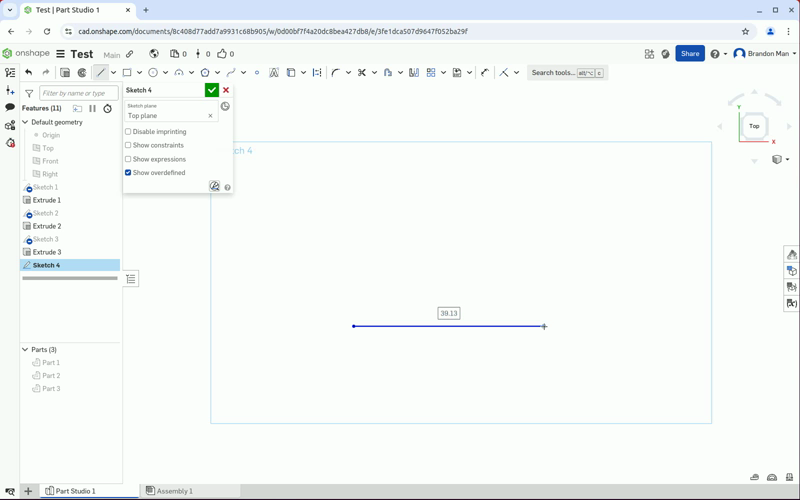
key_down(shift)
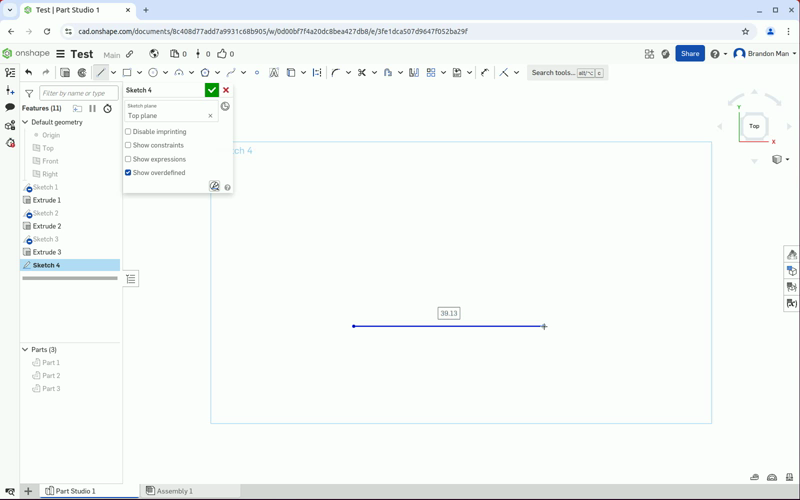
mouse_move(544, 240)
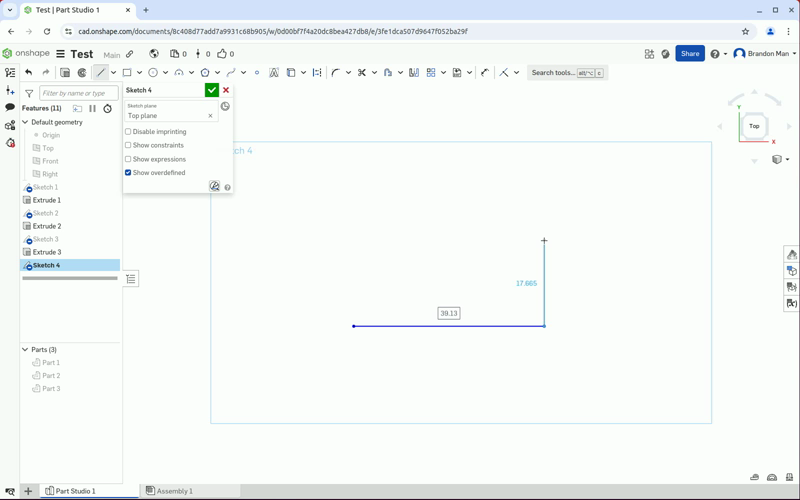
click(544, 240)
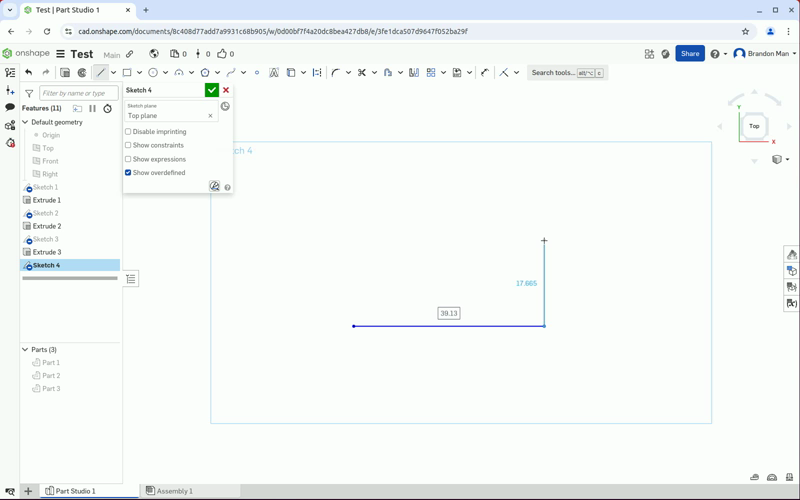
key_up(shift)
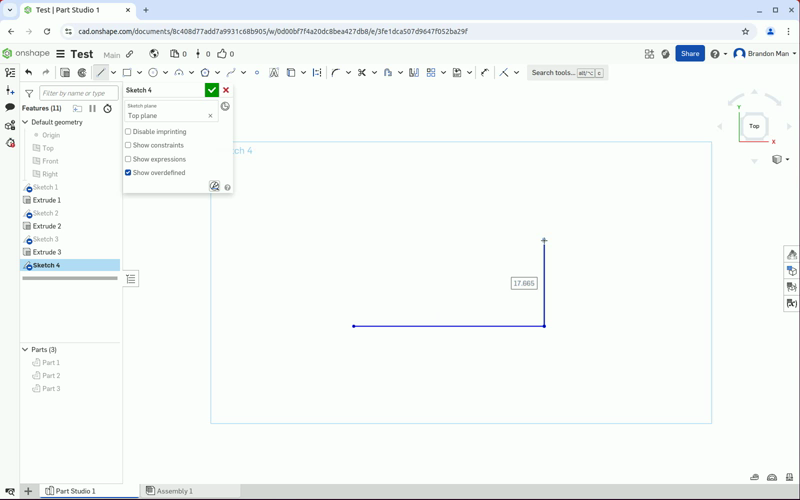
key_down(shift)
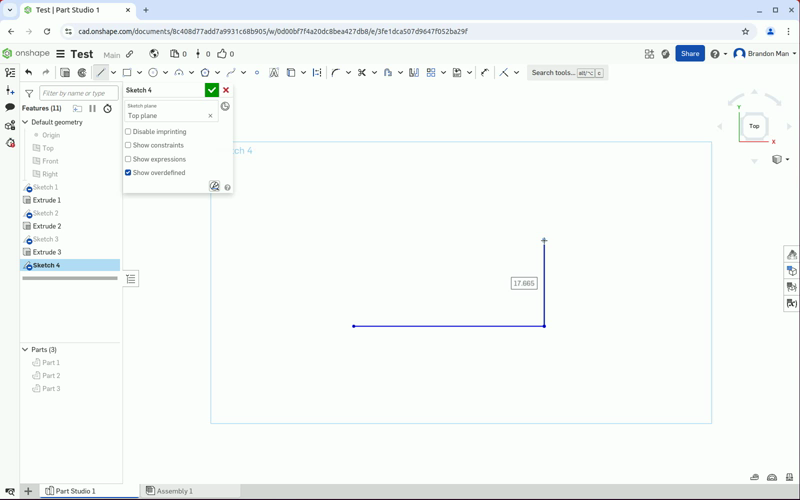
mouse_move(353, 240)
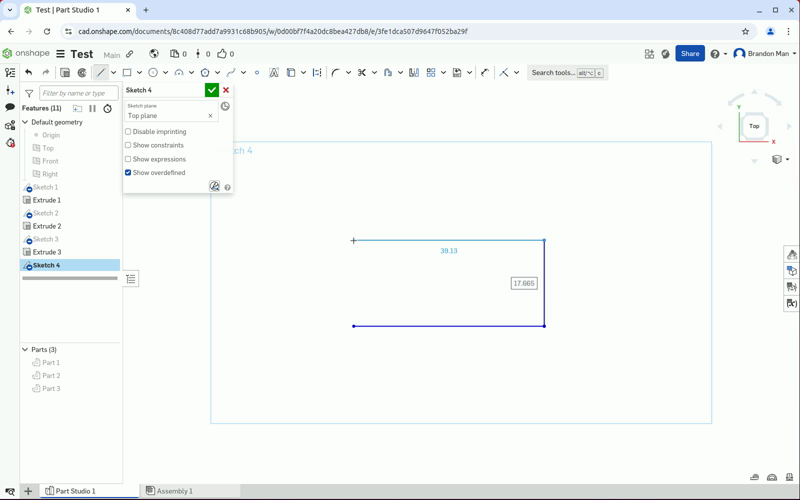
click(353, 240)
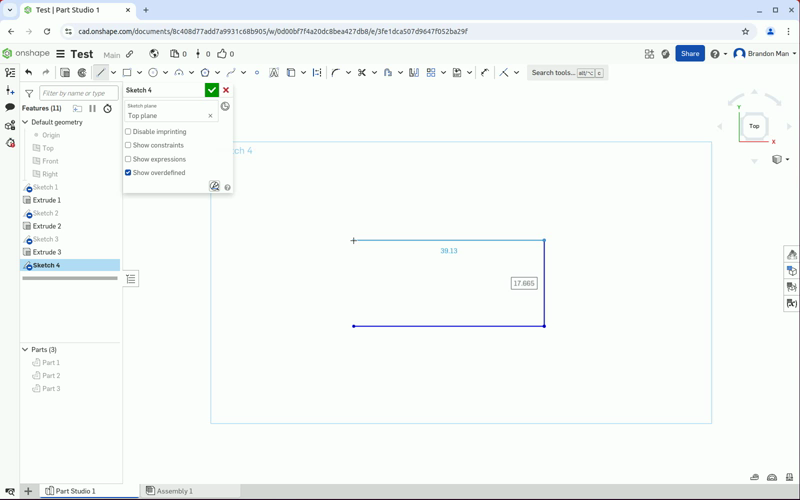
key_up(shift)
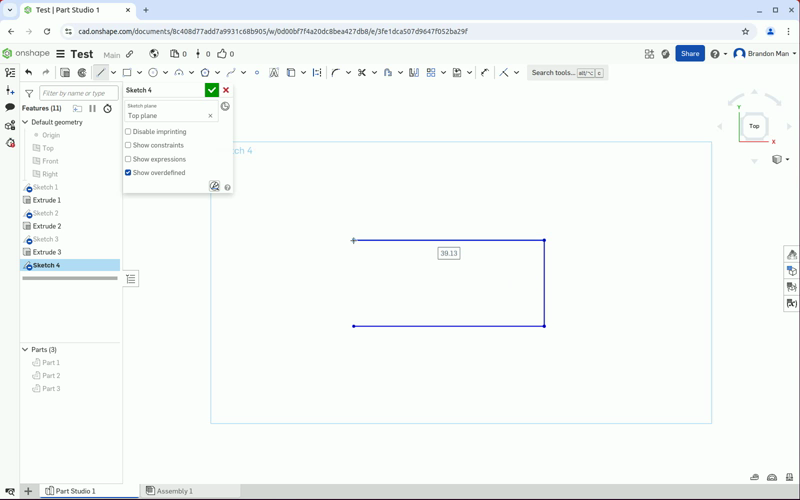
key_down(shift)
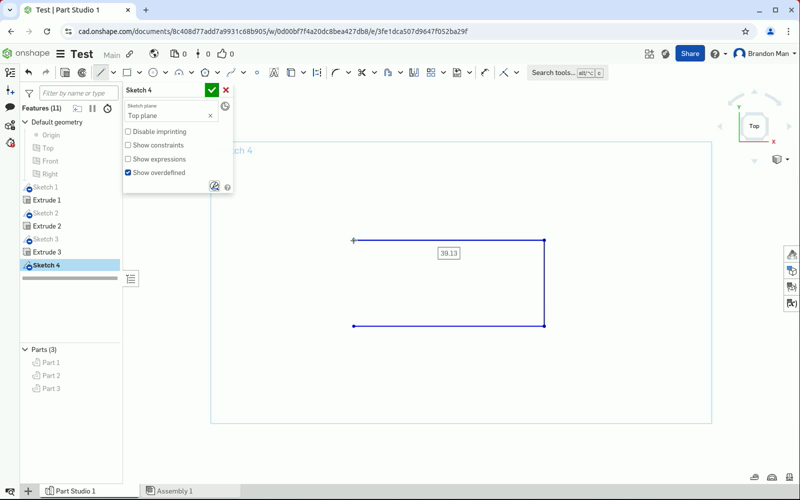
mouse_move(353, 326)
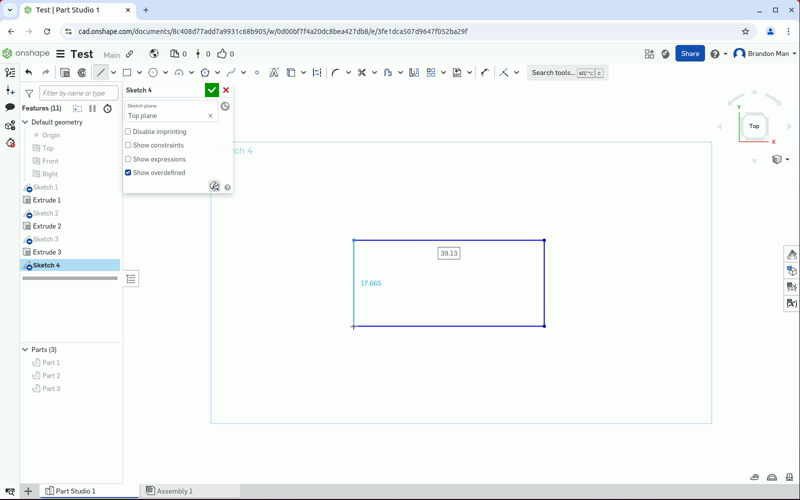
key_up(shift)
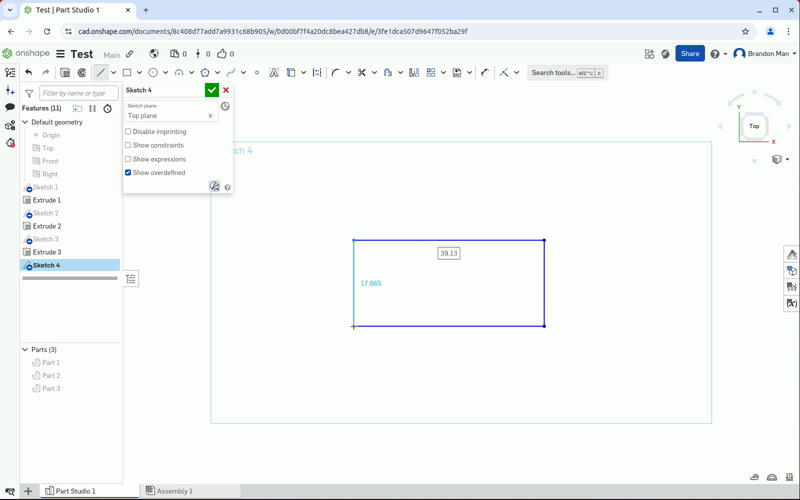
click(353, 326)
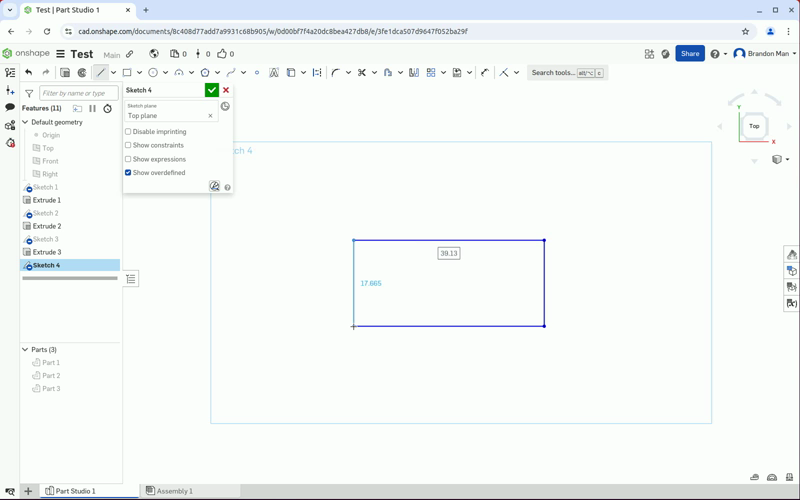
key(esc)
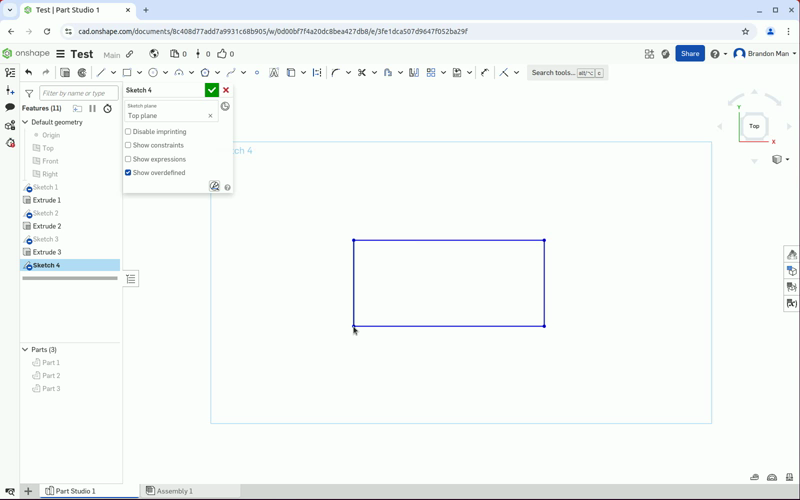
key(l)
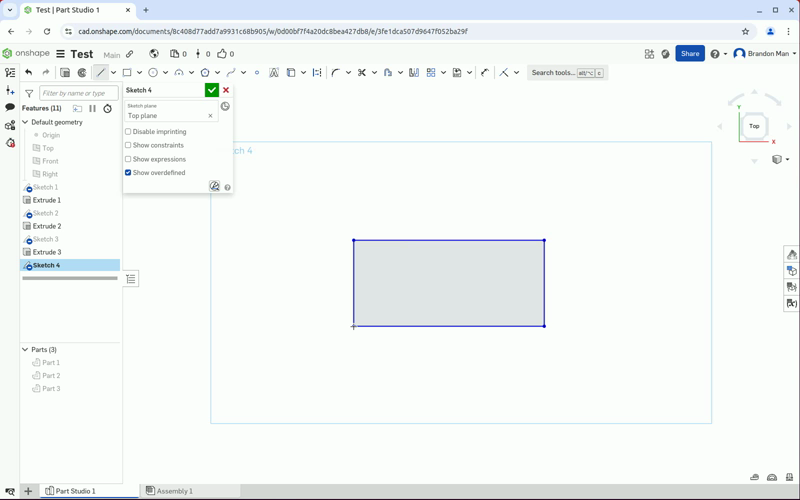
key_down(shift)
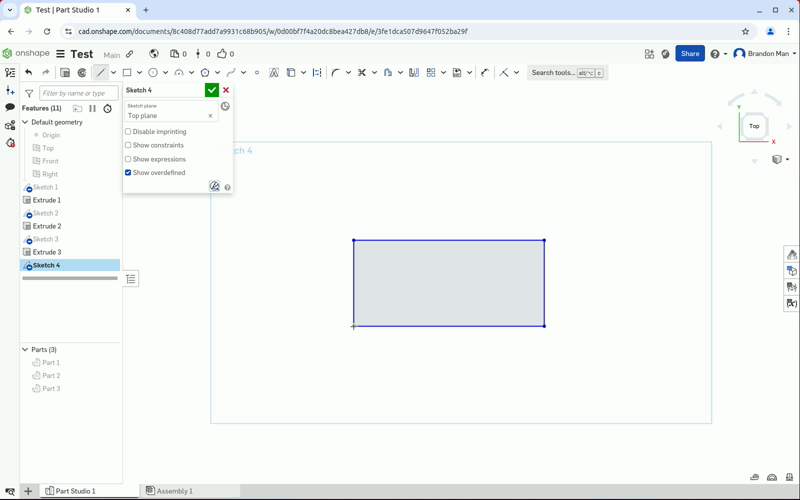
mouse_move(444, 286)
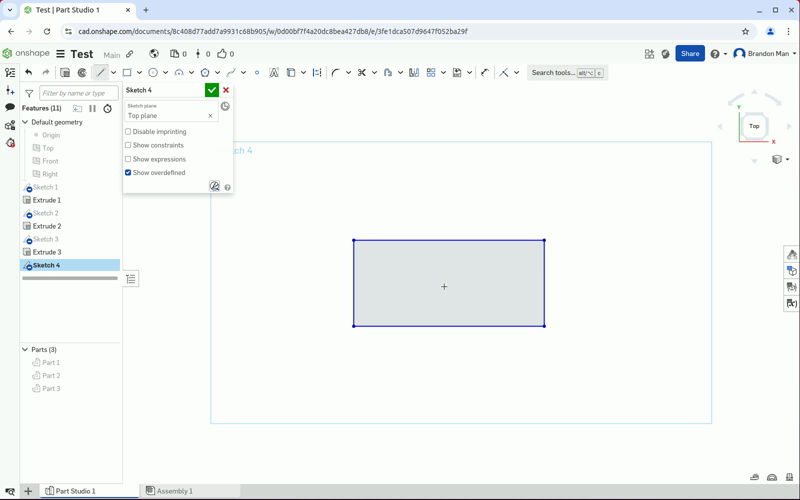
click(444, 286)
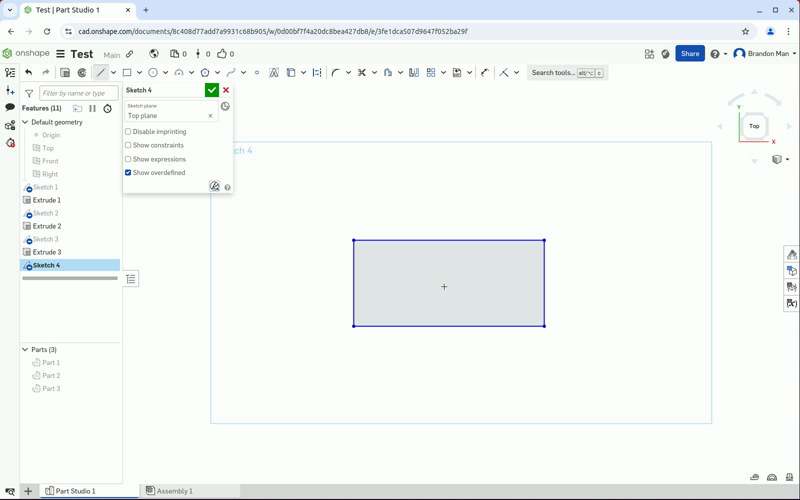
key_up(shift)
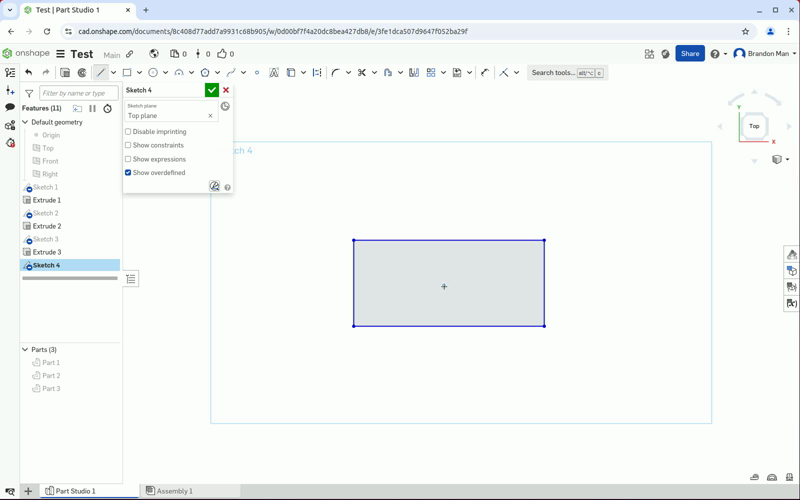
key_down(shift)
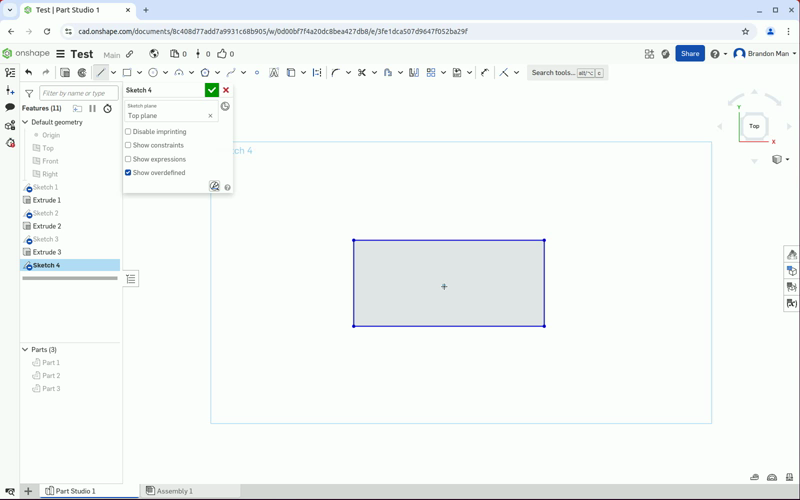
mouse_move(510, 286)
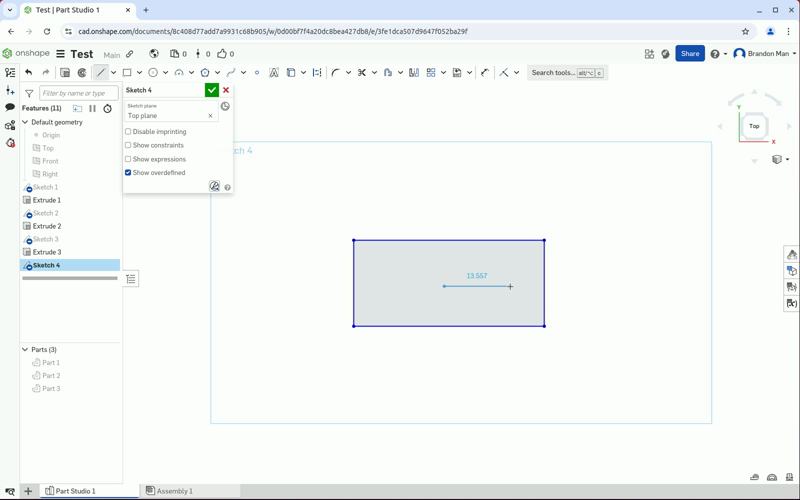
click(510, 286)
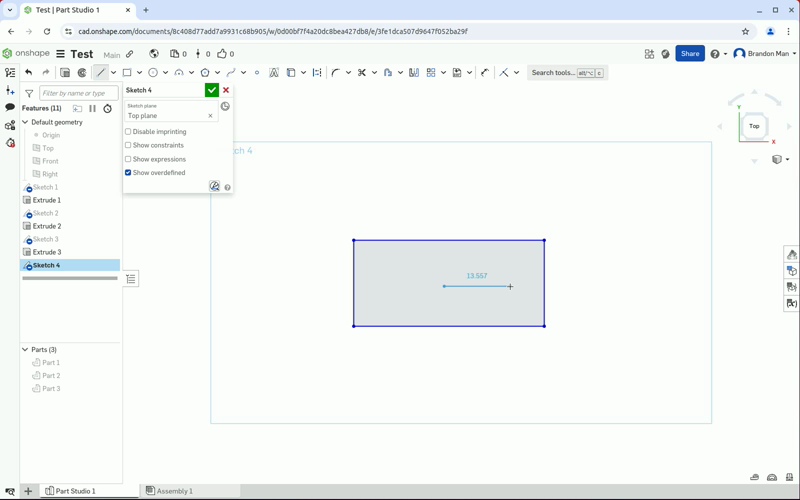
key_up(shift)
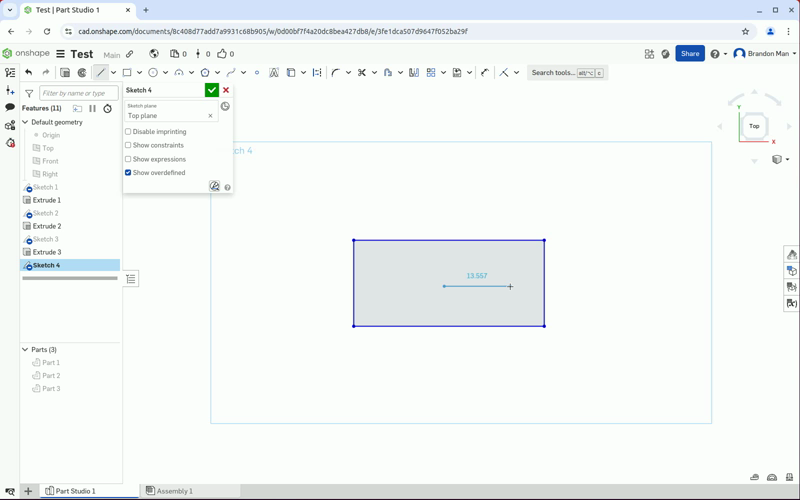
key_down(shift)
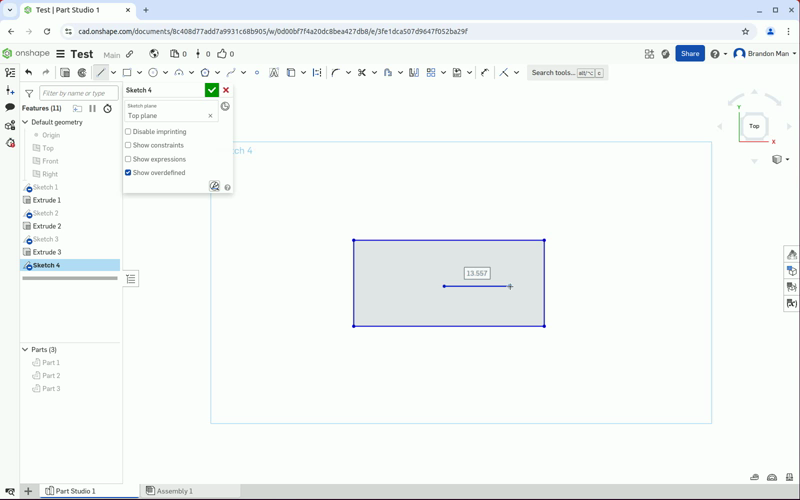
mouse_move(540, 286)
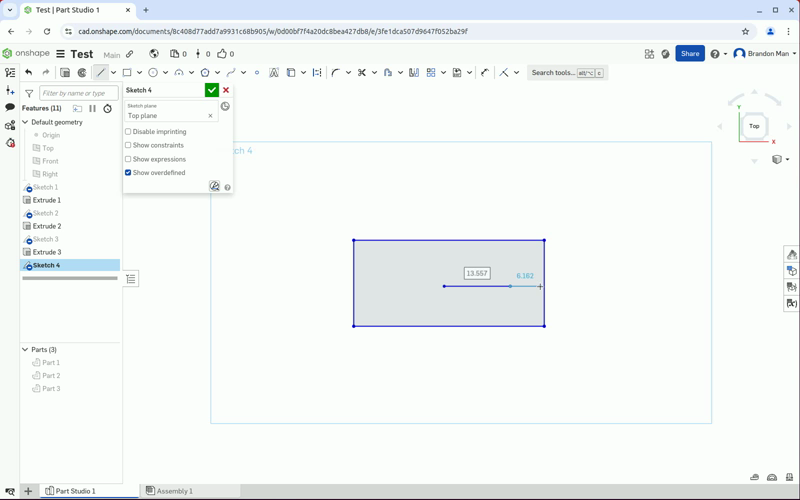
mouse_move(510, 280)
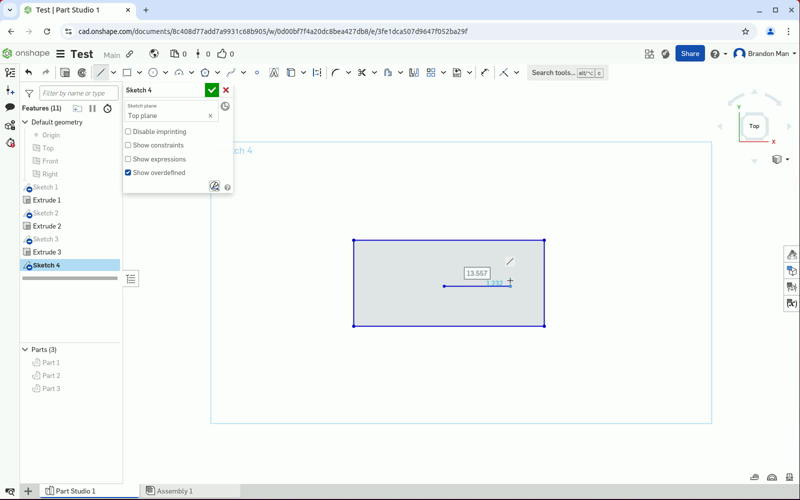
scroll(6)
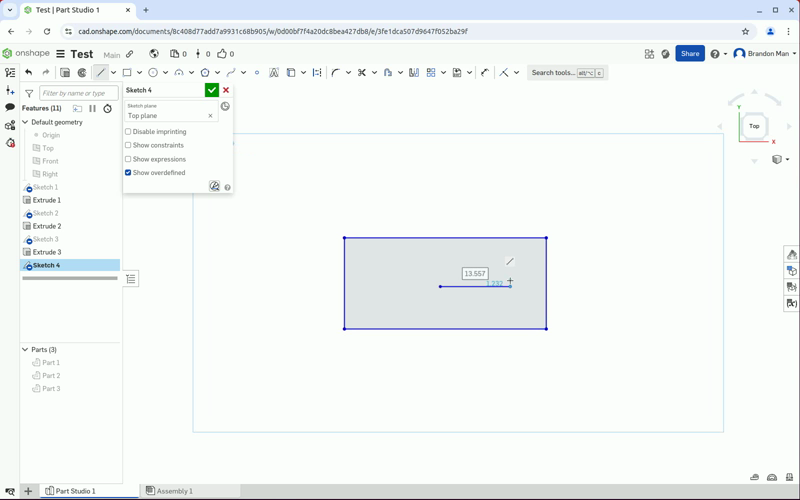
scroll(6)
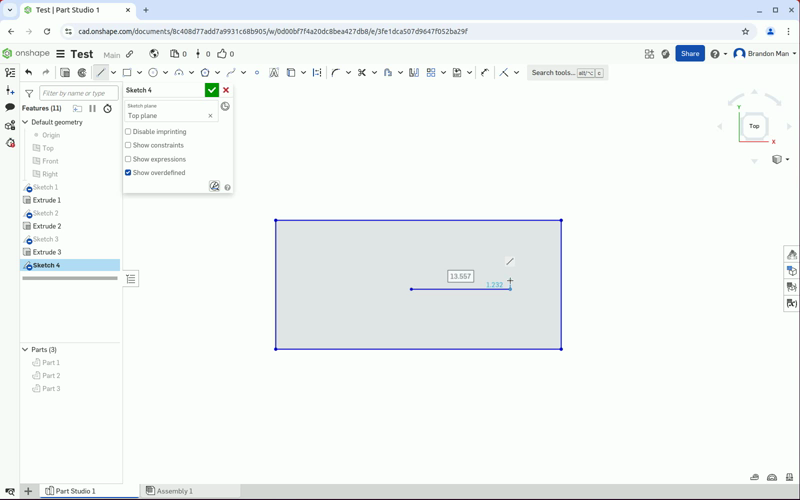
scroll(6)
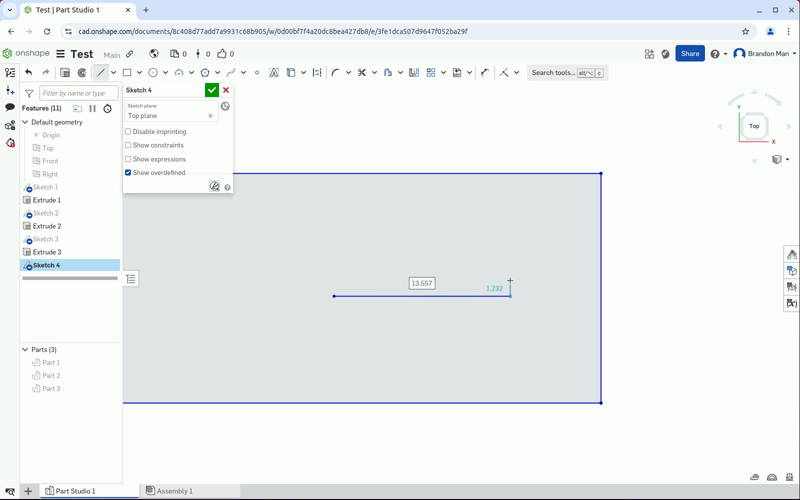
scroll(6)
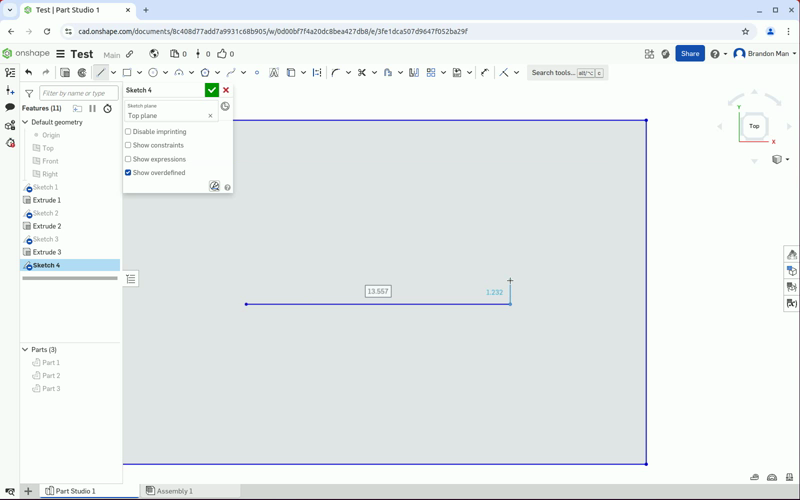
scroll(6)
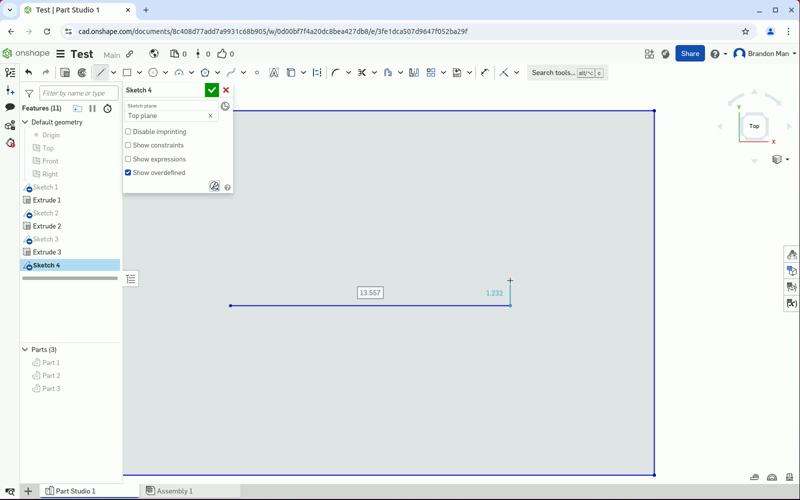
scroll(6)
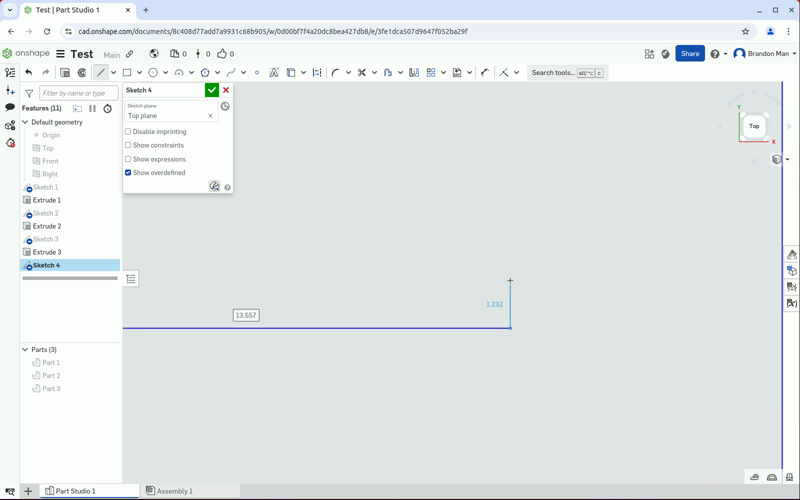
scroll(6)
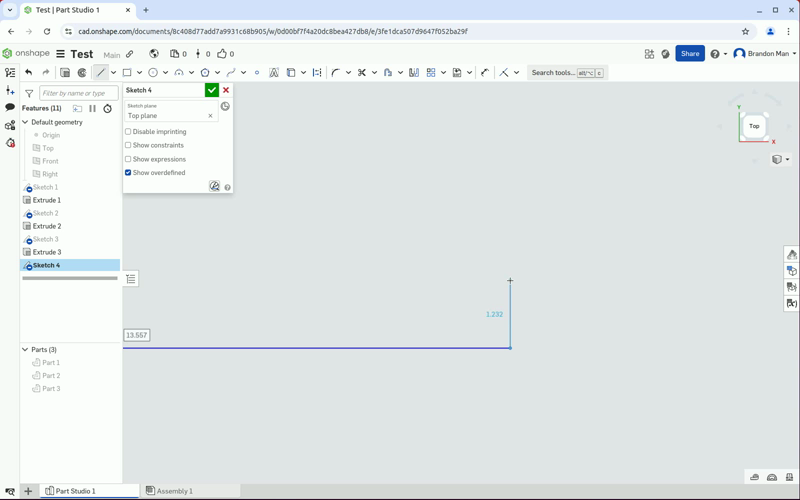
click(510, 280)
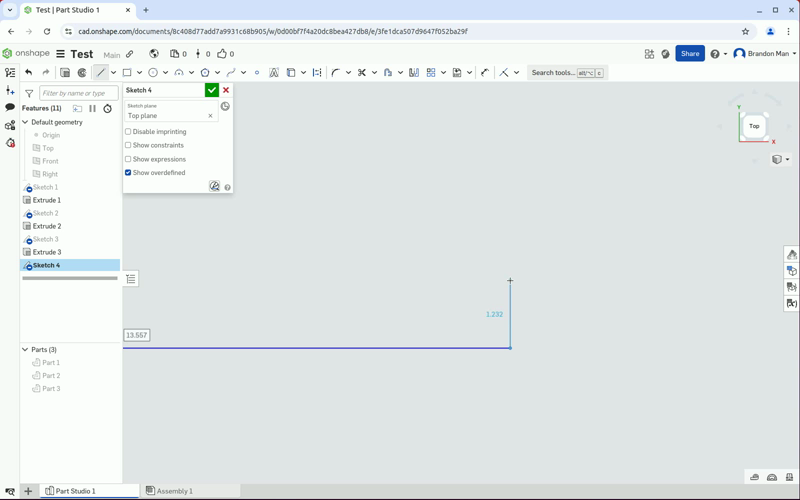
scroll(-6)
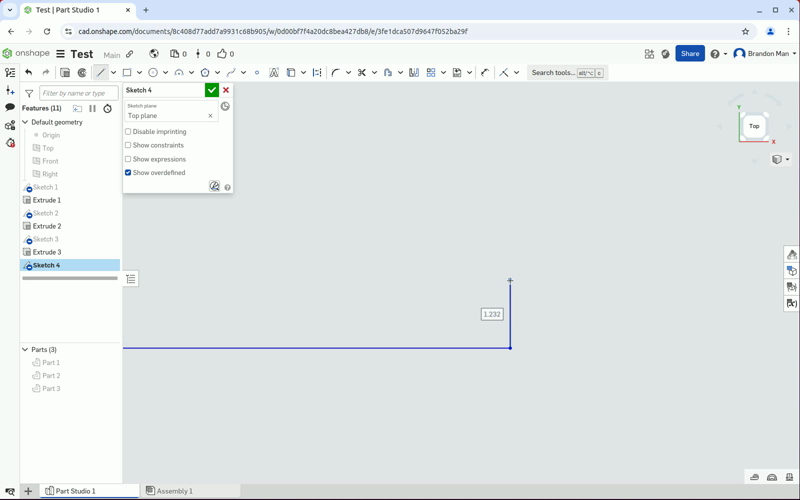
scroll(-6)
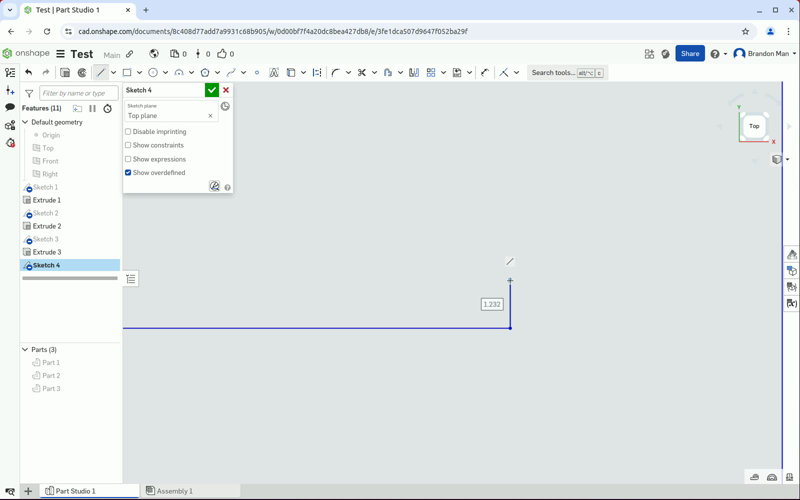
scroll(-6)
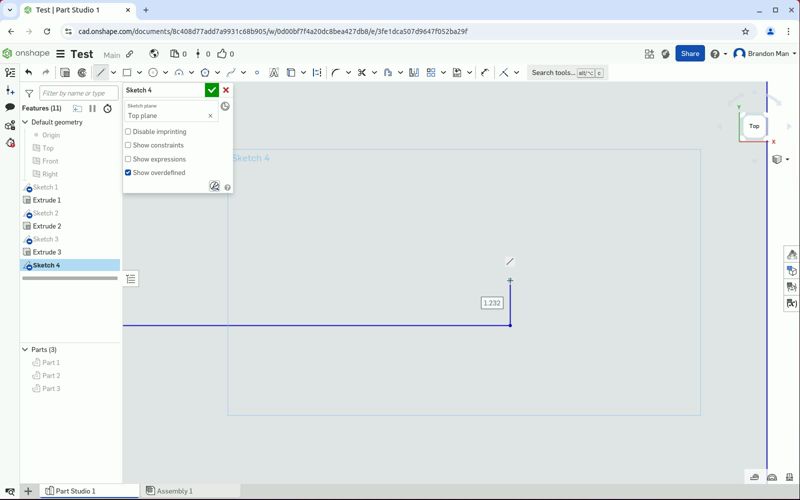
scroll(-6)
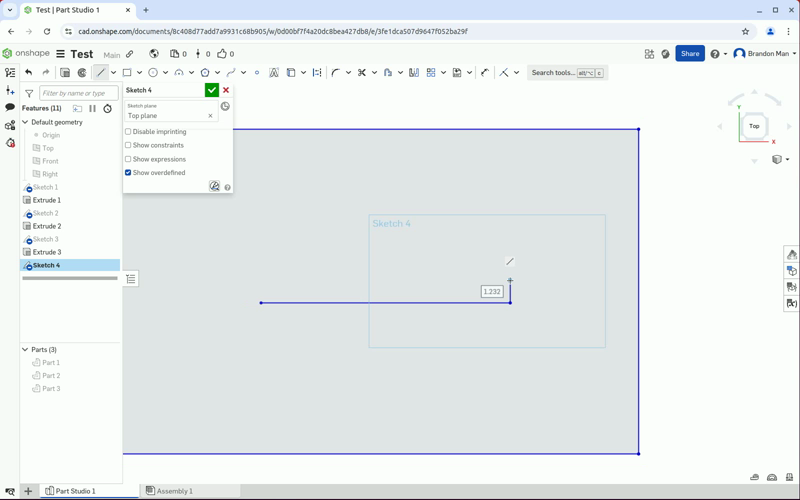
scroll(-6)
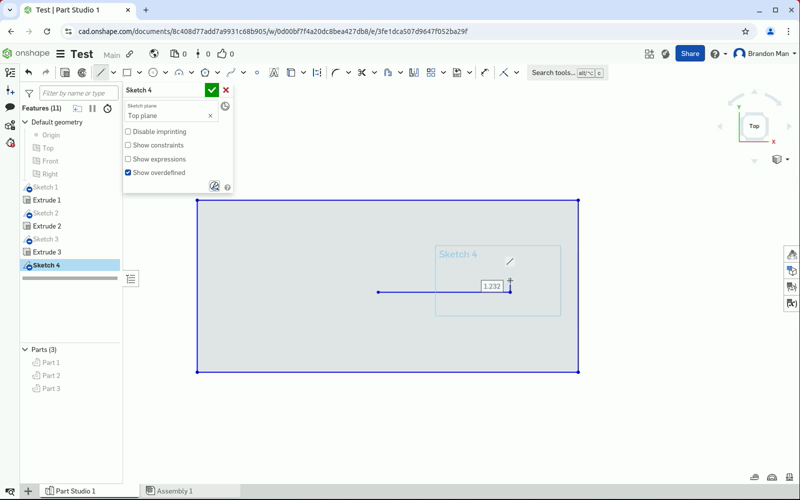
scroll(-6)
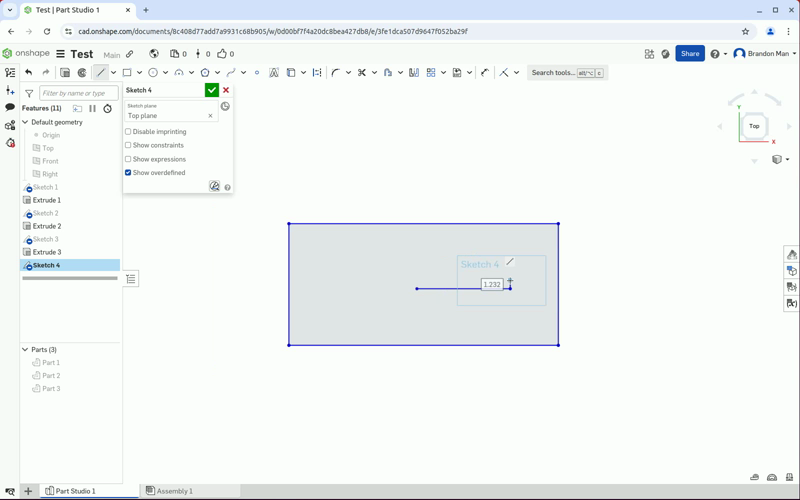
scroll(-6)
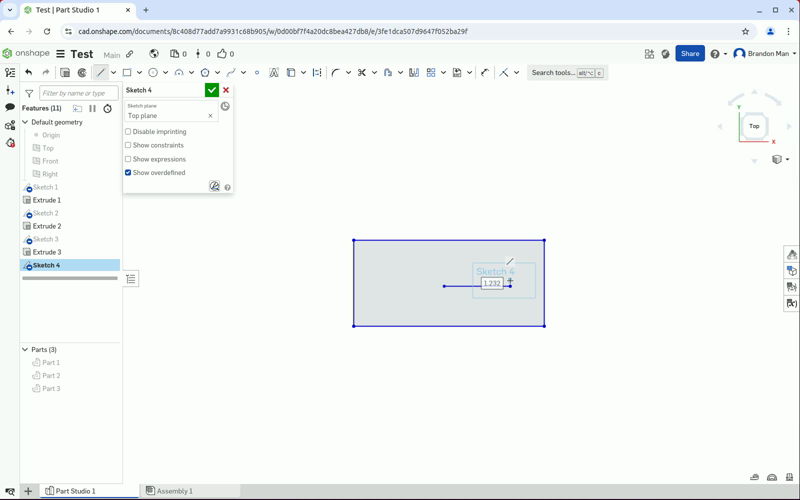
key_up(shift)
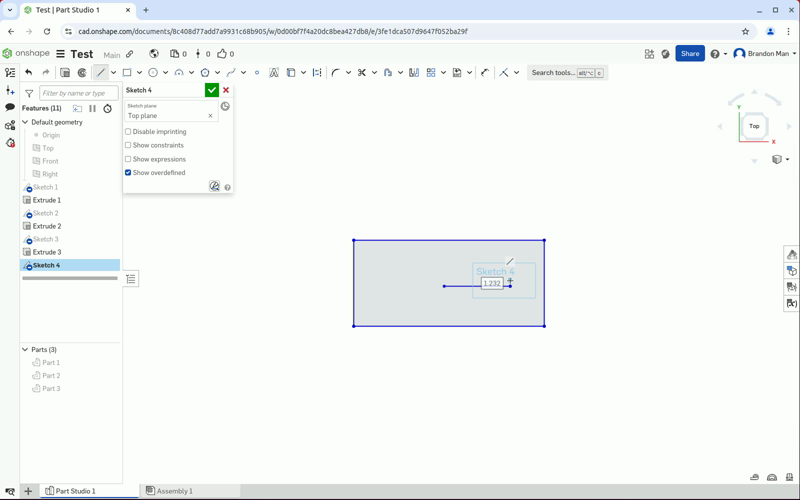
key_down(shift)
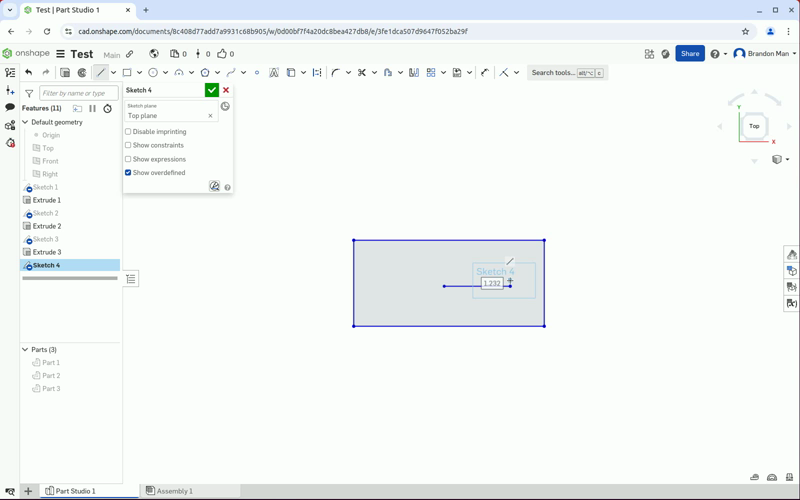
mouse_move(444, 280)
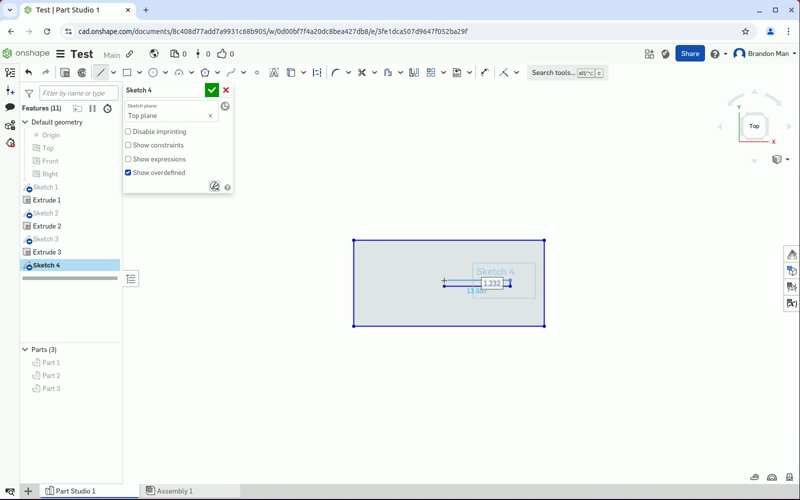
click(444, 280)
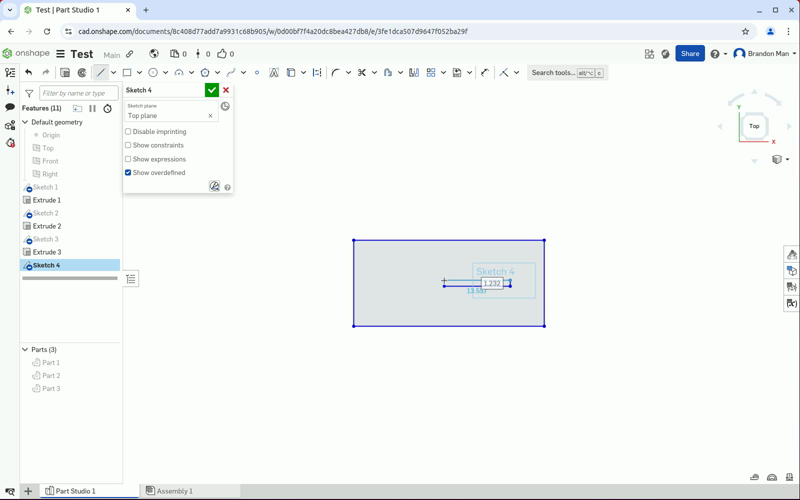
key_up(shift)
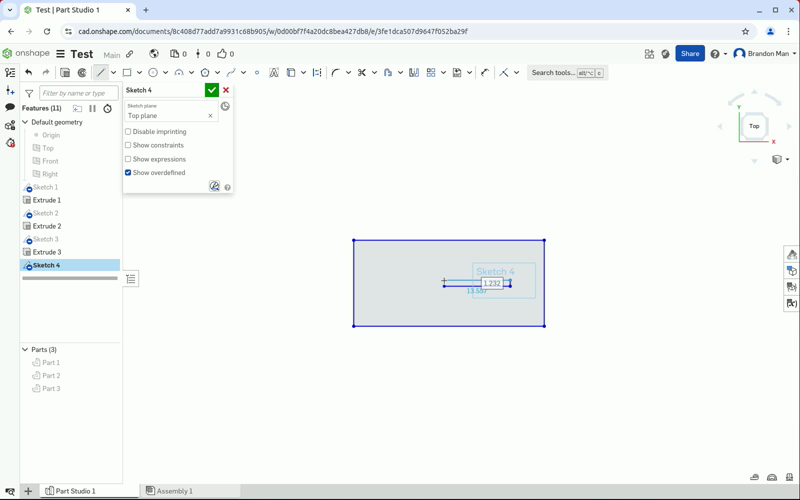
key(esc)
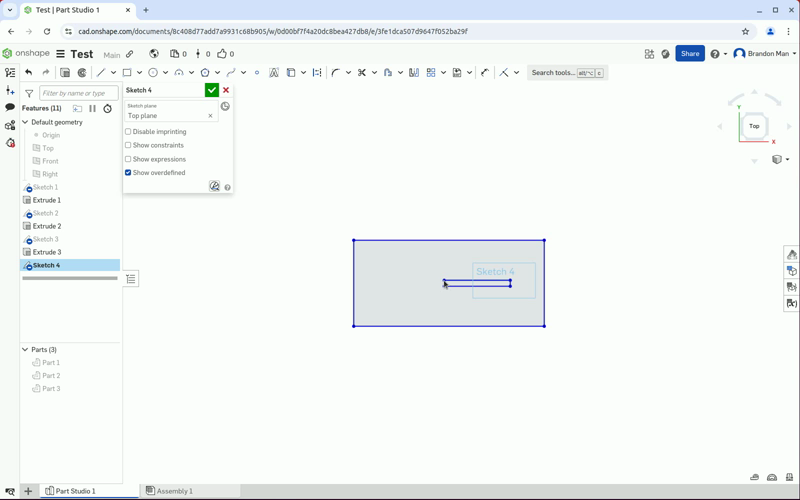
key(a)
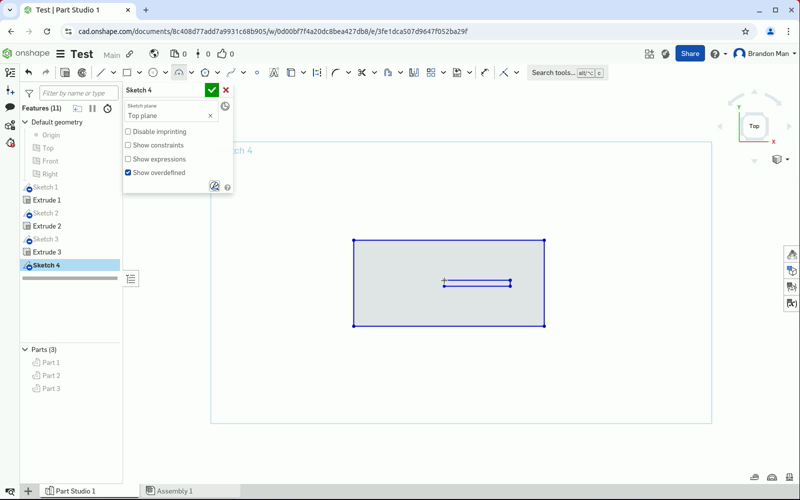
mouse_move(444, 280)
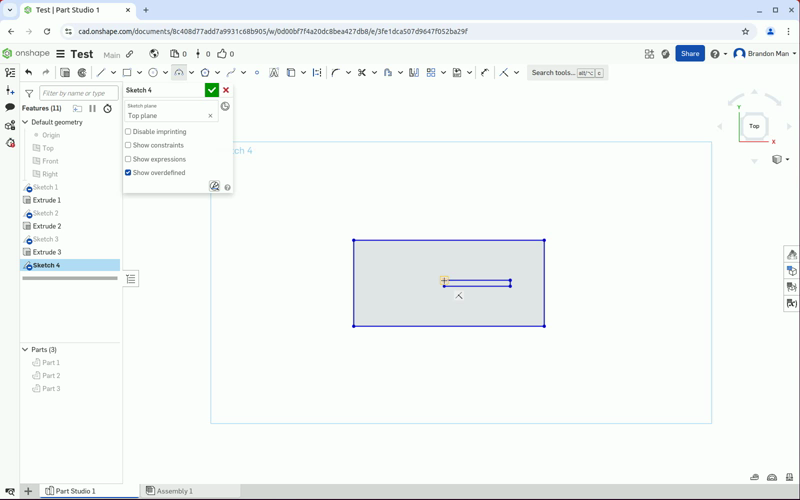
click(444, 280)
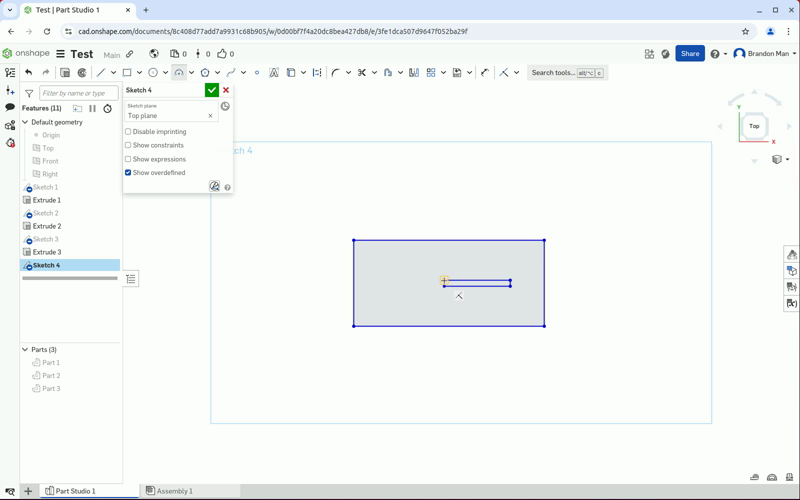
mouse_move(444, 286)
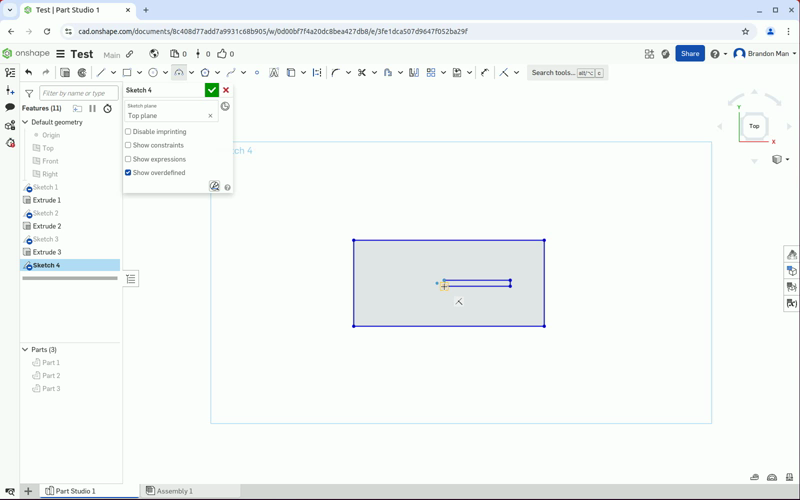
scroll(6)
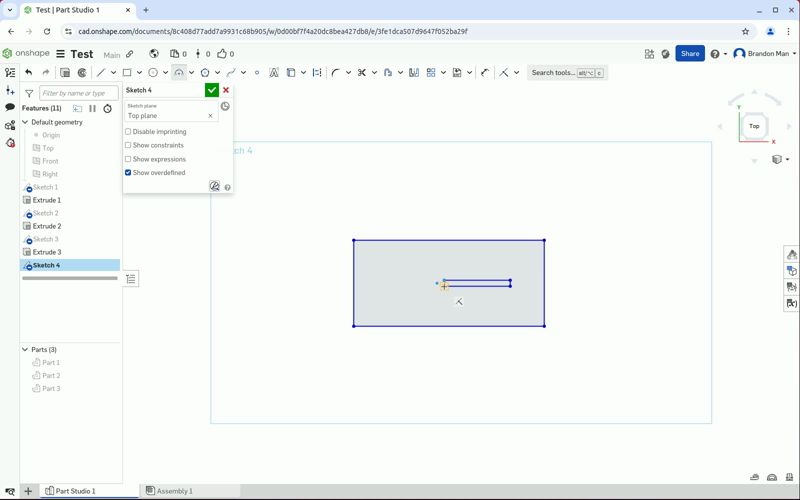
scroll(6)
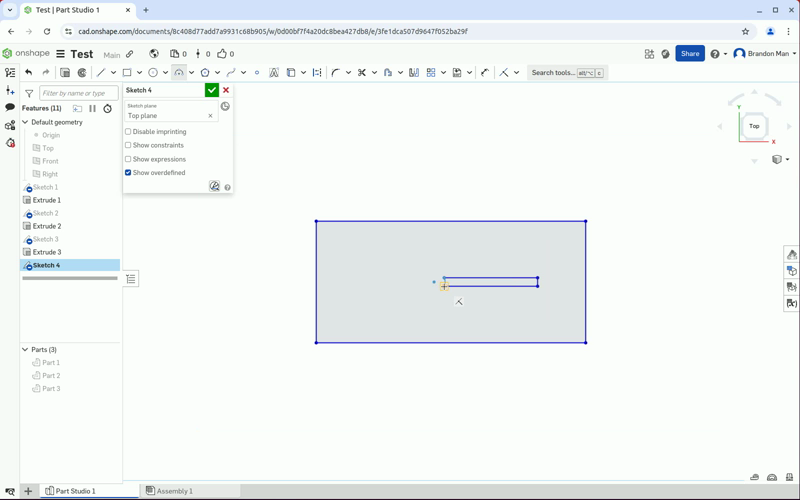
scroll(6)
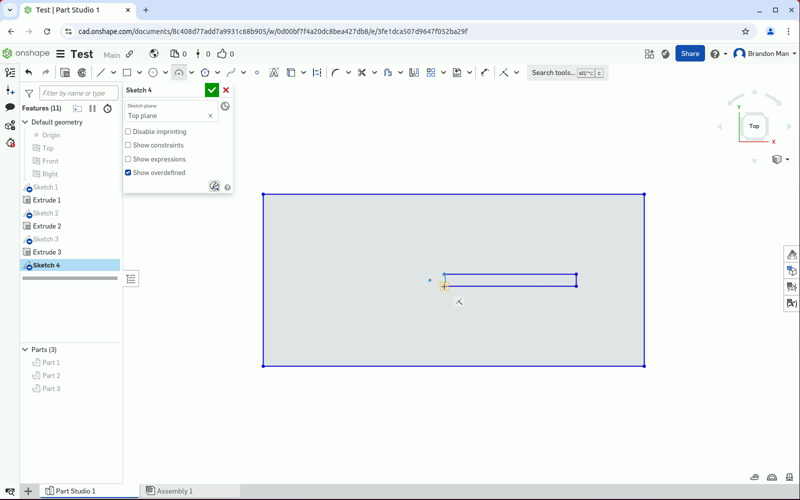
scroll(6)
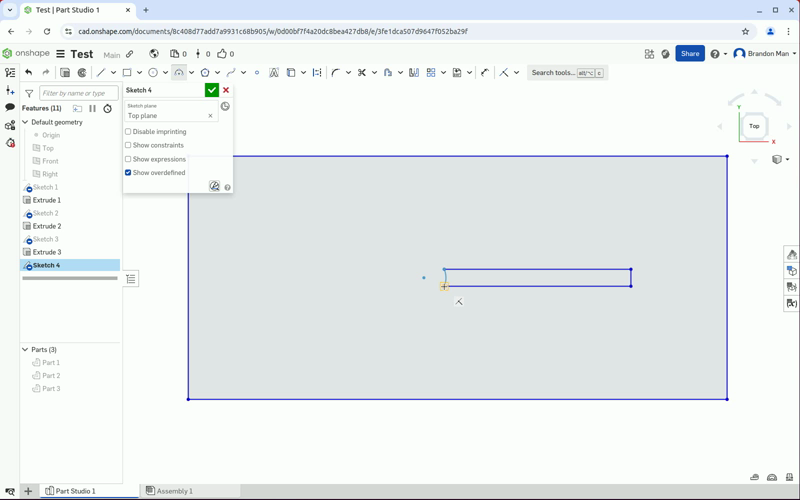
scroll(6)
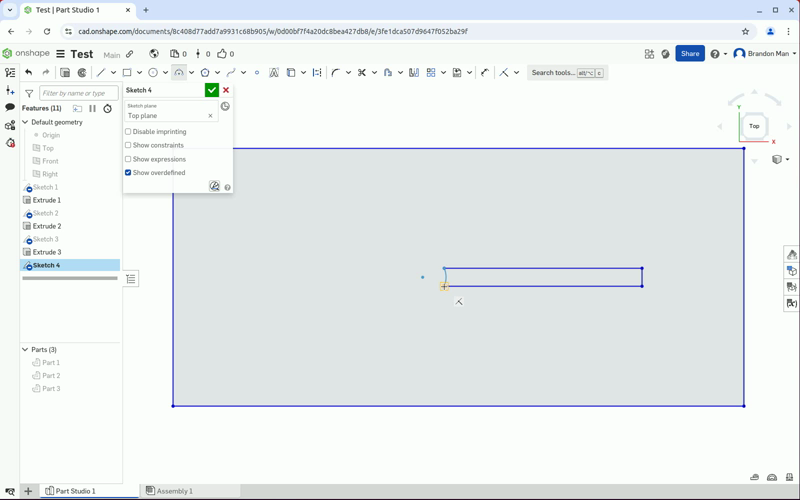
scroll(6)
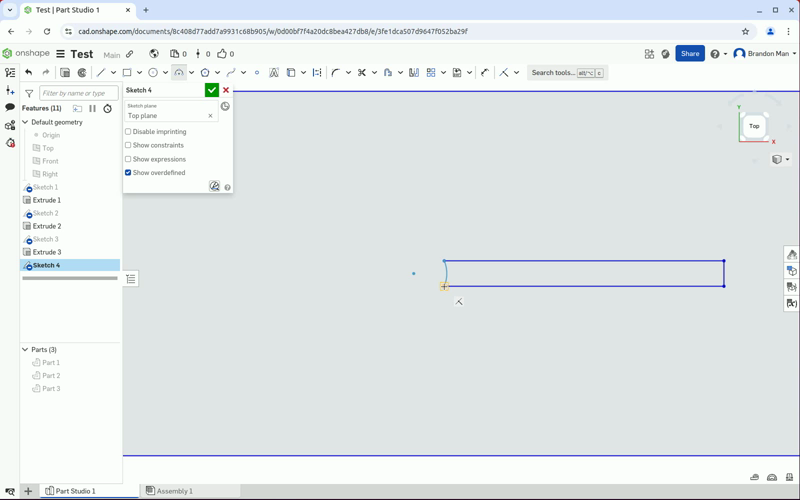
scroll(6)
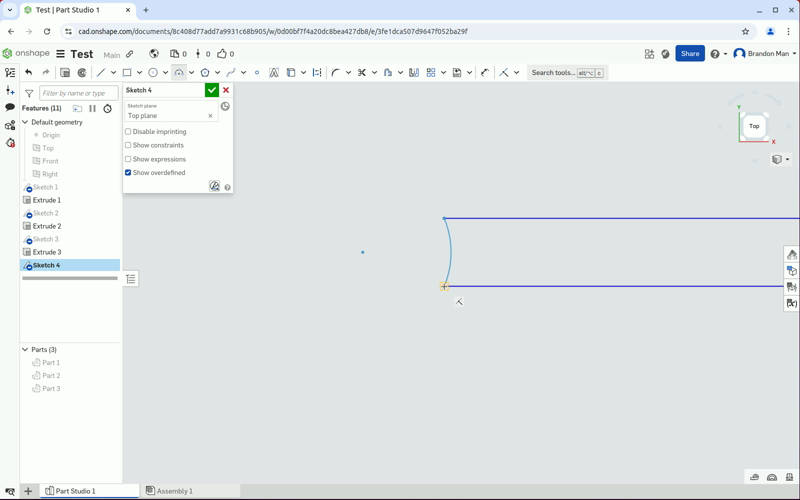
click(444, 286)
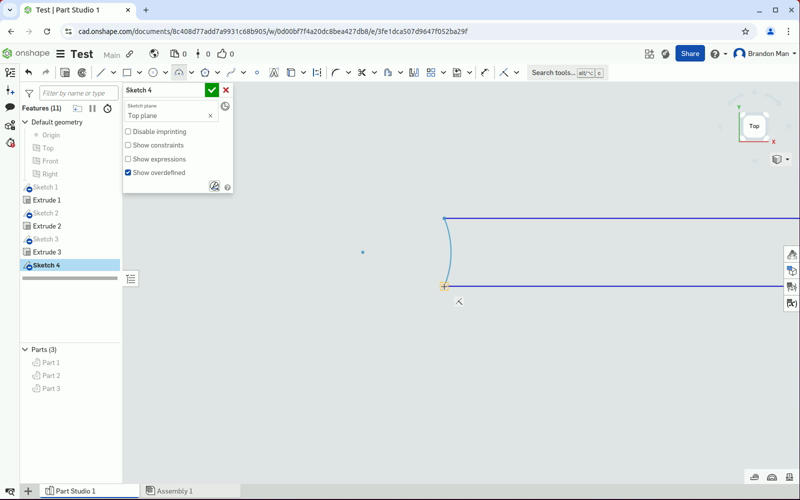
scroll(-6)
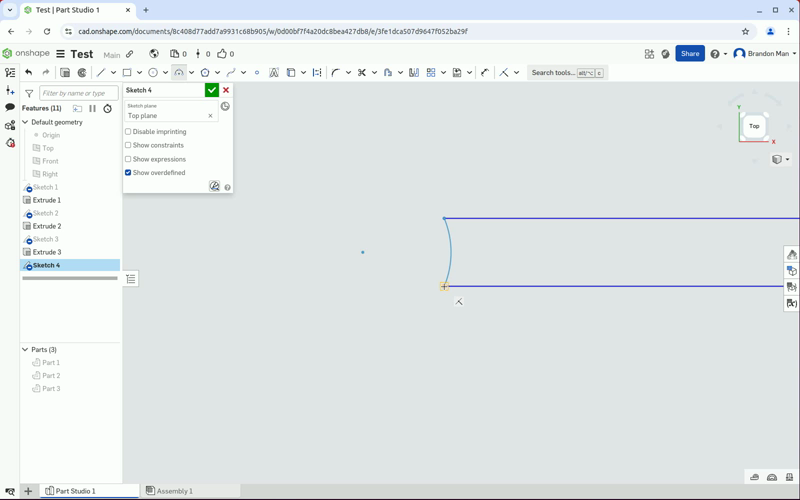
scroll(-6)
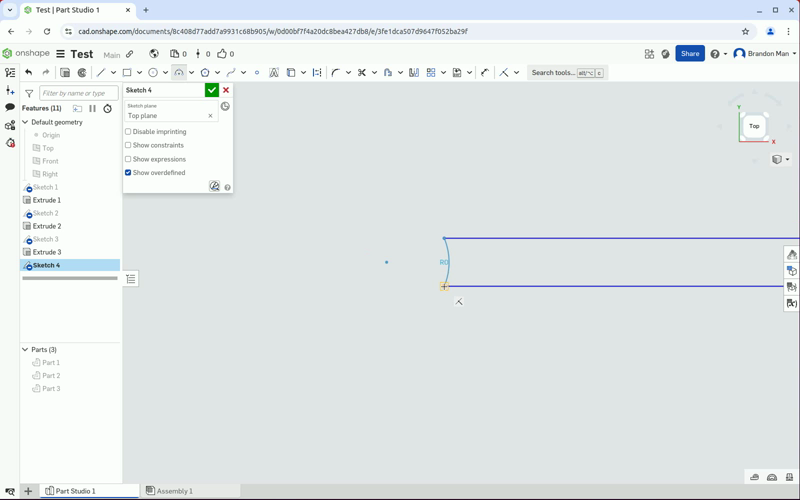
scroll(-6)
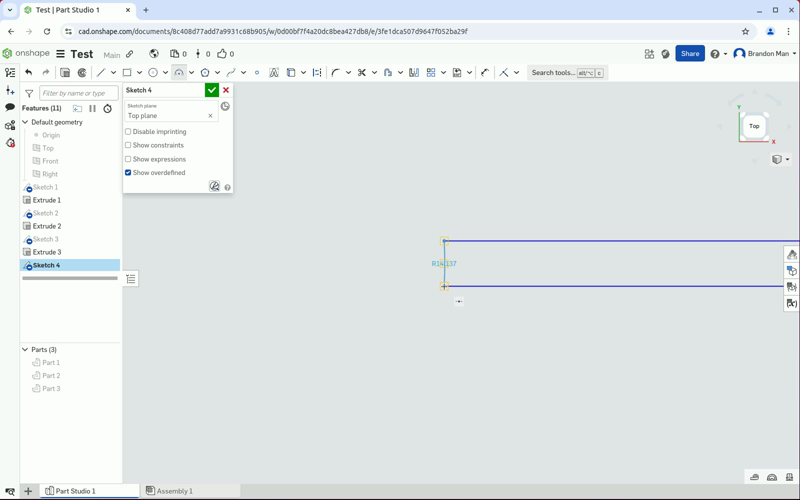
scroll(-6)
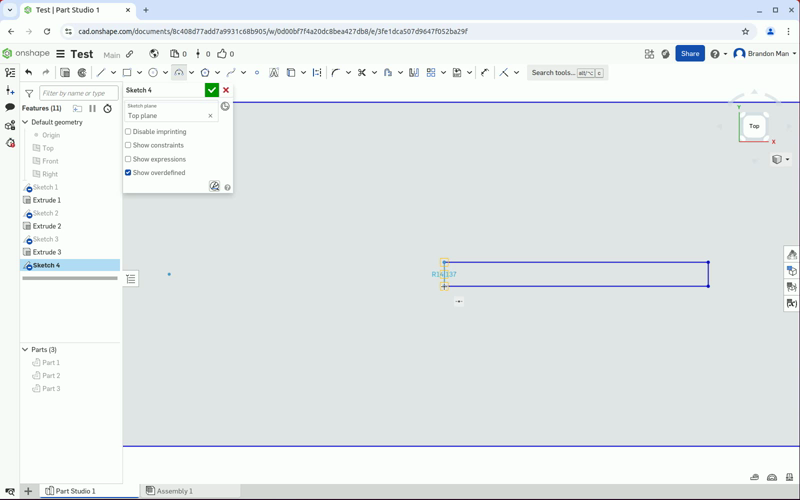
scroll(-6)
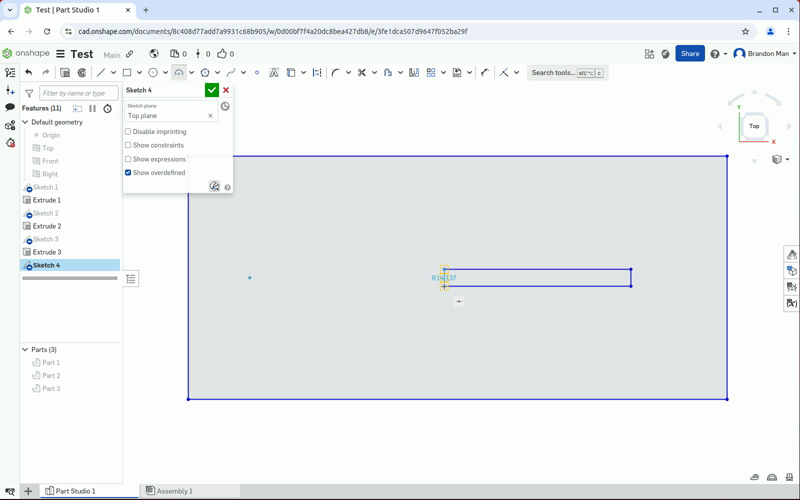
scroll(-6)
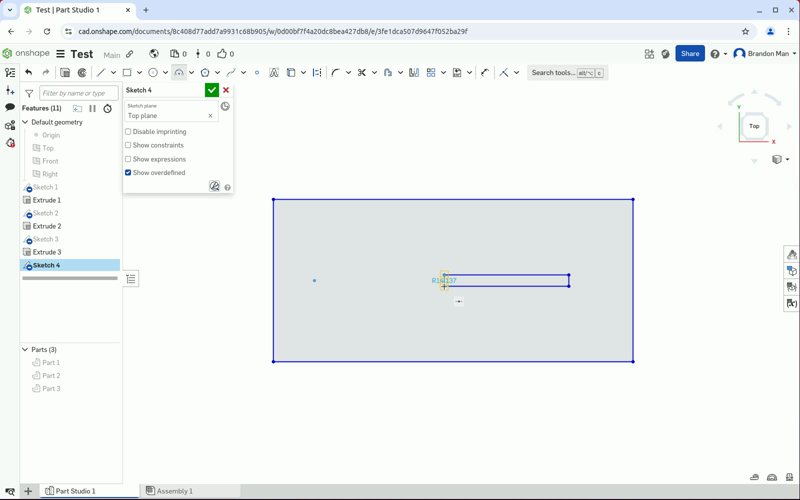
scroll(-6)
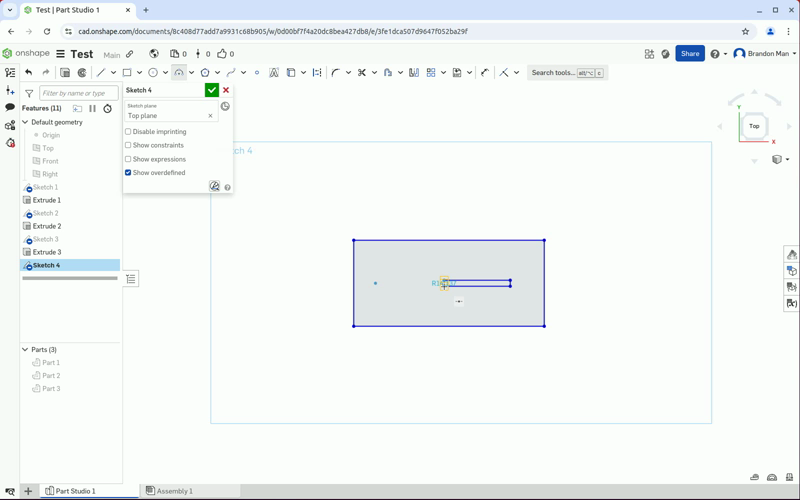
key_down(shift)
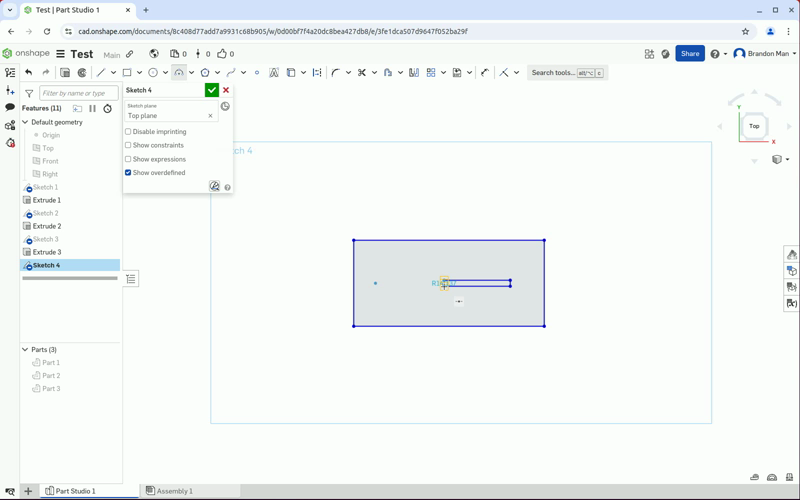
mouse_move(383, 283)
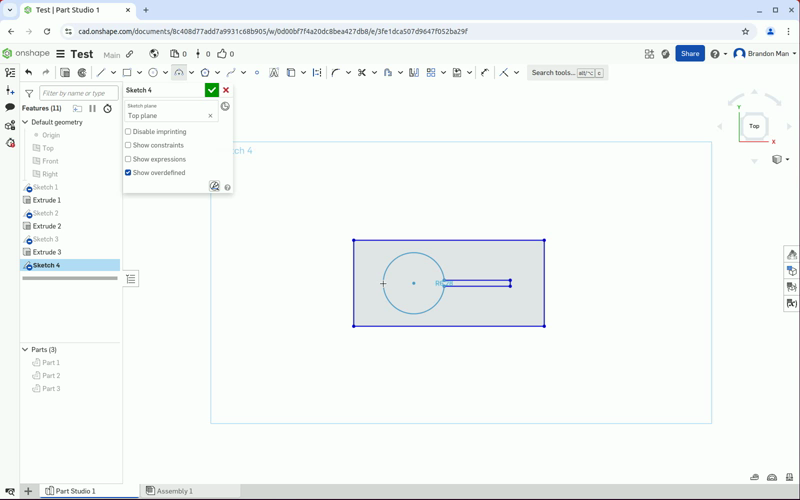
scroll(6)
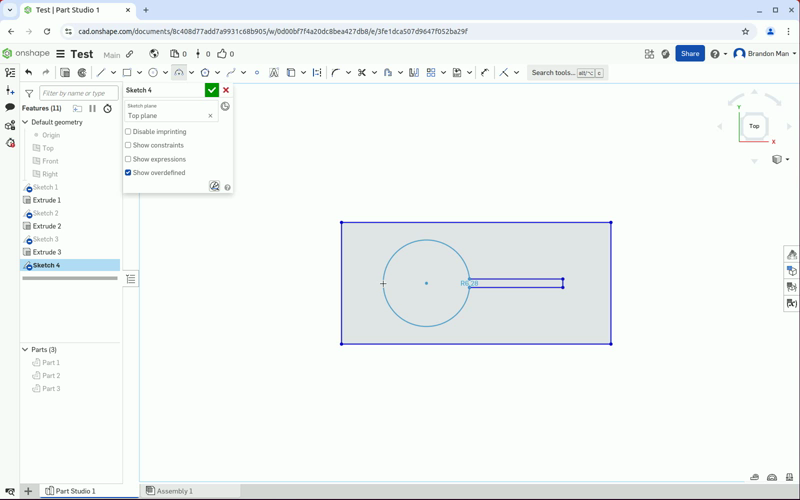
scroll(6)
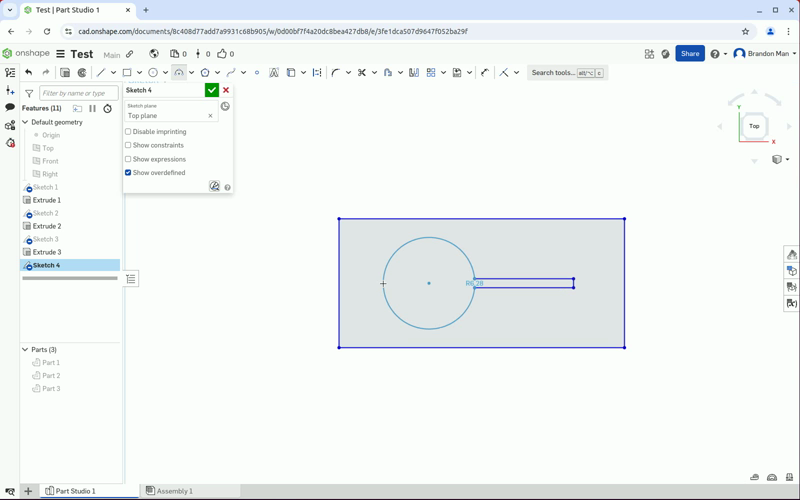
scroll(6)
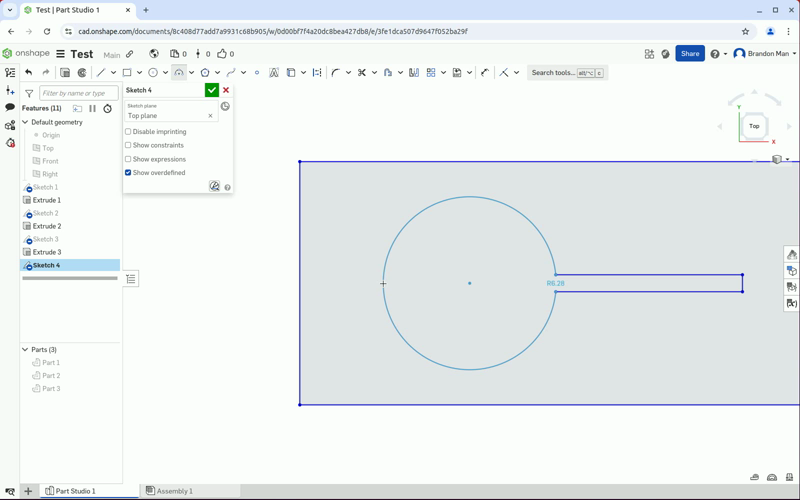
scroll(6)
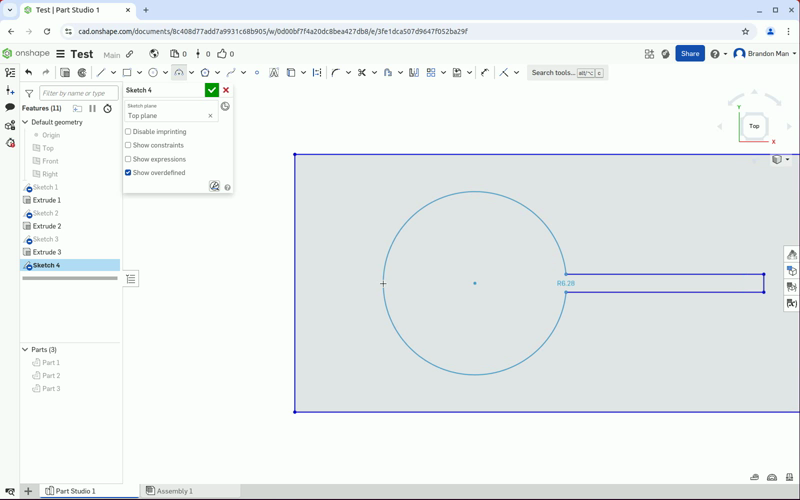
scroll(6)
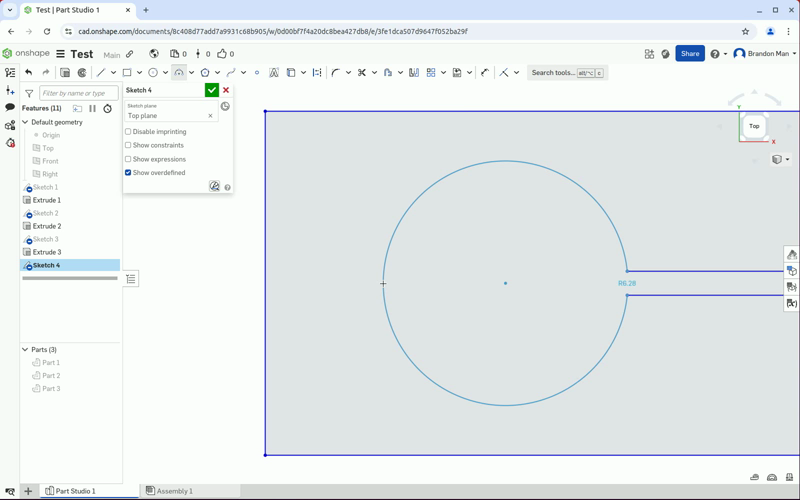
scroll(6)
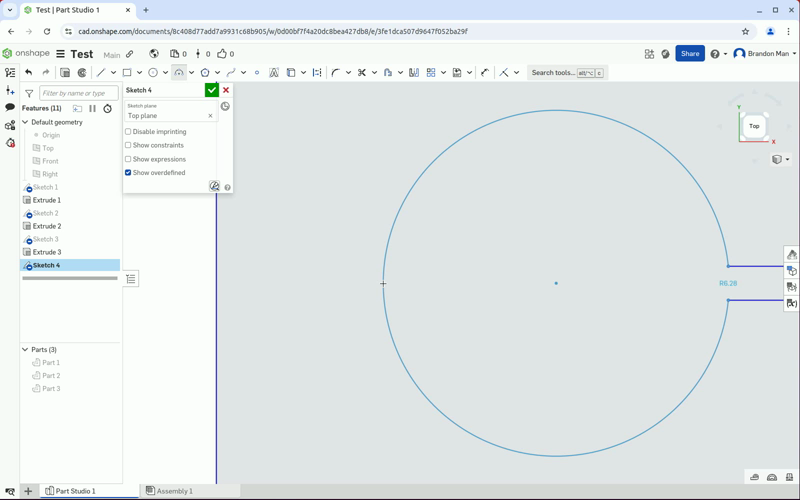
scroll(6)
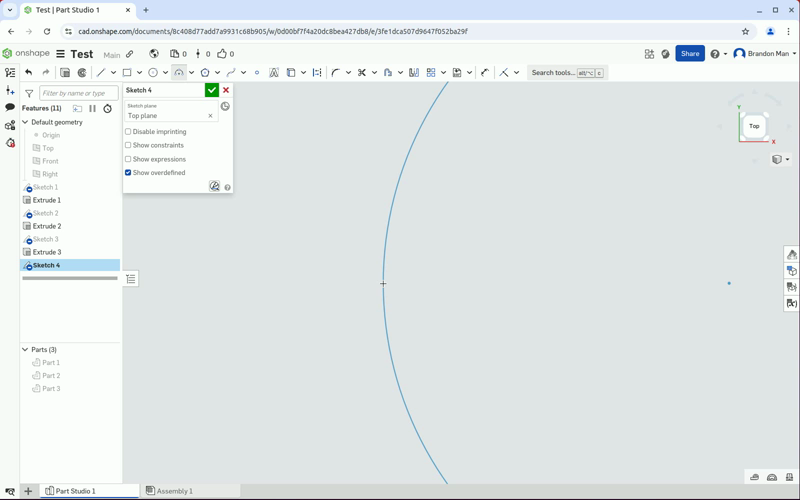
click(383, 283)
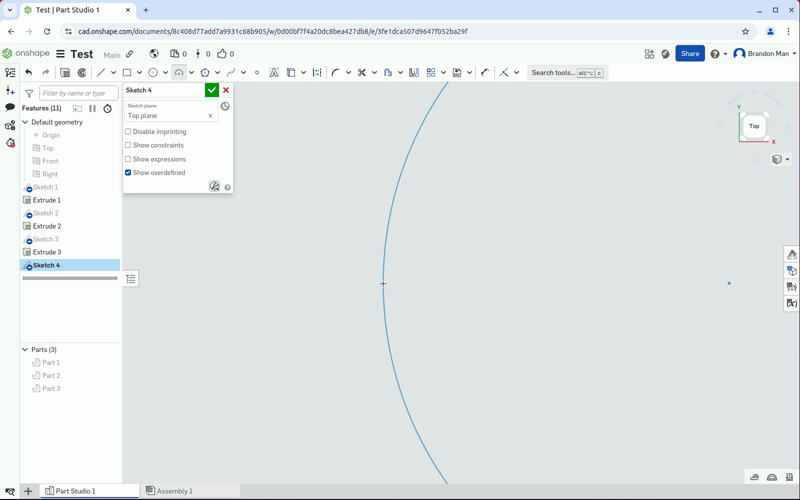
scroll(-6)
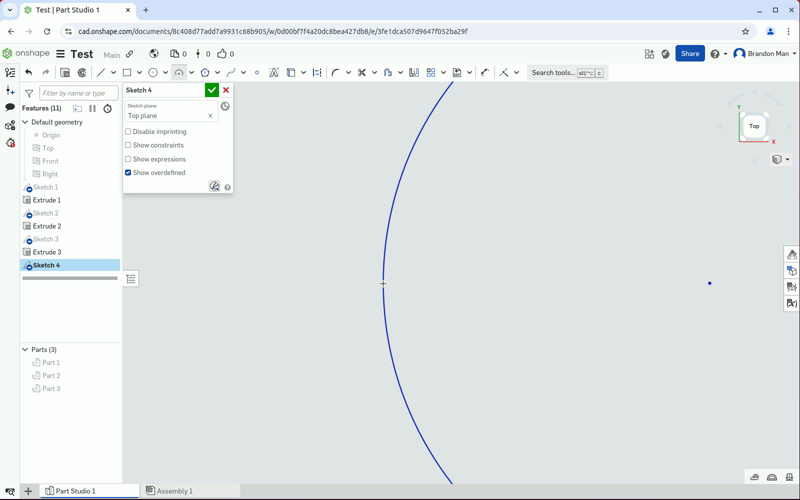
scroll(-6)
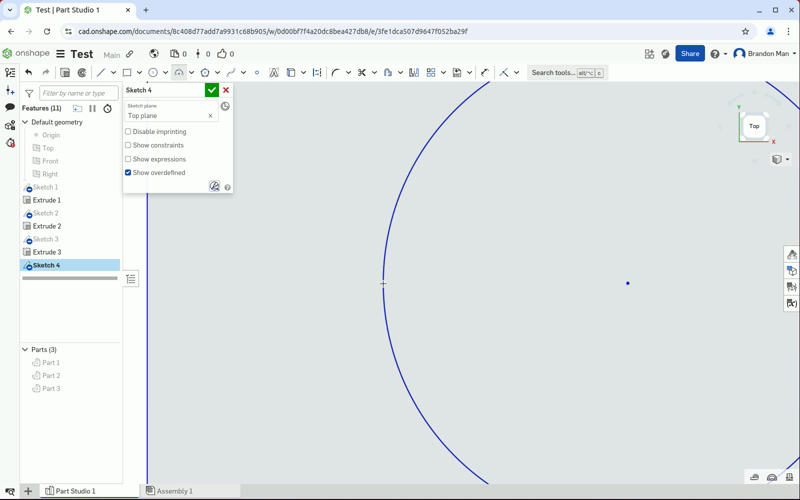
scroll(-6)
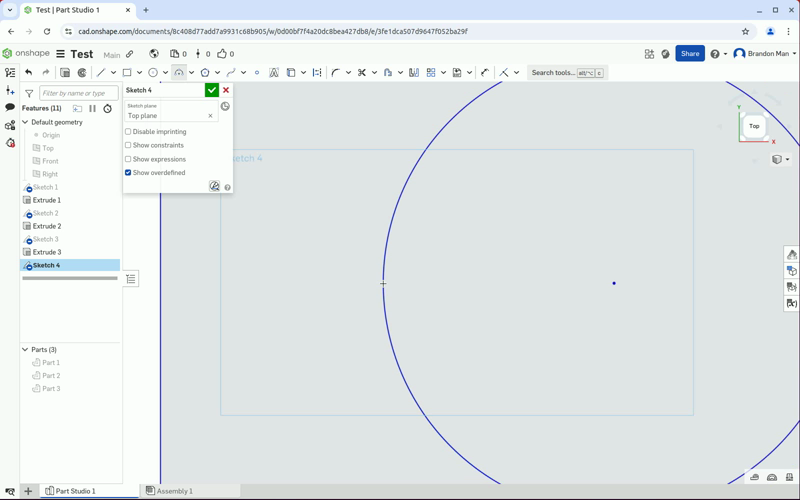
scroll(-6)
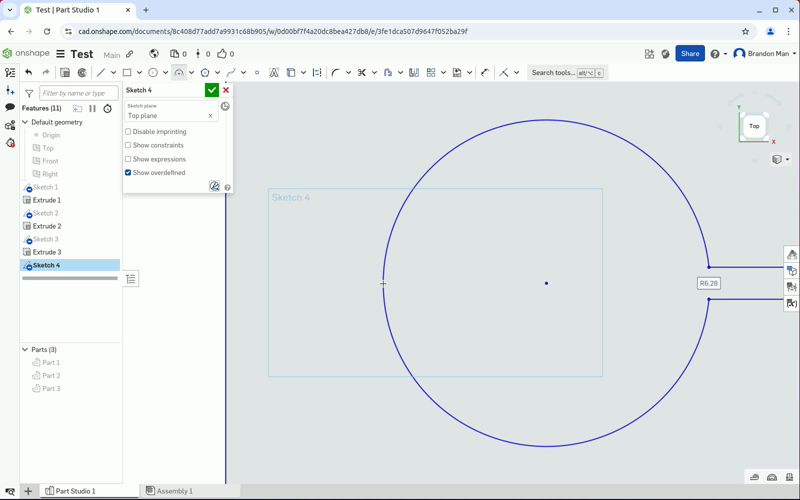
scroll(-6)
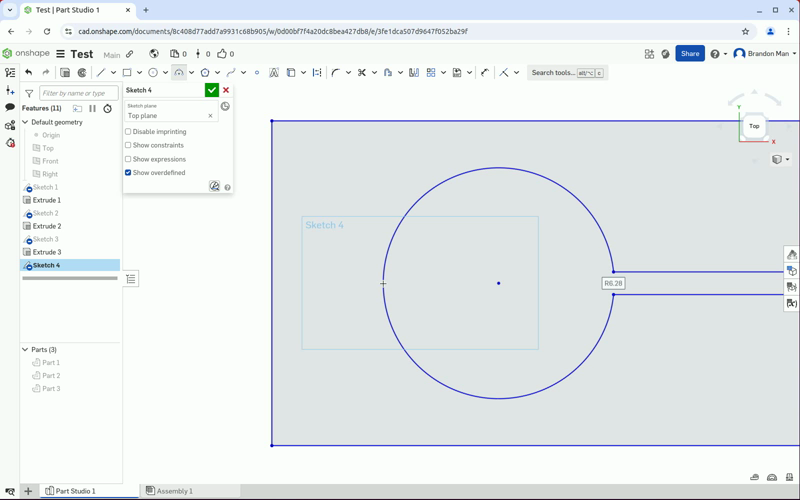
scroll(-6)
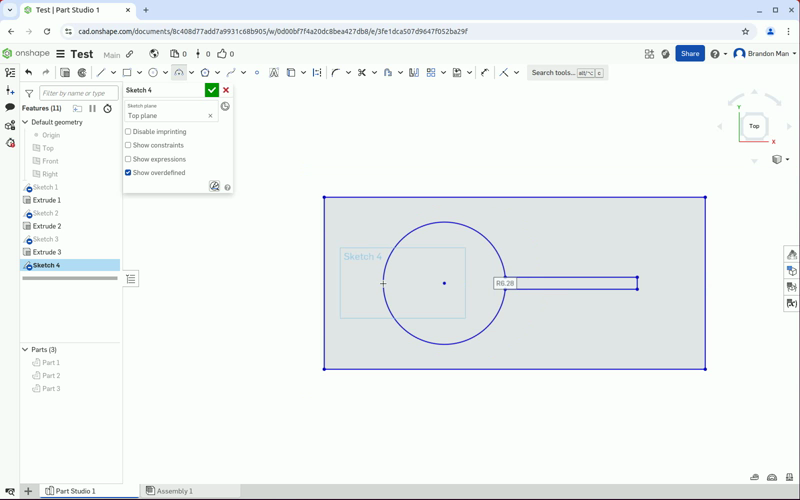
scroll(-6)
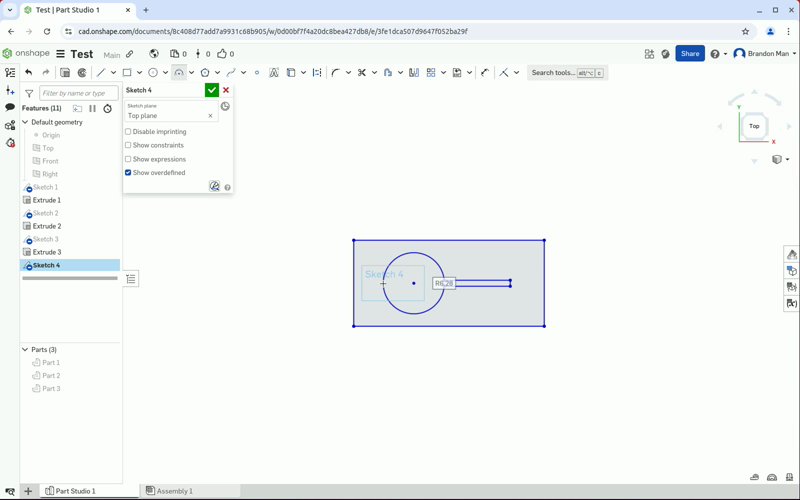
key_up(shift)
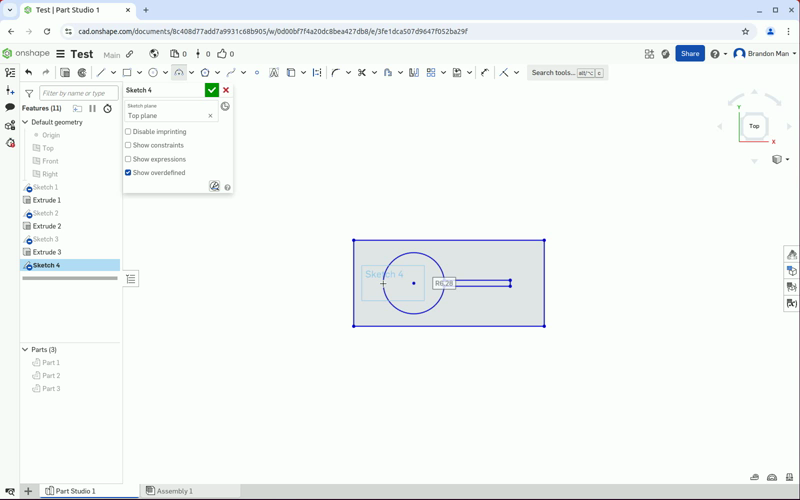
key(esc)
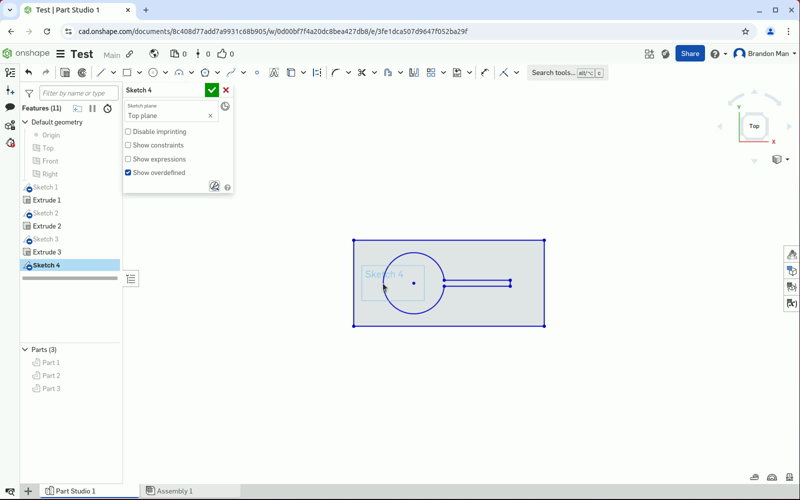
mouse_move(528, 291)
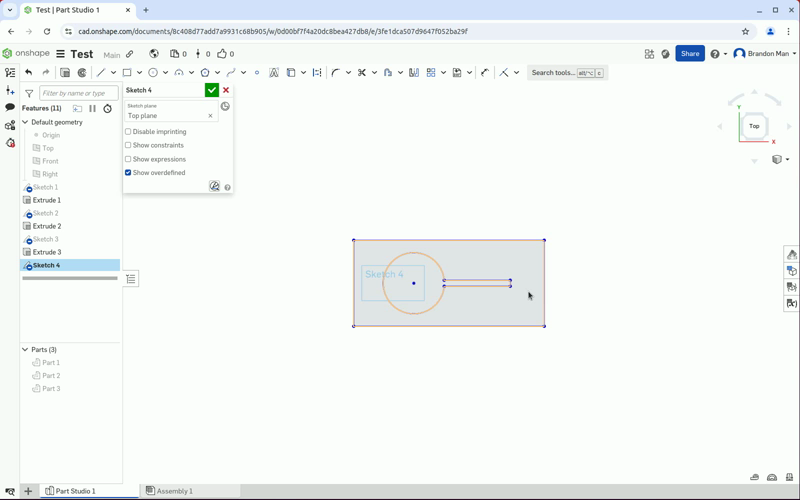
click(528, 291)
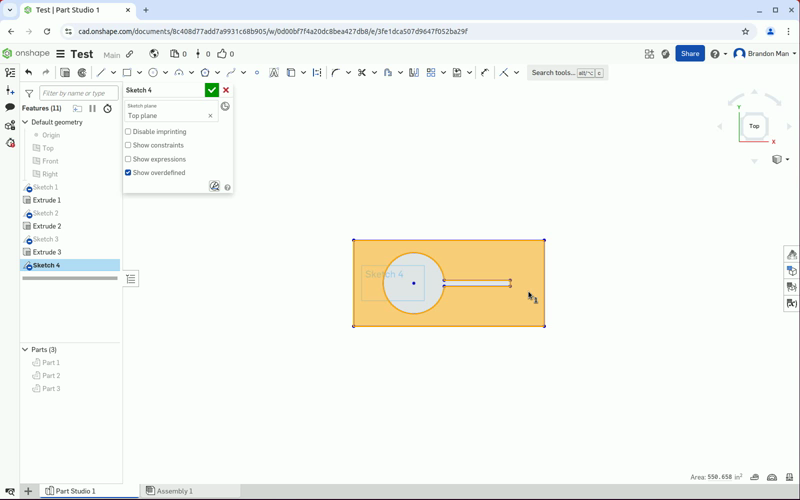
mouse_move(73, 352)
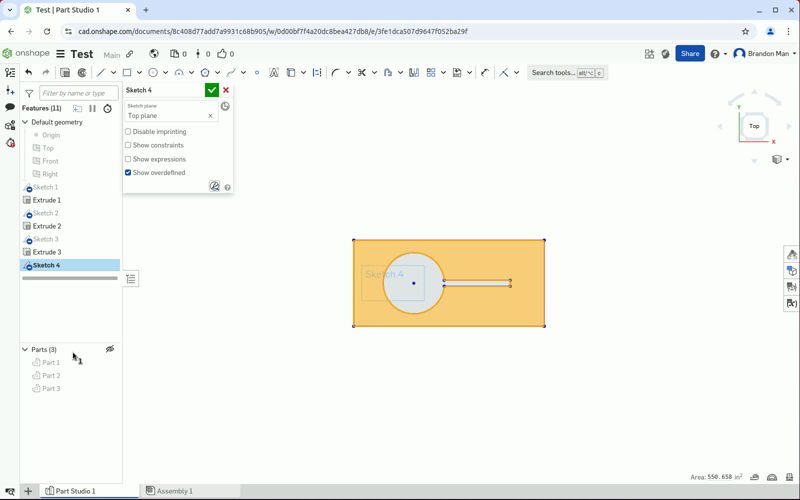
key(shift+y)
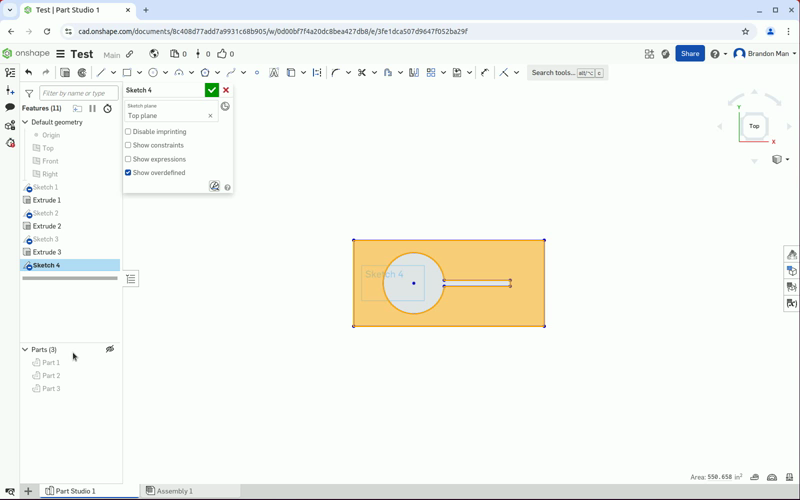
key(shift+e)
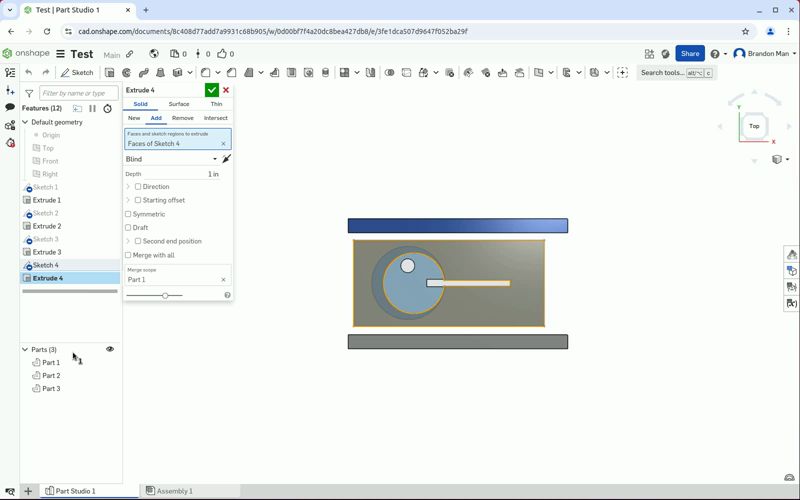
mouse_move(143, 106)
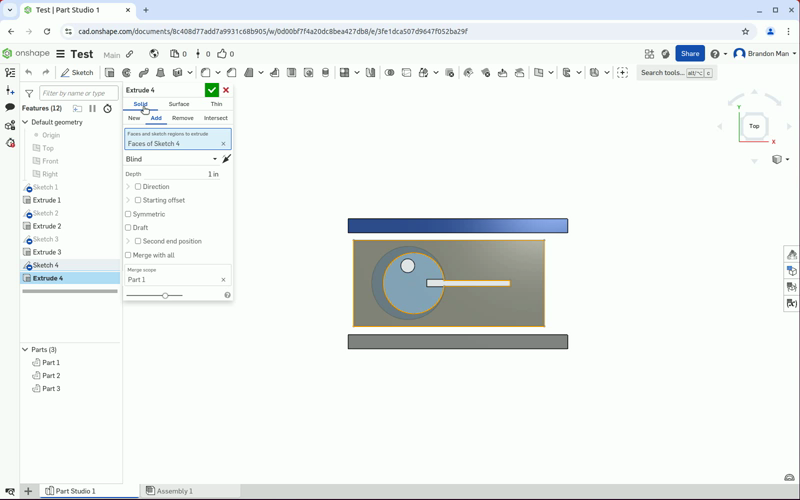
click(143, 106)
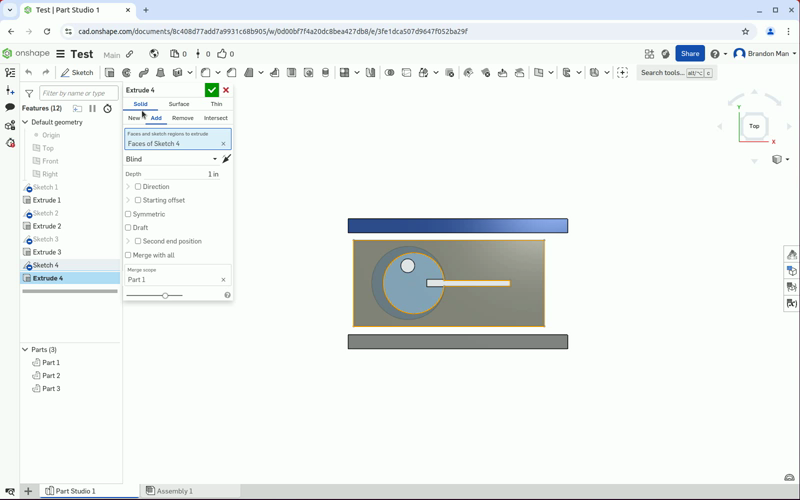
mouse_move(137, 120)
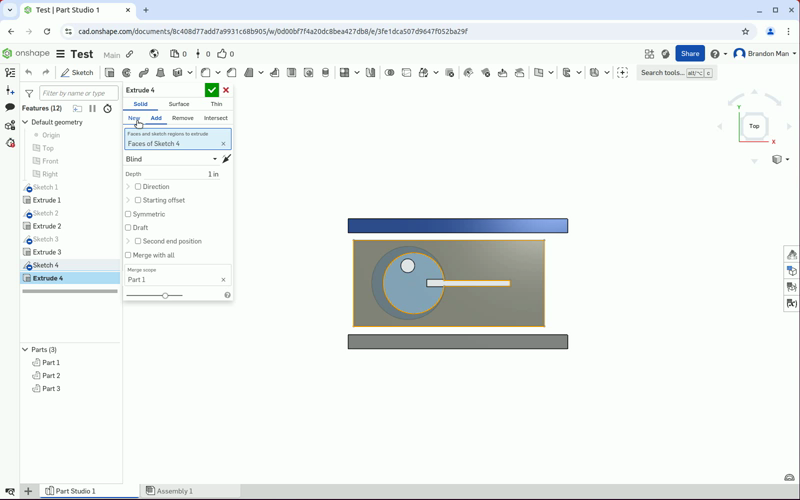
click(137, 120)
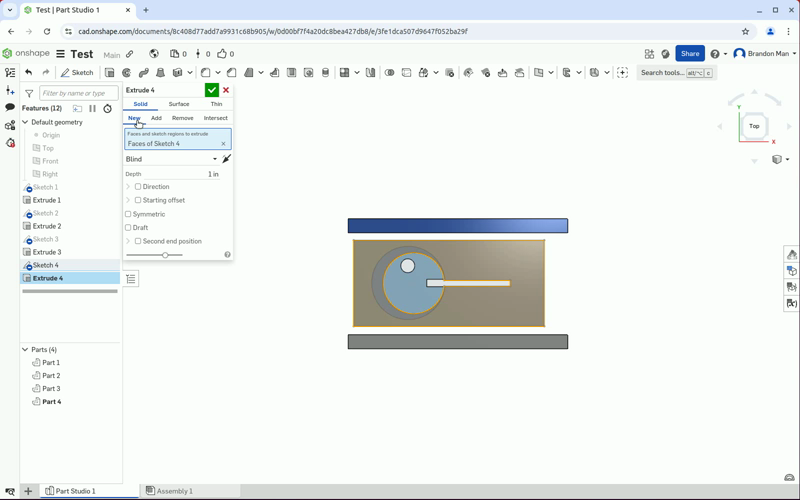
key(tab, 4)
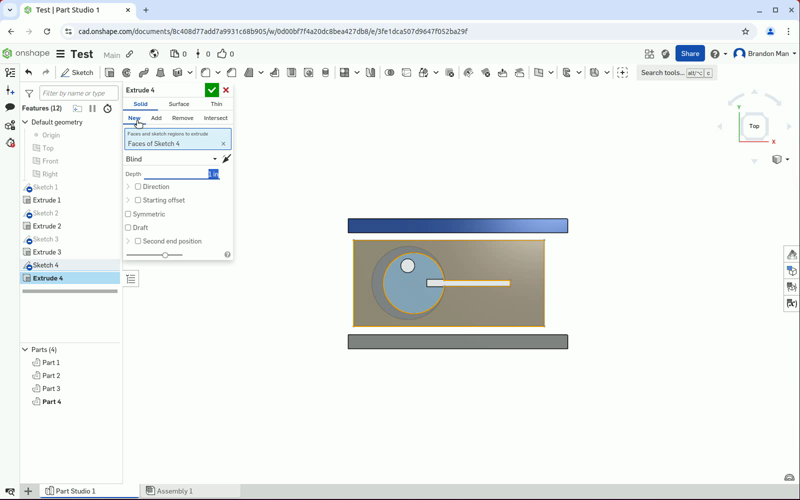
text(-2.648)
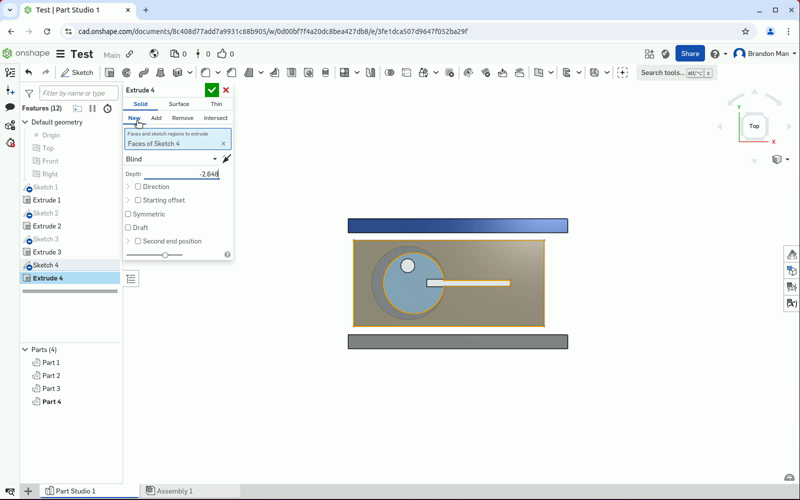
key(enter)
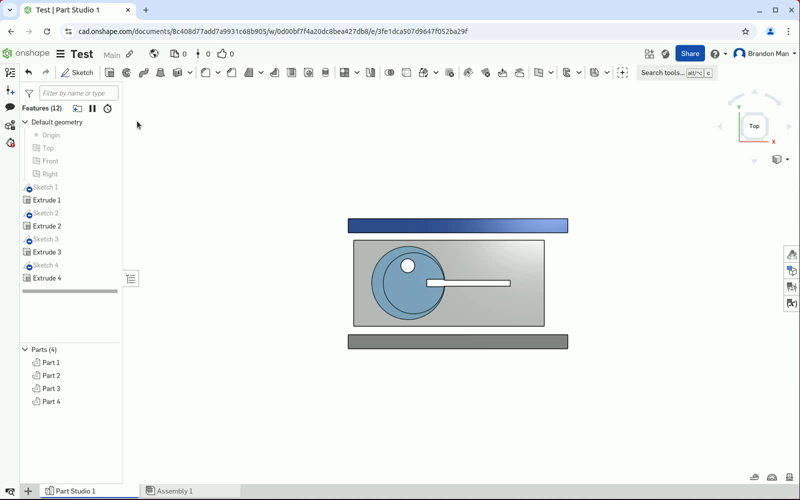
key(shift+h)
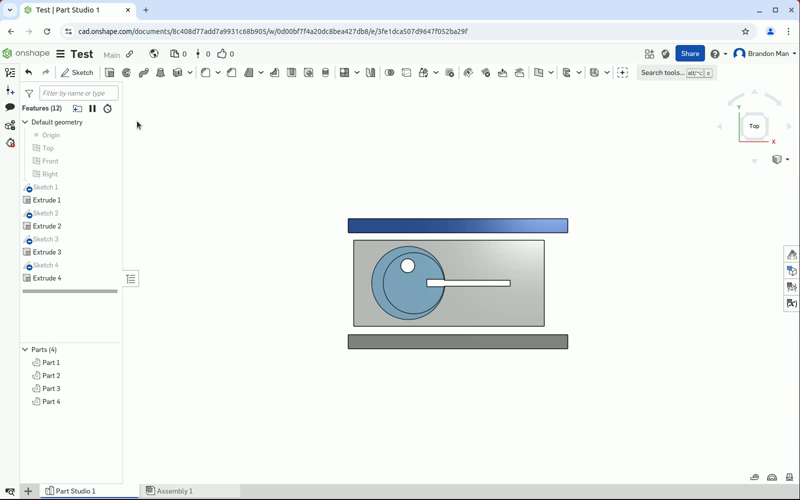
key(shift+h)
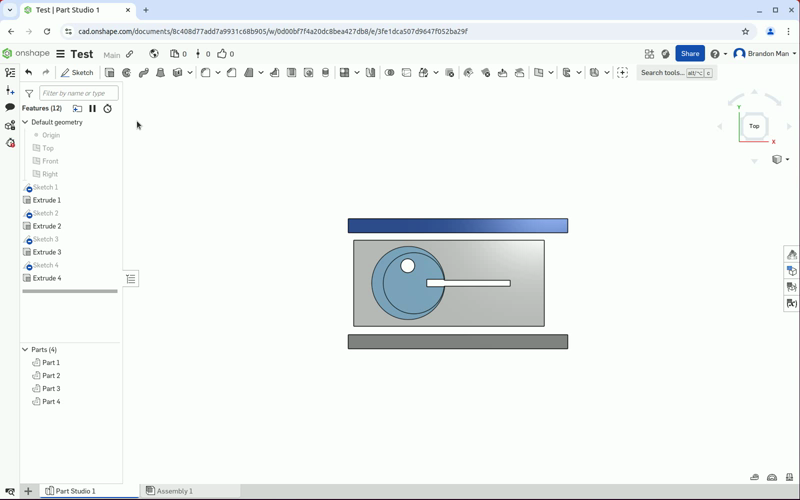
key(shift+7)
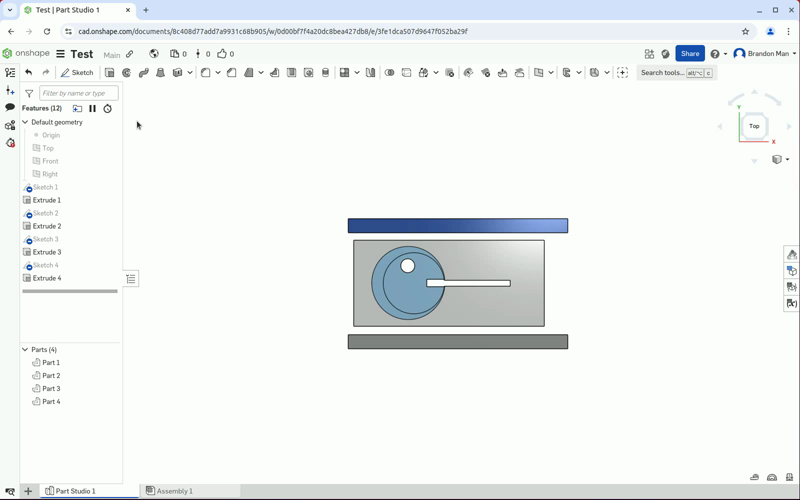
key(up, 3)
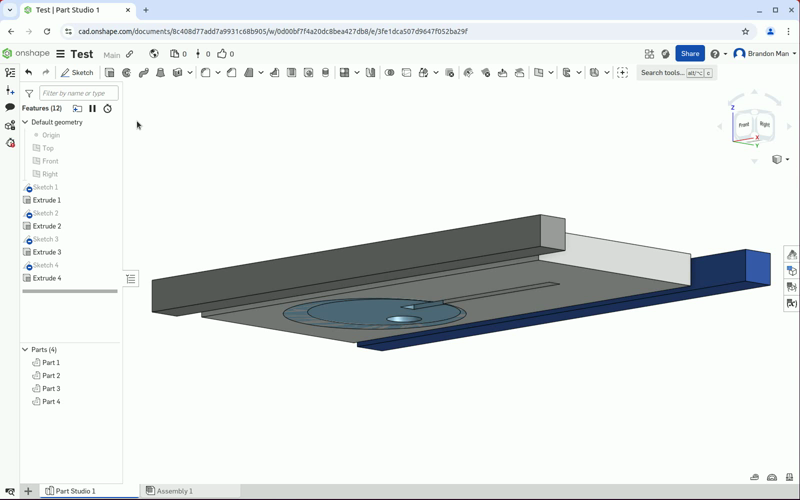
key(left, 3)
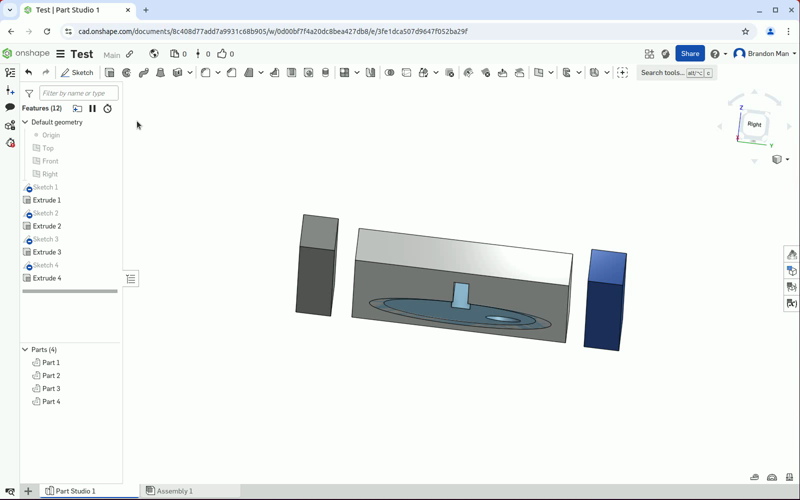
key(right, 3)
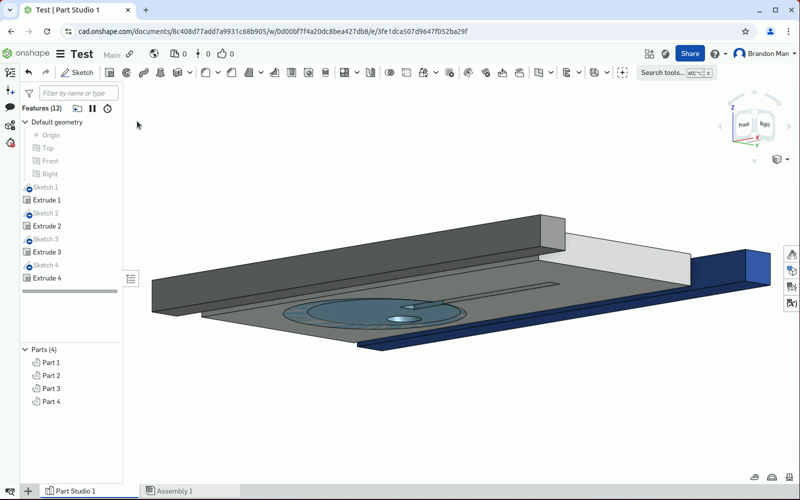
key(down, 3)
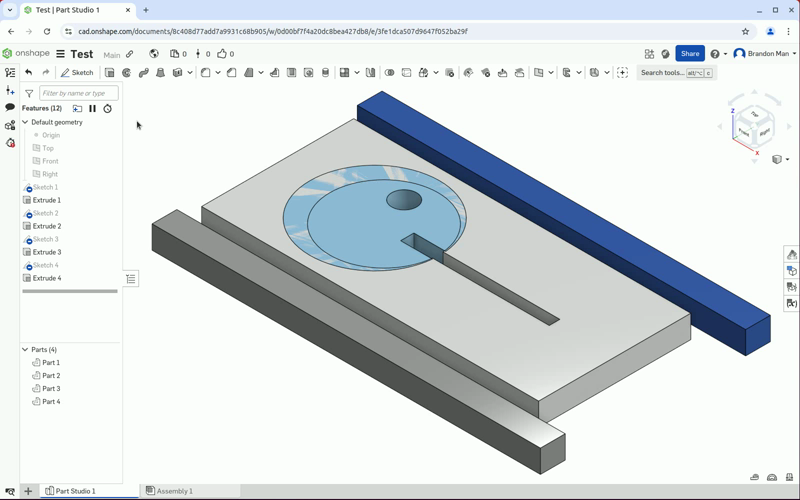
mouse_move(73, 189)
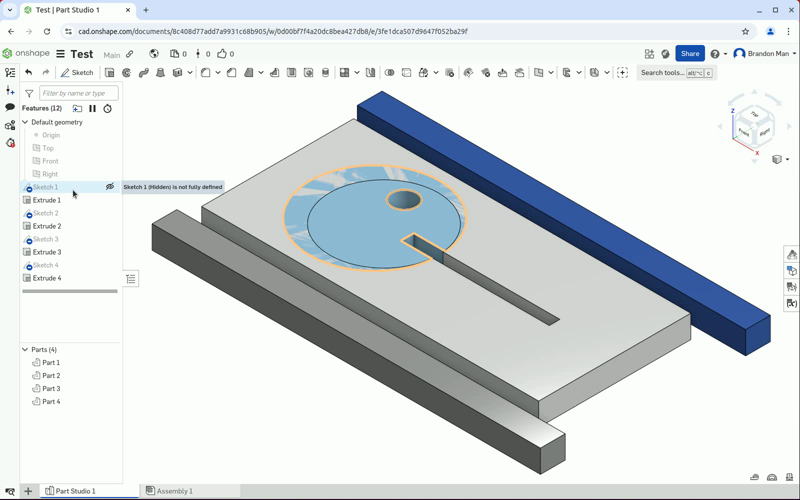
click(73, 189)